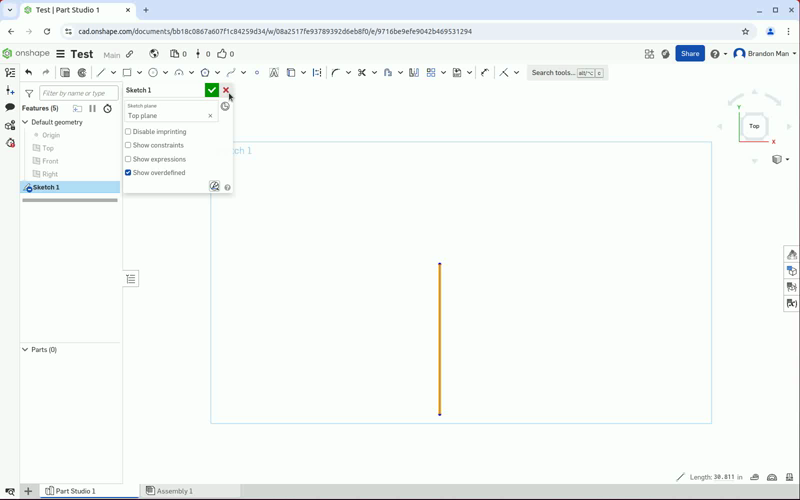
key(shift+h)
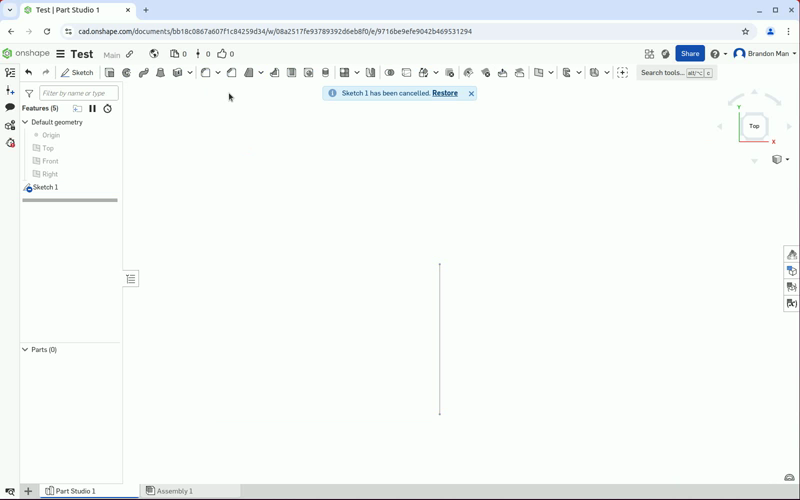
key(shift+s)
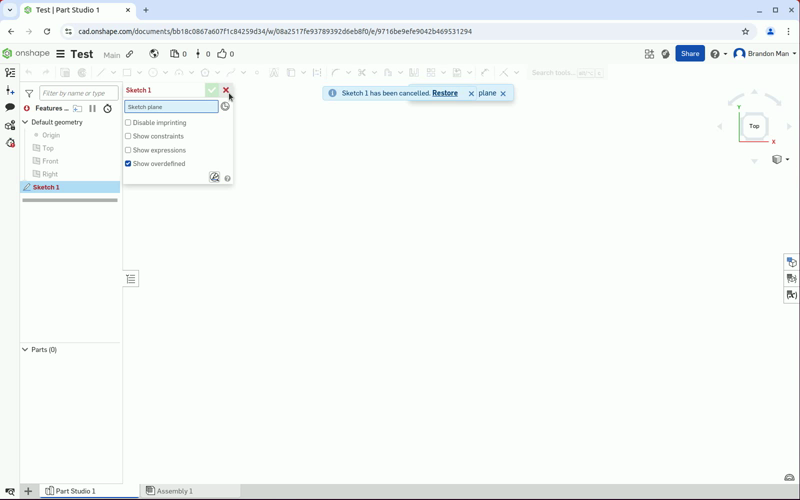
mouse_move(73, 150)
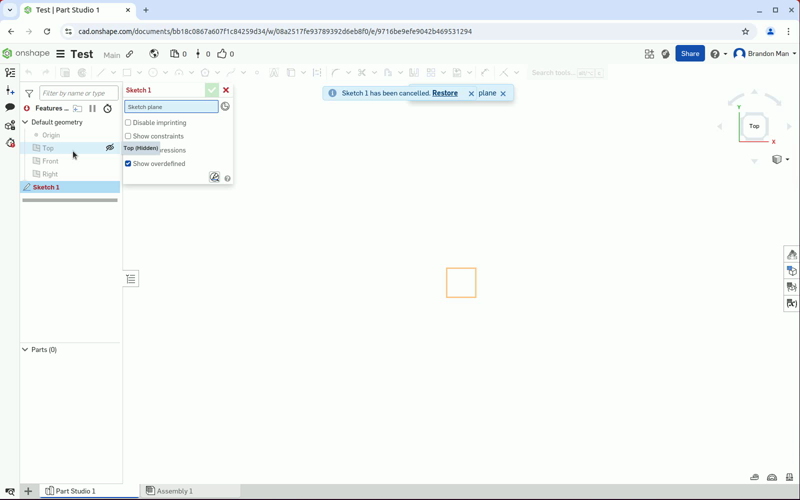
click(73, 150)
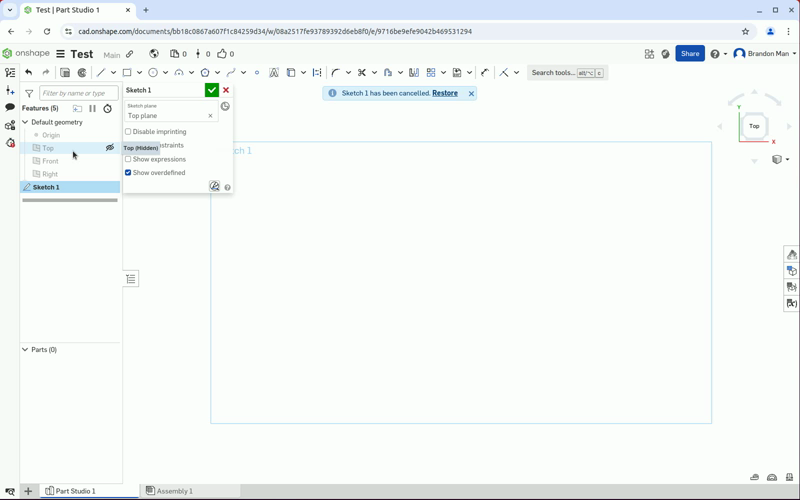
mouse_move(73, 352)
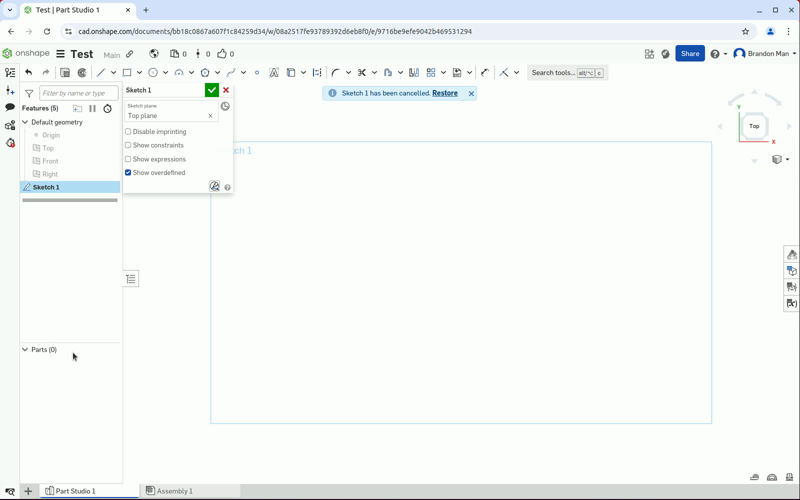
key(y)
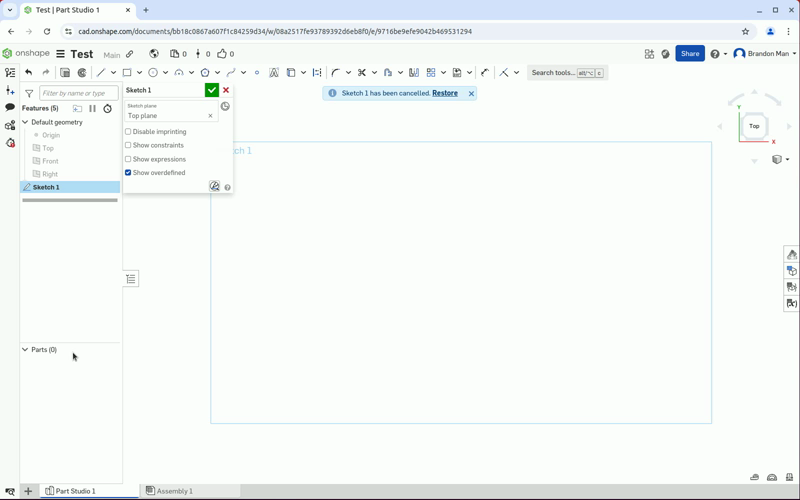
key(c)
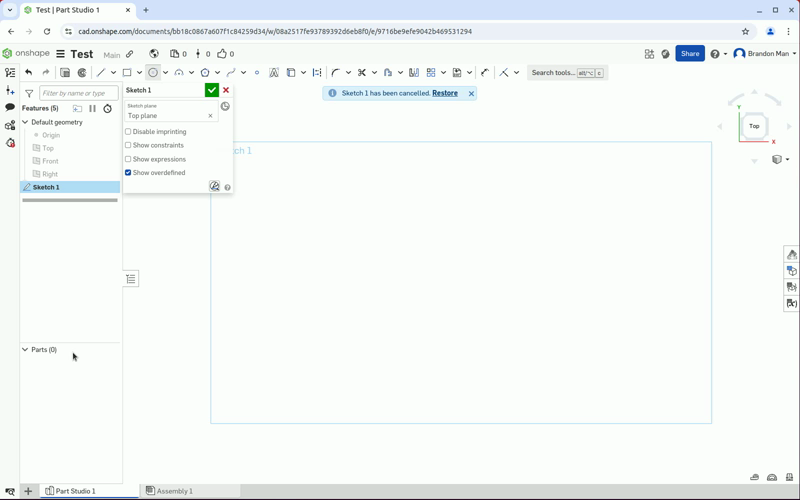
key_down(shift)
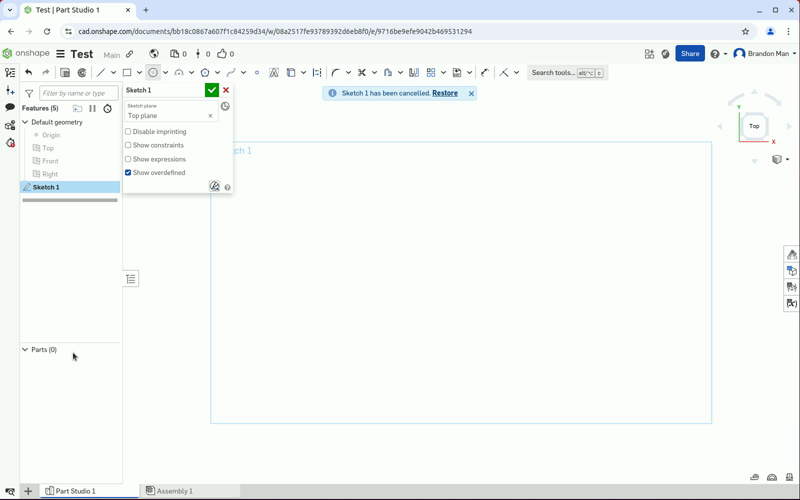
mouse_move(461, 282)
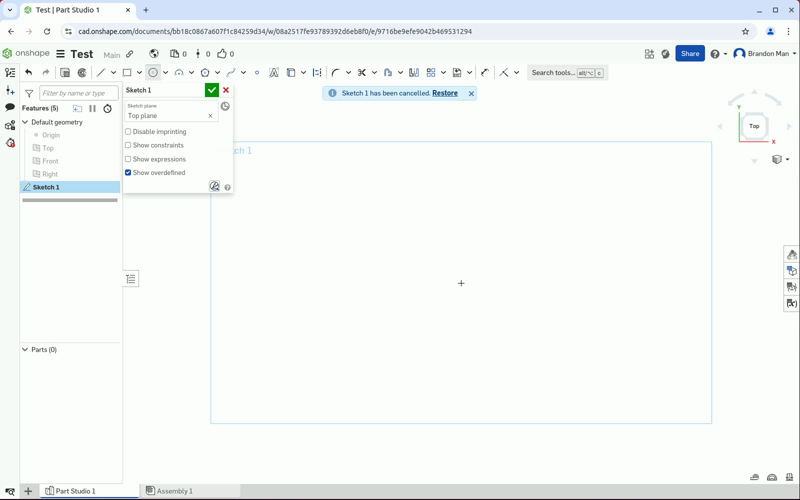
click(461, 282)
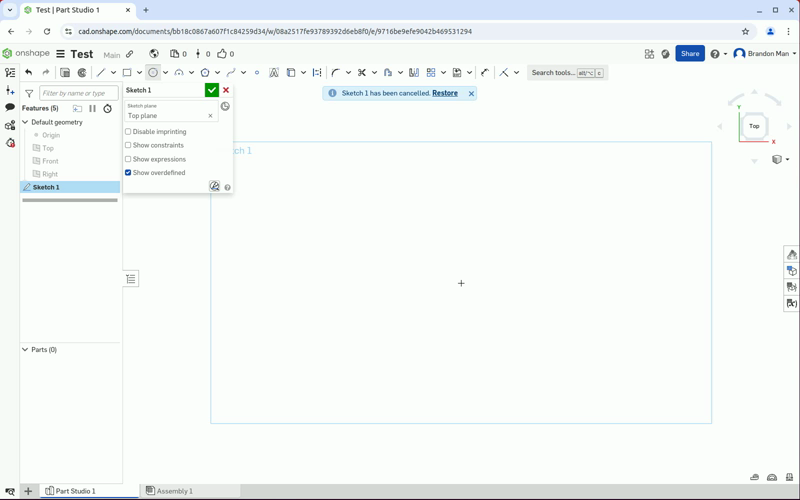
key_up(shift)
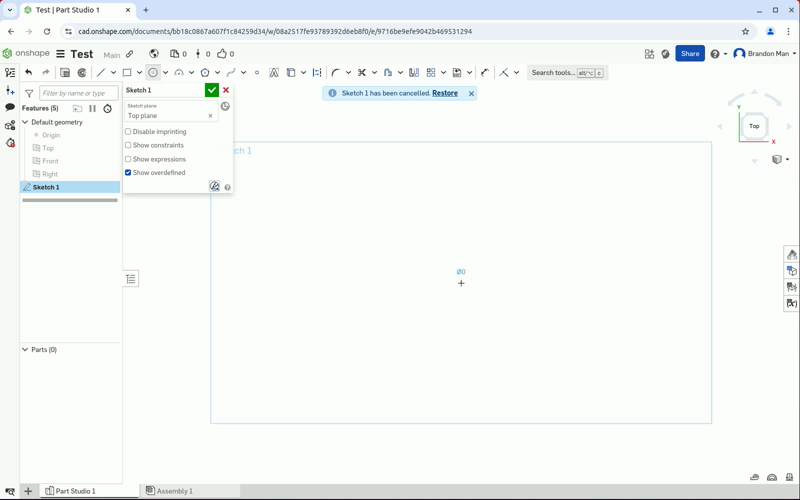
mouse_move(499, 282)
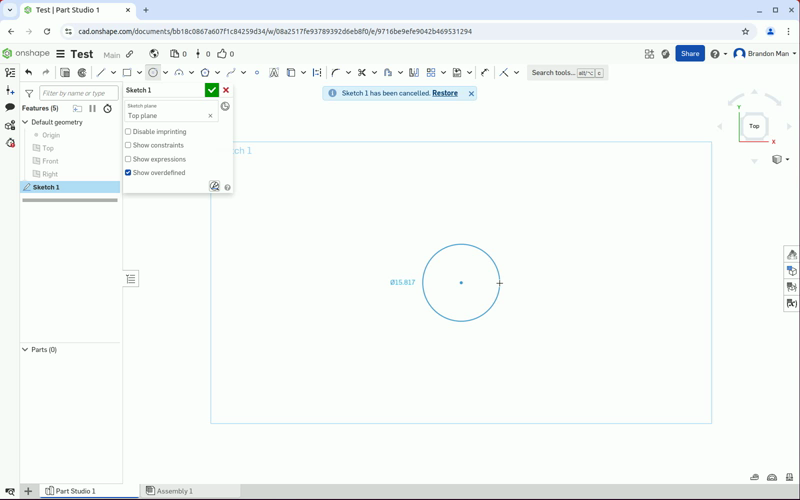
click(499, 282)
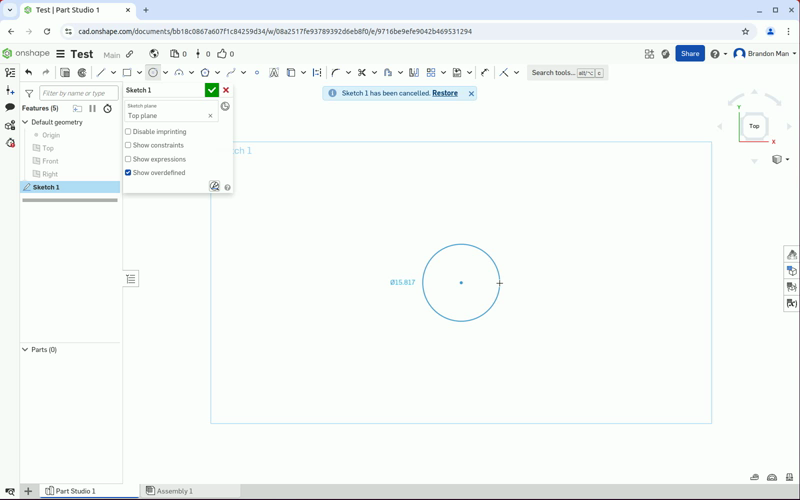
key(esc)
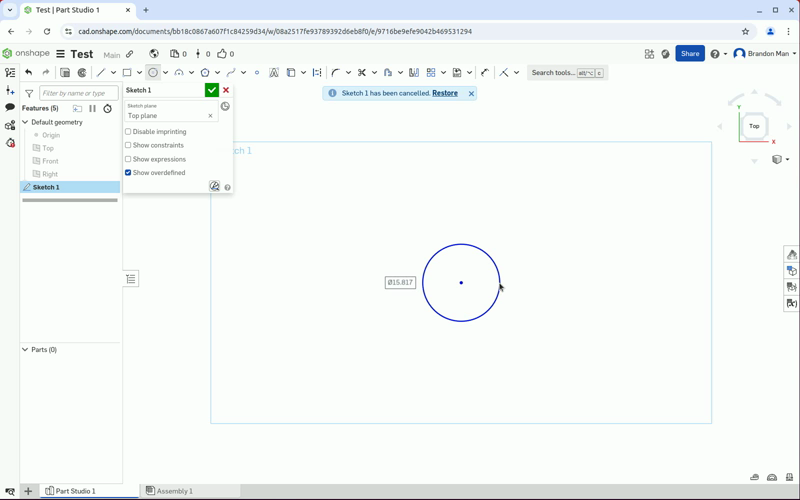
mouse_move(493, 269)
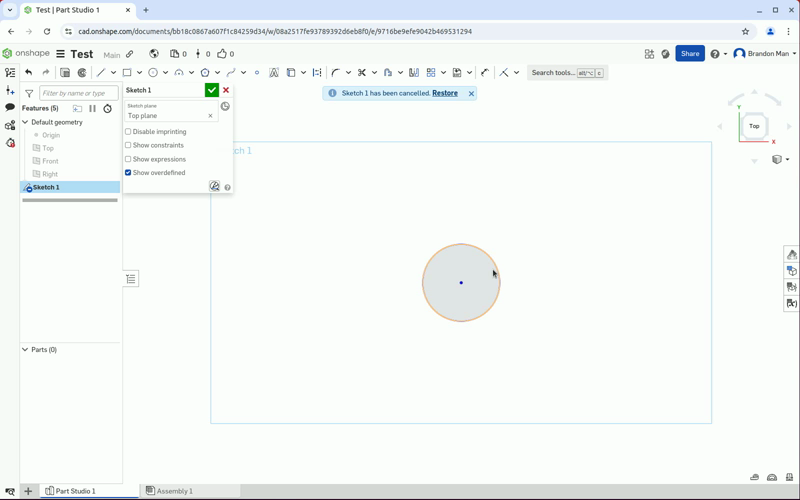
click(493, 269)
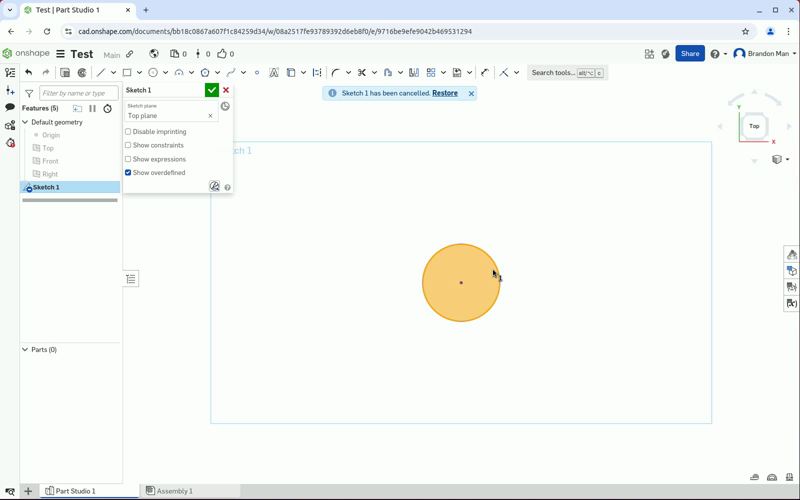
mouse_move(73, 352)
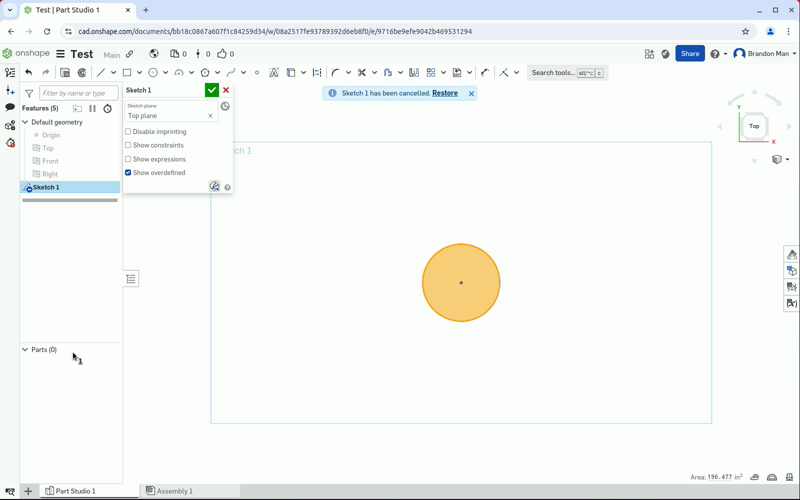
key(shift+y)
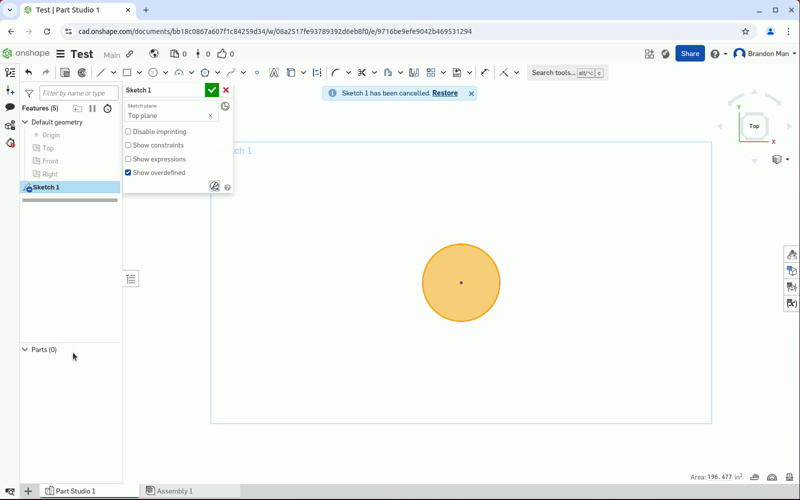
key(shift+e)
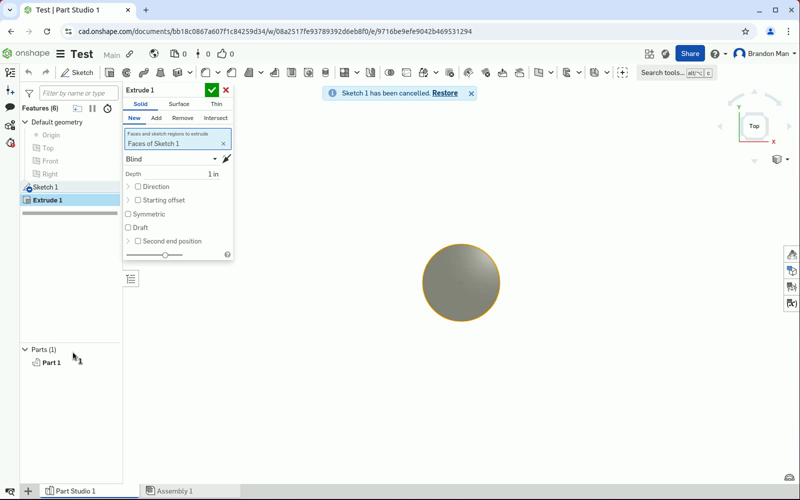
mouse_move(143, 106)
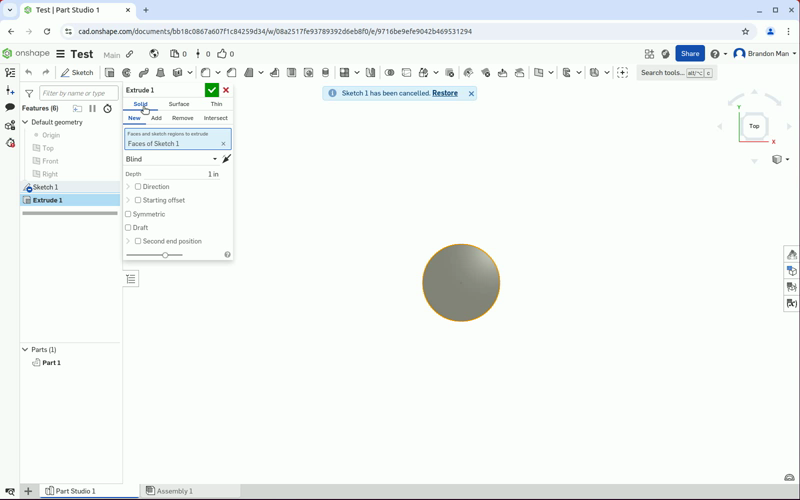
click(143, 106)
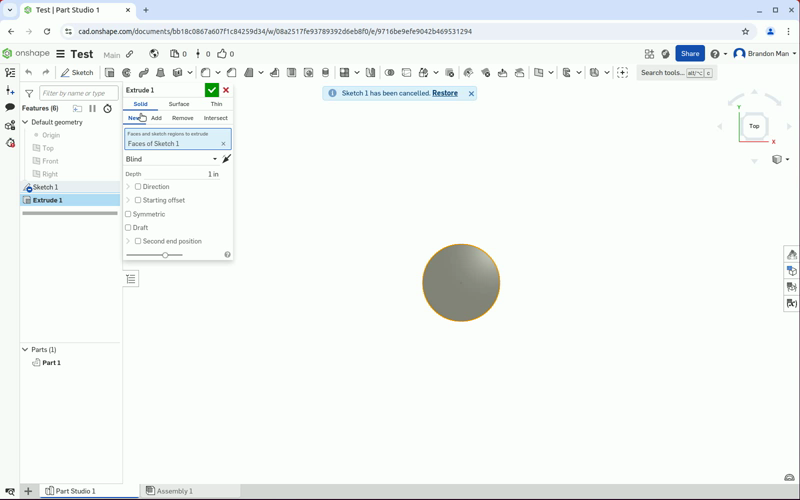
mouse_move(137, 120)
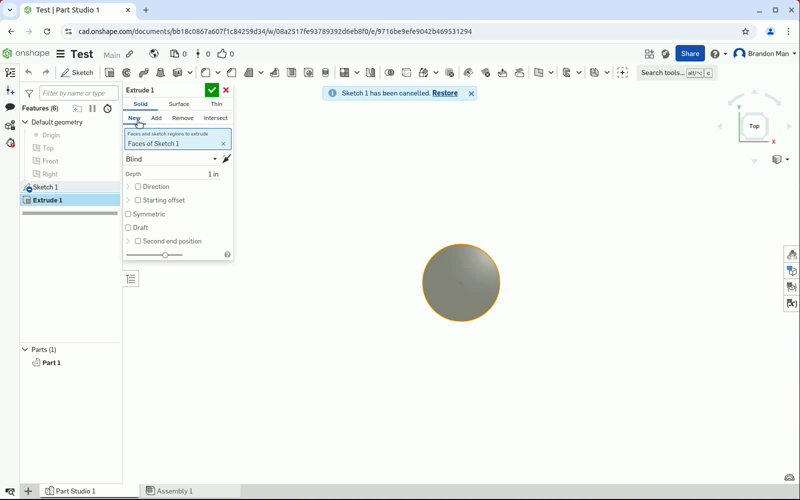
click(137, 120)
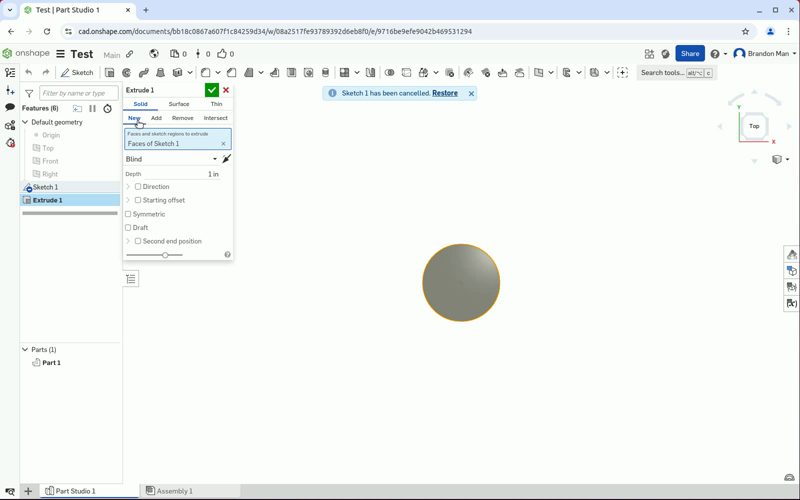
key(tab, 4)
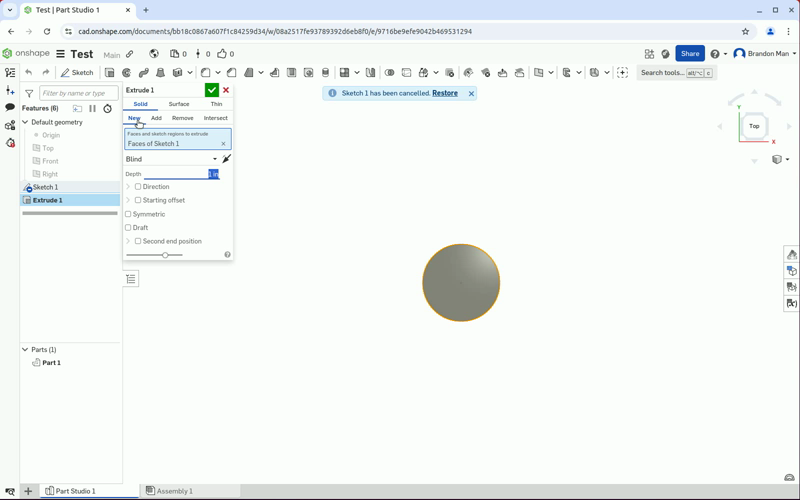
text(0.481)
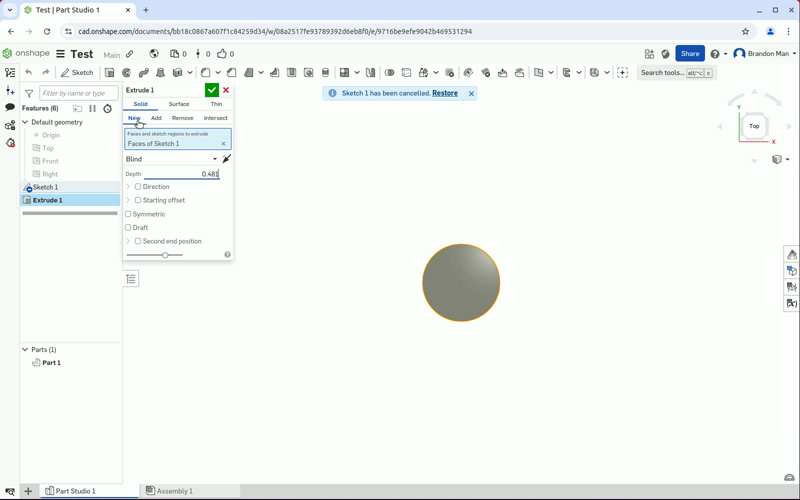
key(enter)
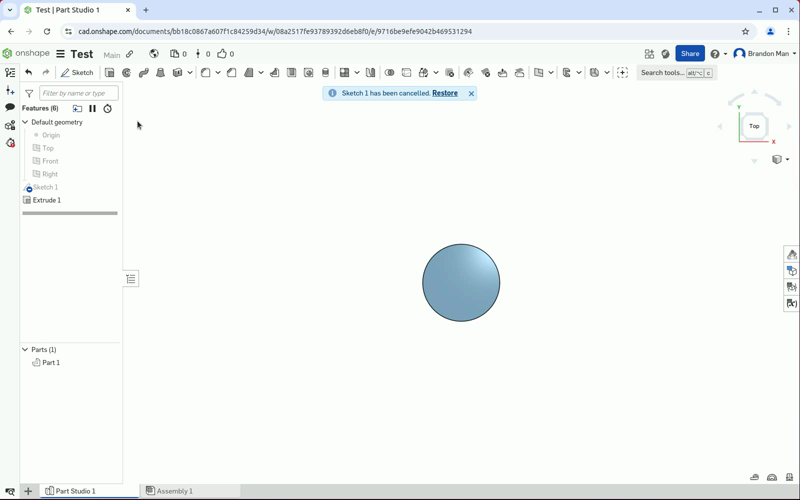
key(shift+h)
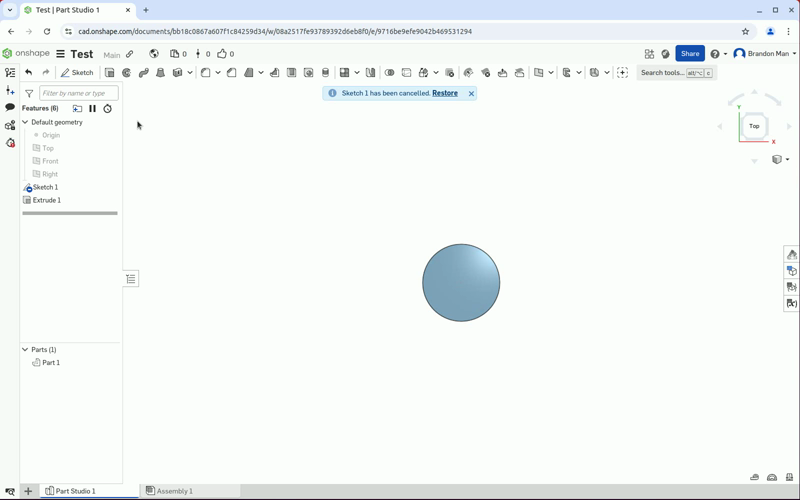
key(shift+h)
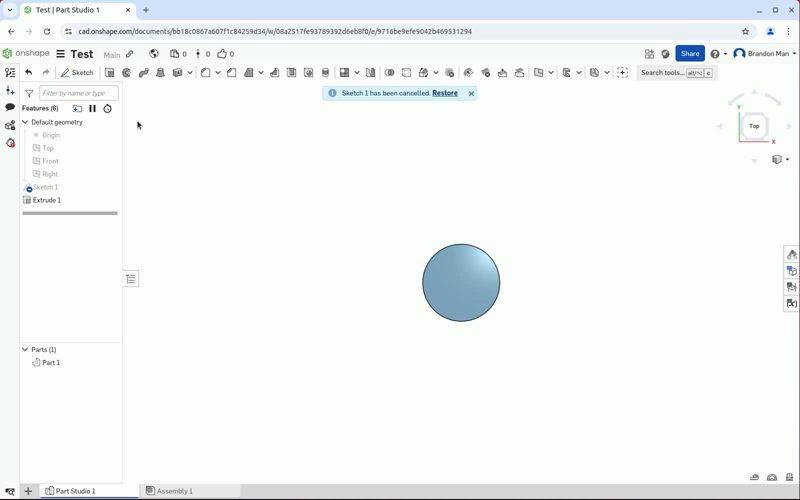
mouse_move(73, 189)
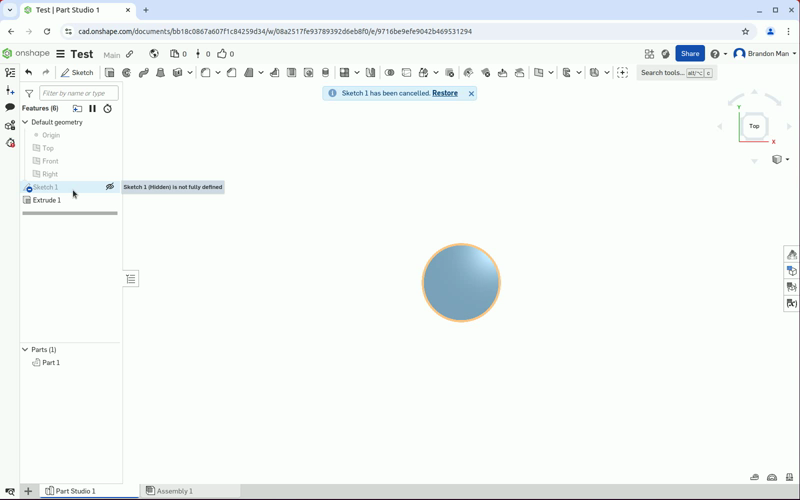
click(73, 189)
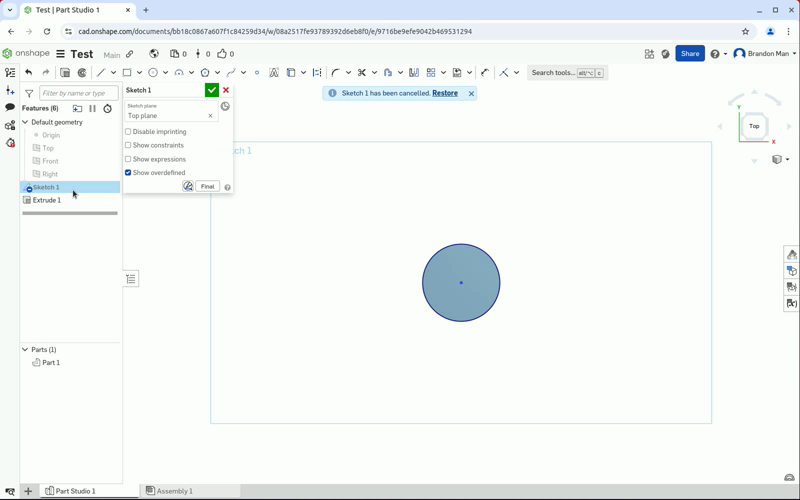
mouse_move(229, 92)
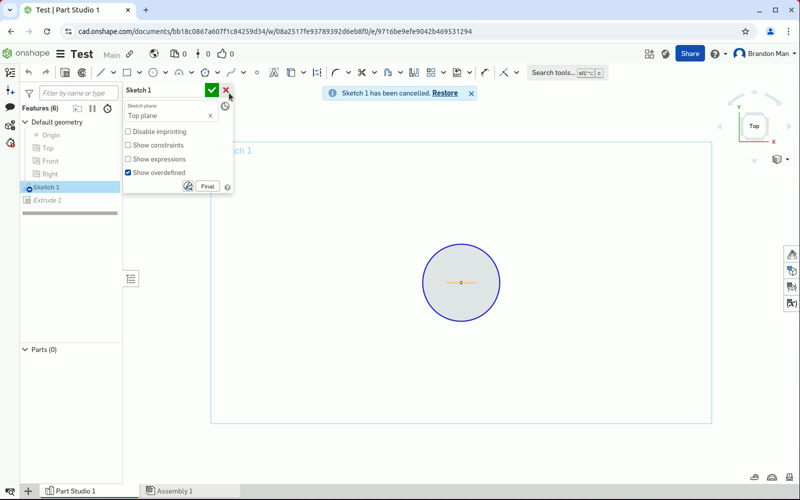
click(229, 92)
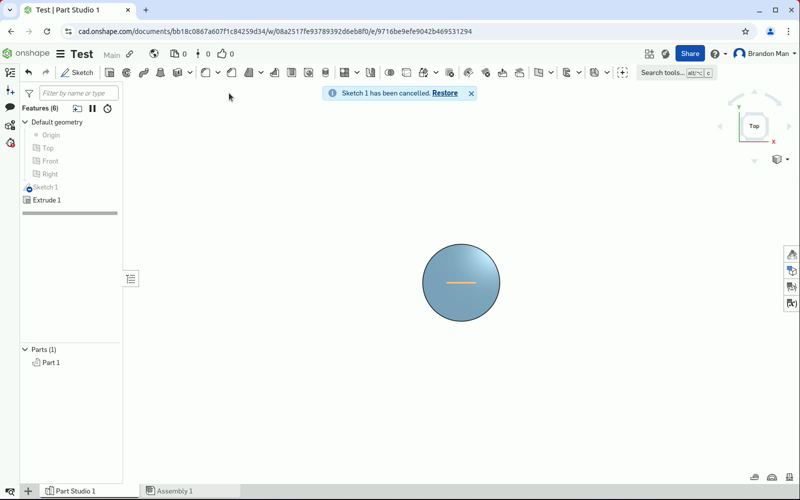
mouse_move(541, 75)
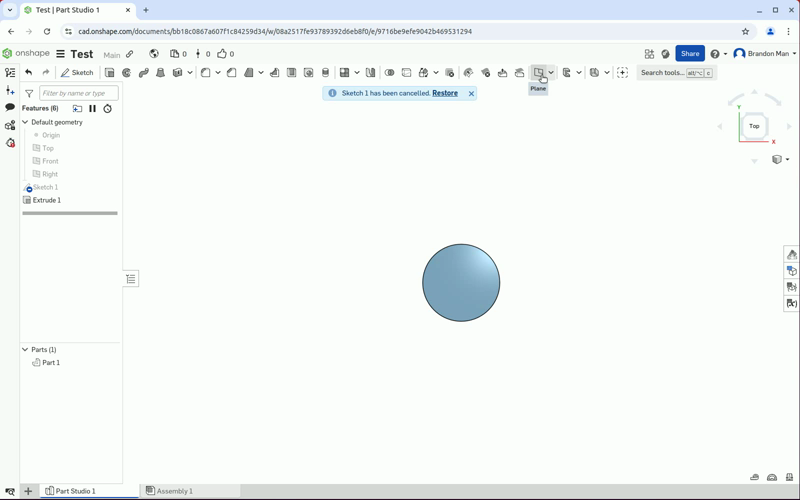
click(541, 75)
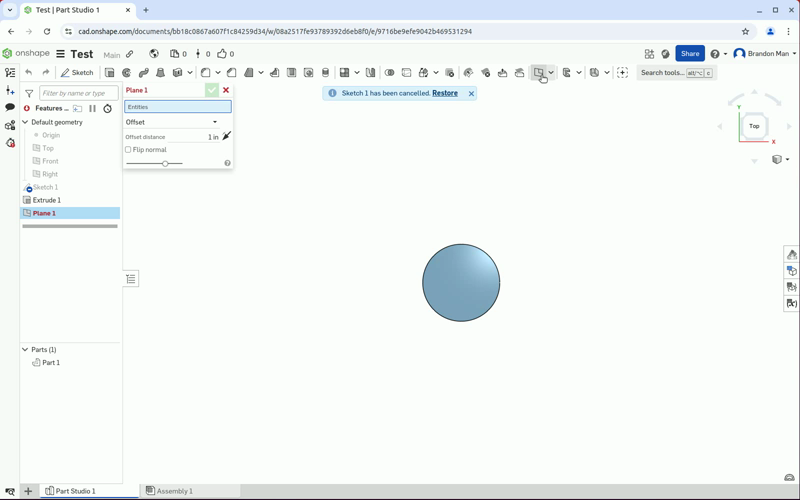
mouse_move(73, 150)
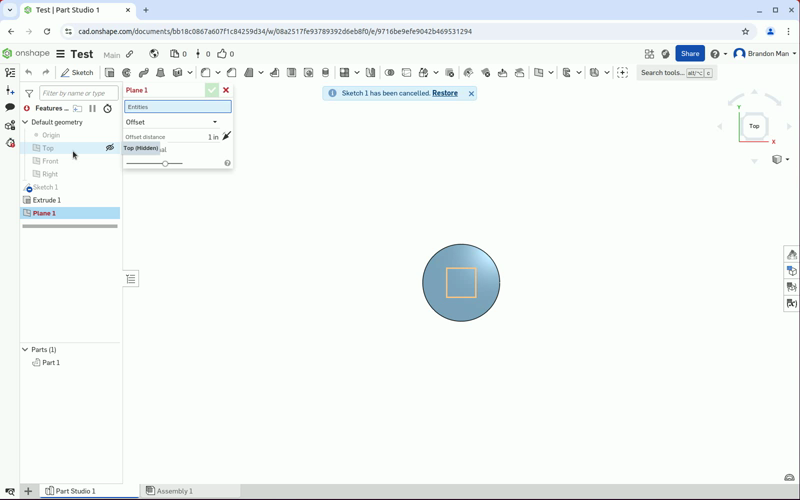
click(73, 150)
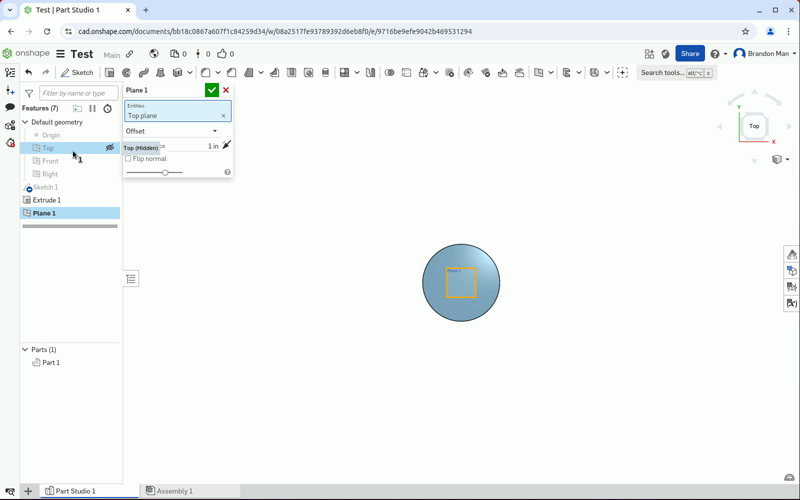
key(tab, 2)
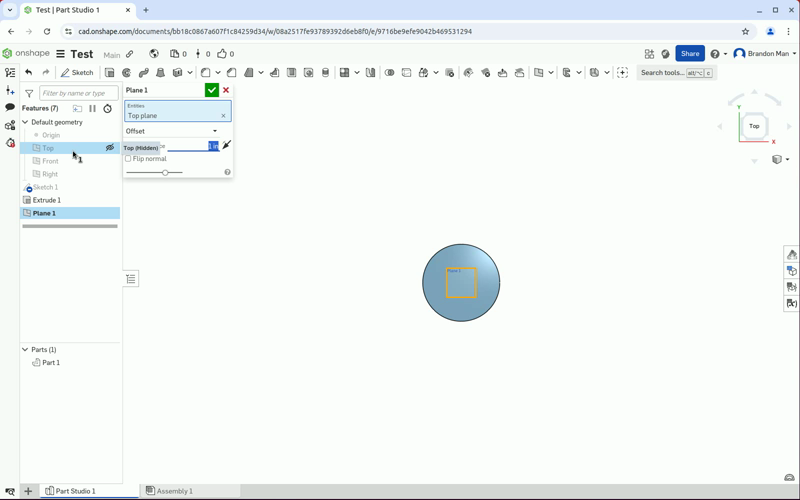
text(0.493)
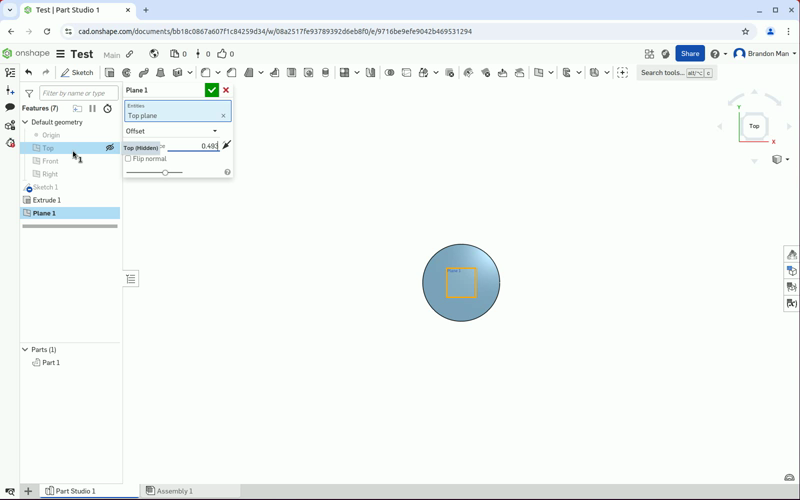
key(enter, 2)
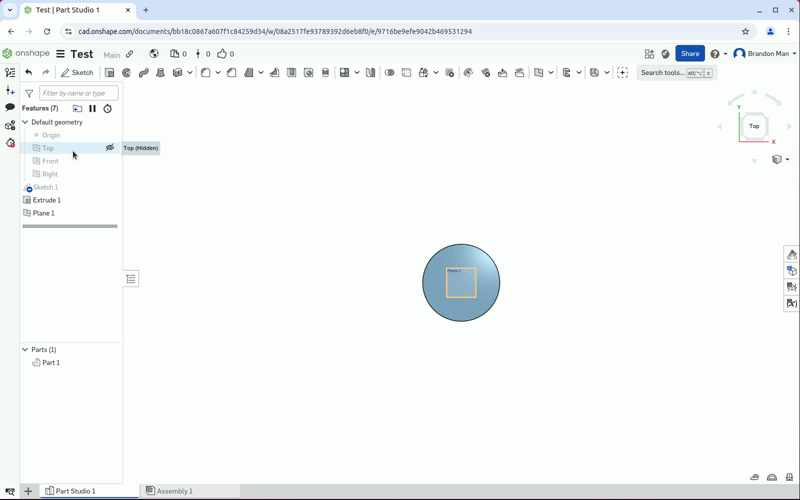
key(shift+s)
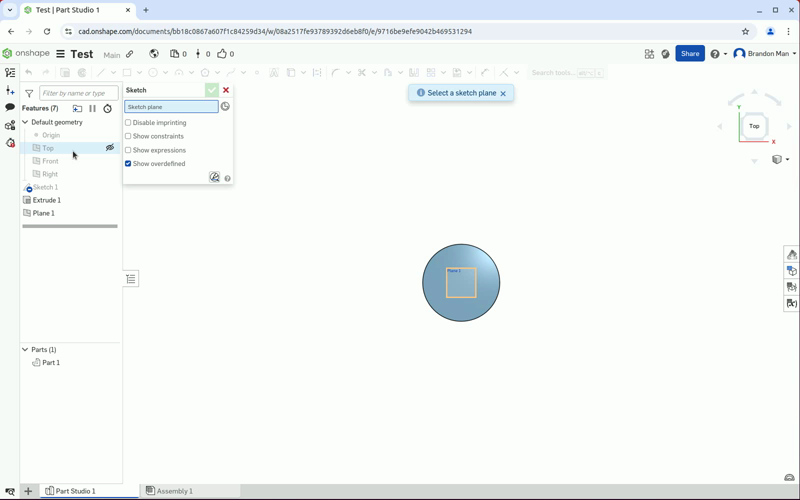
mouse_move(73, 215)
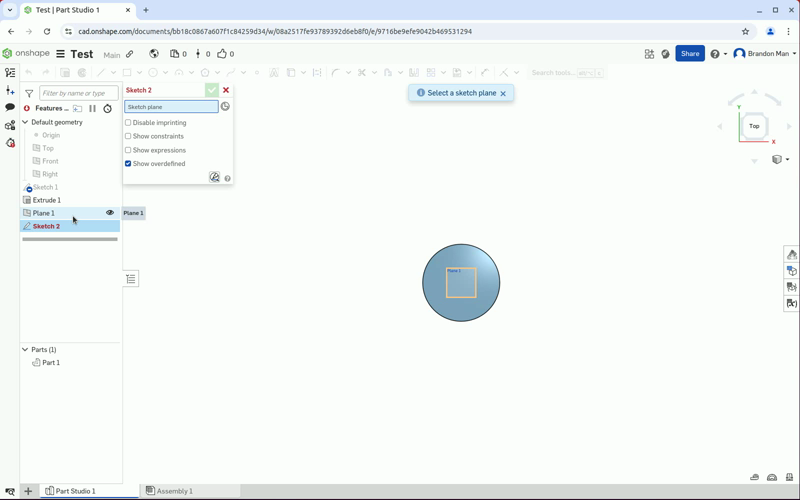
click(73, 215)
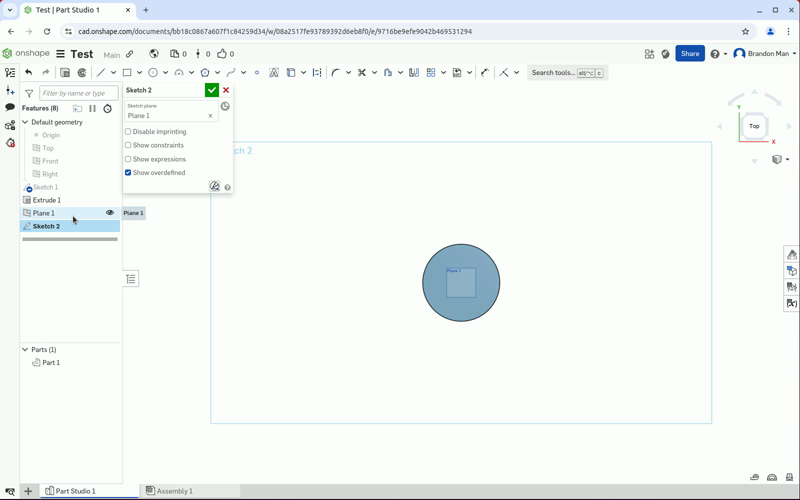
mouse_move(73, 352)
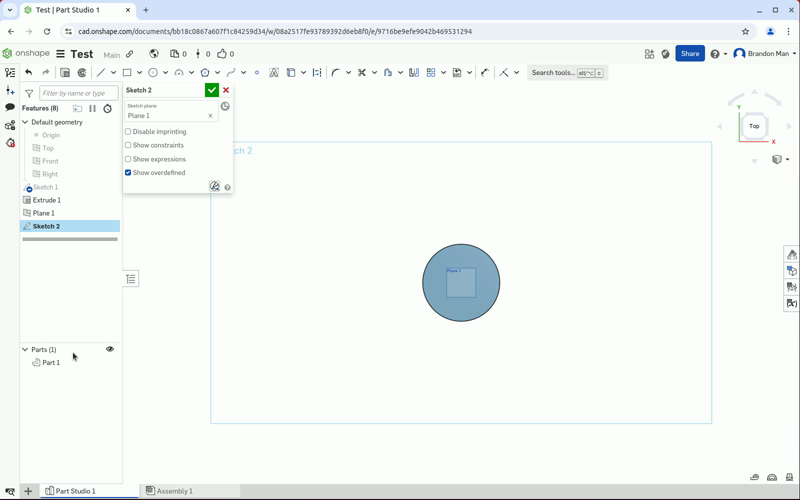
key(y)
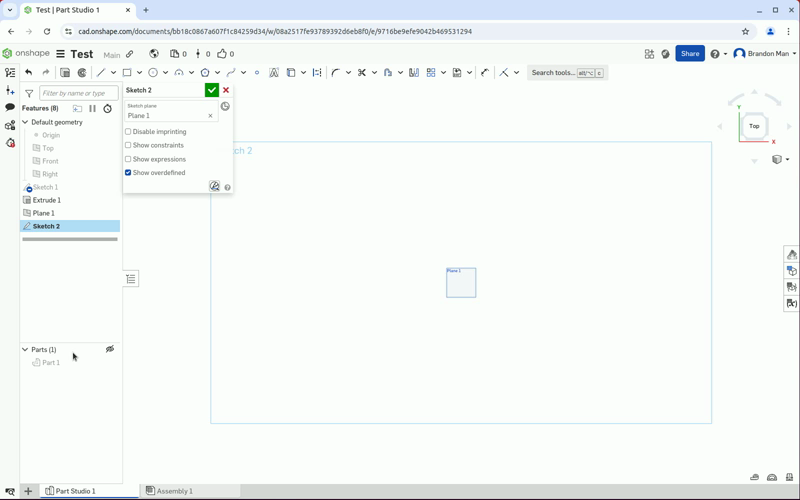
key(c)
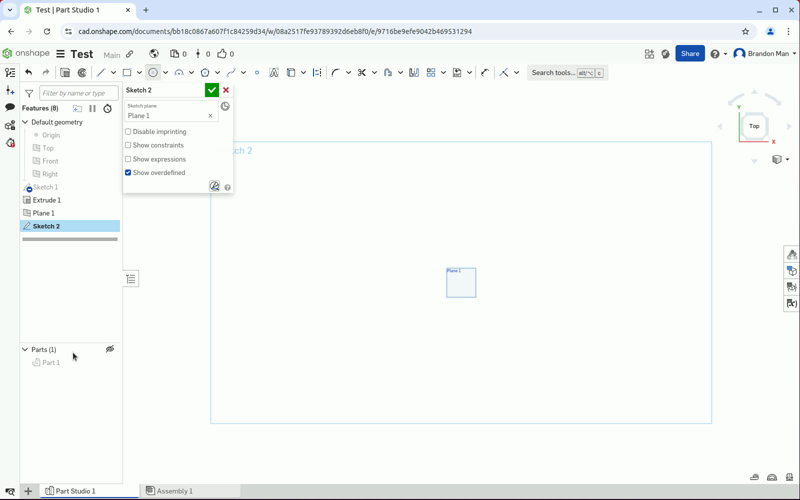
key_down(shift)
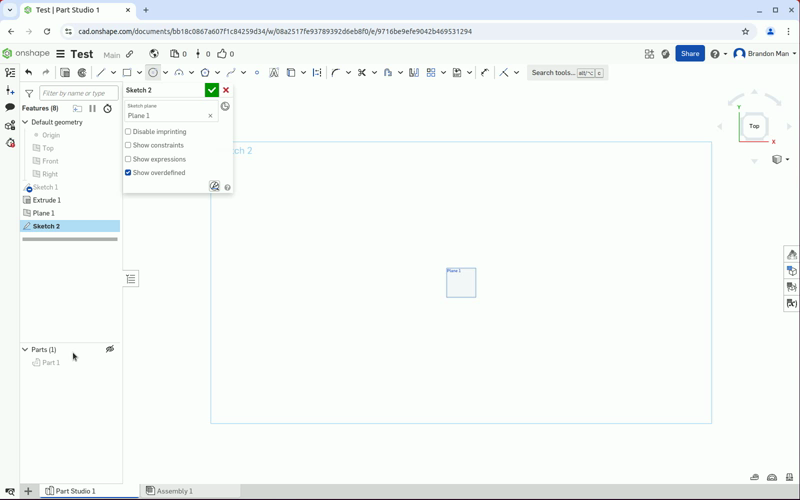
mouse_move(460, 282)
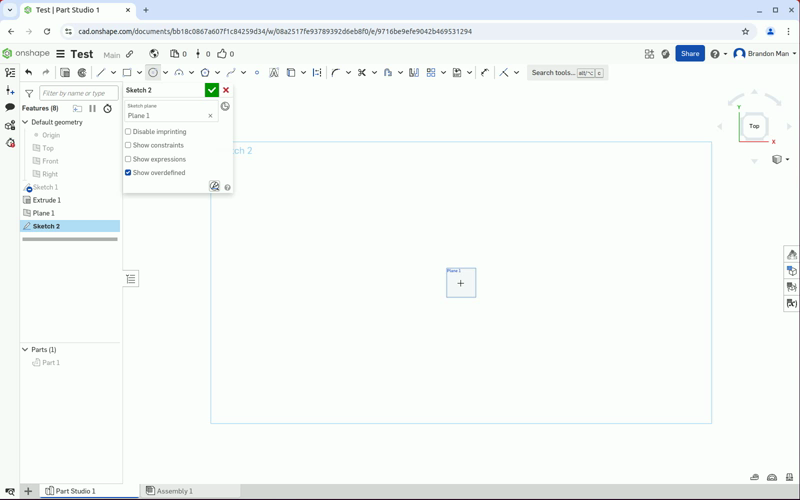
click(460, 282)
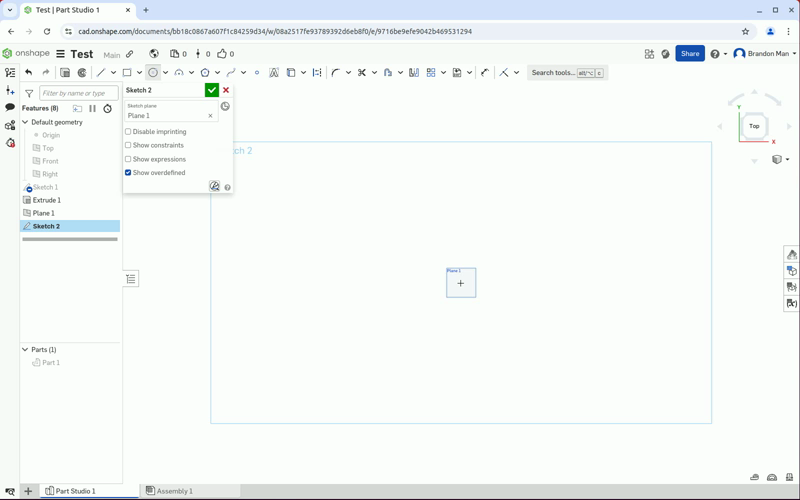
key_up(shift)
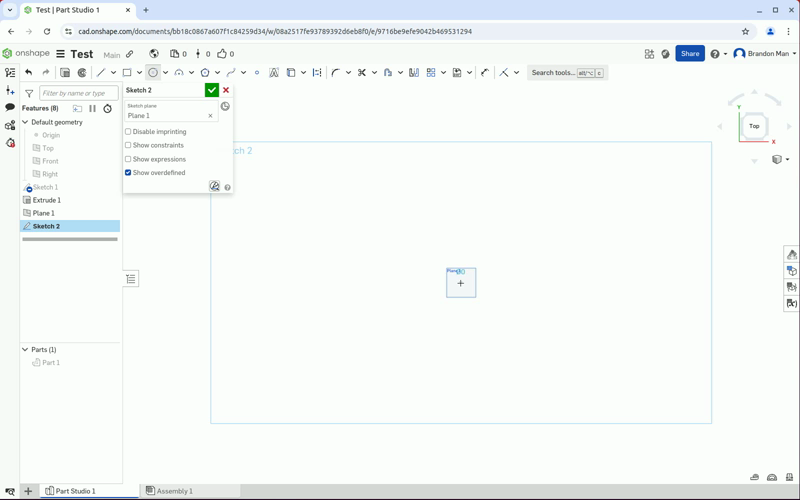
mouse_move(487, 282)
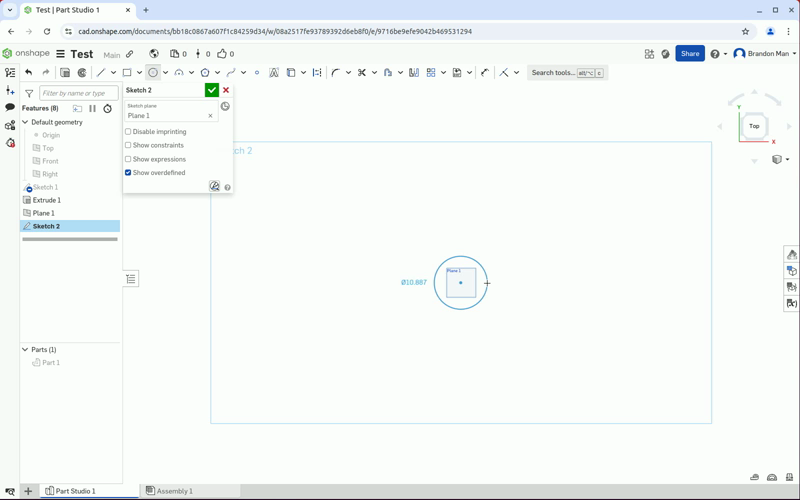
click(487, 282)
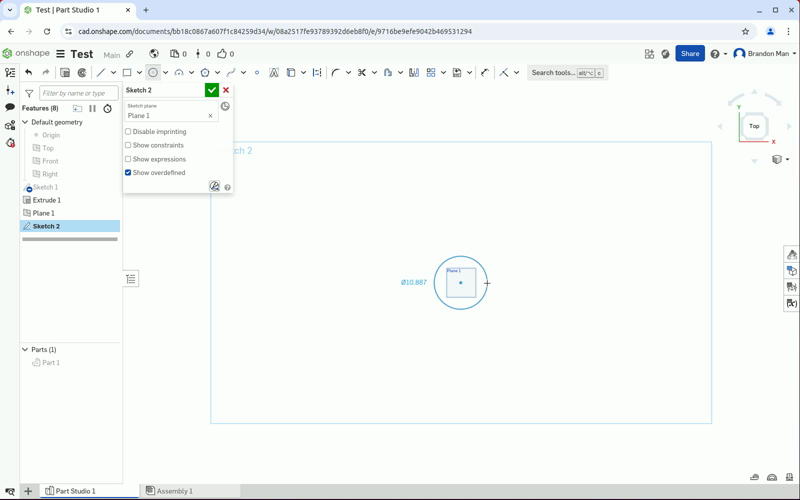
key(esc)
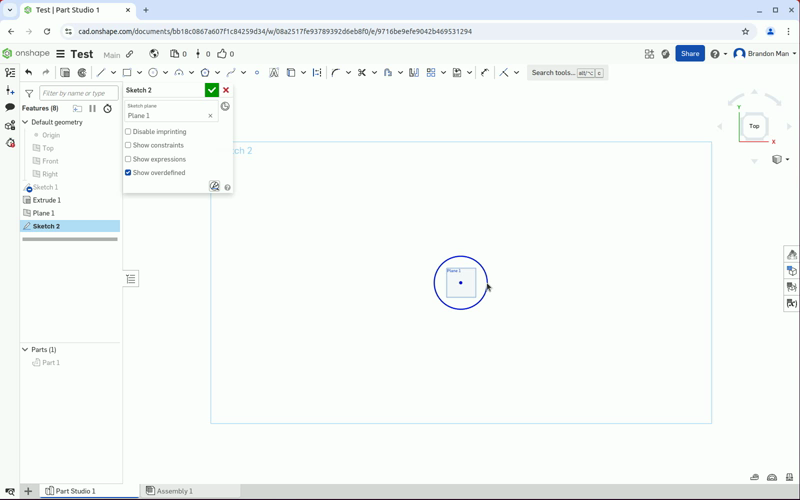
mouse_move(476, 281)
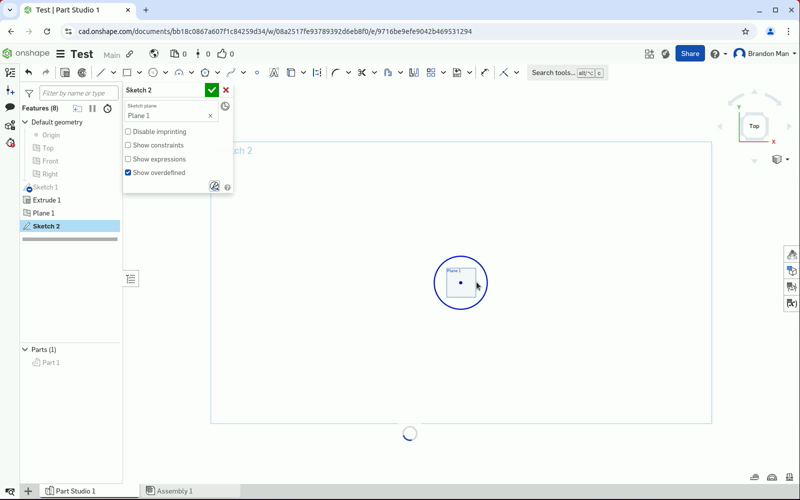
click(476, 281)
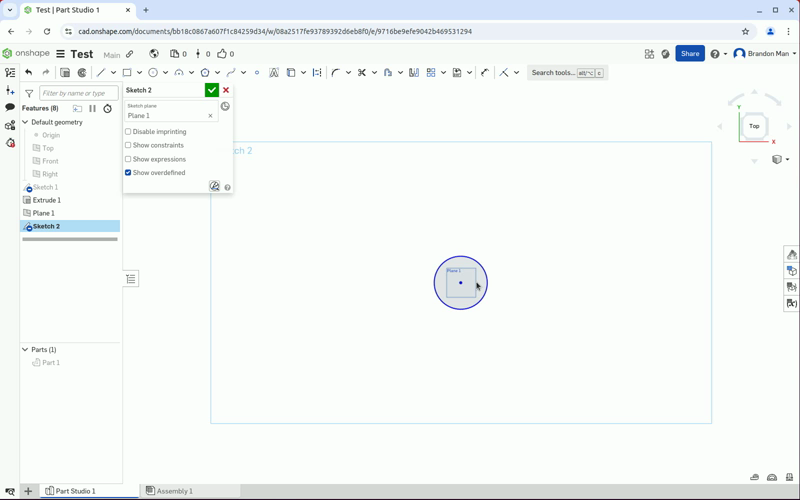
mouse_move(73, 352)
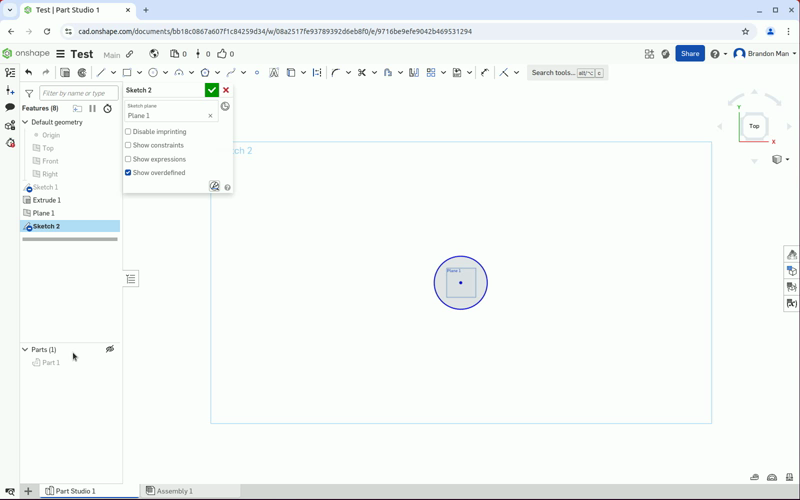
key(shift+y)
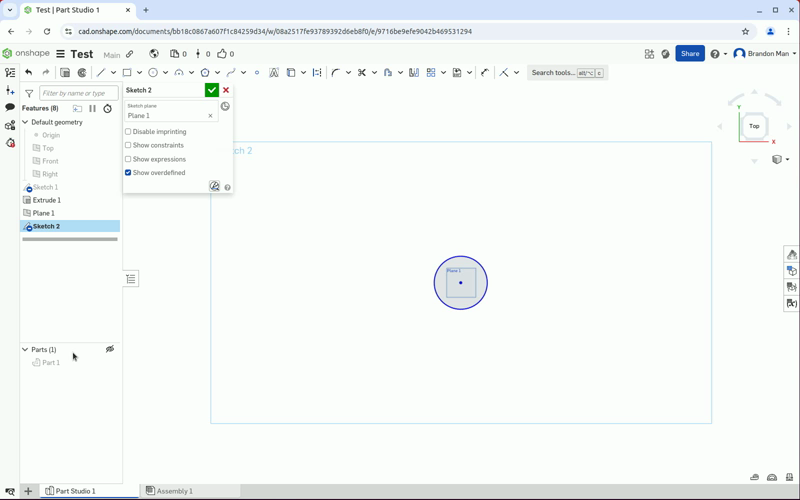
key(shift+e)
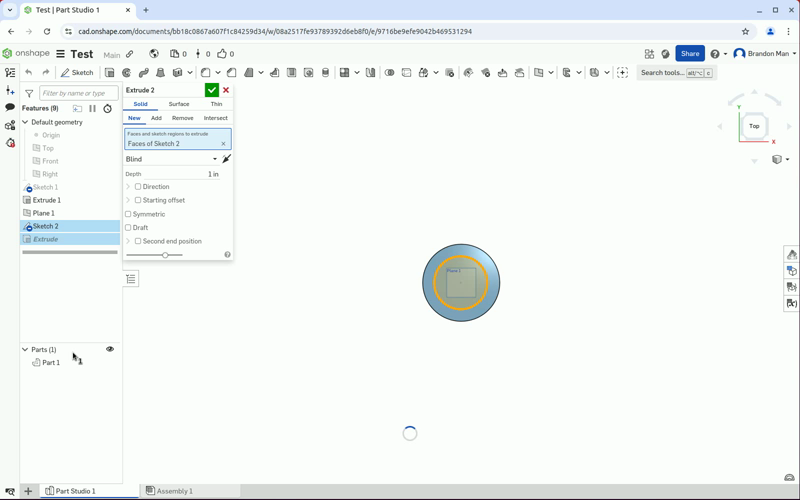
mouse_move(143, 106)
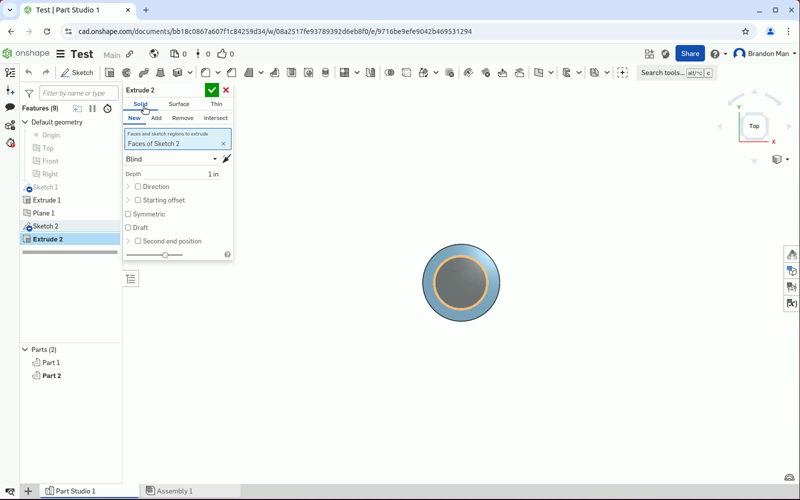
click(143, 106)
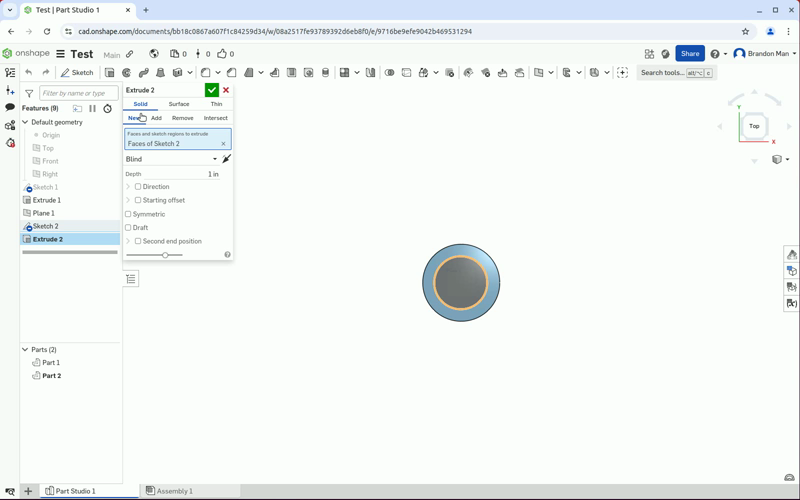
mouse_move(137, 120)
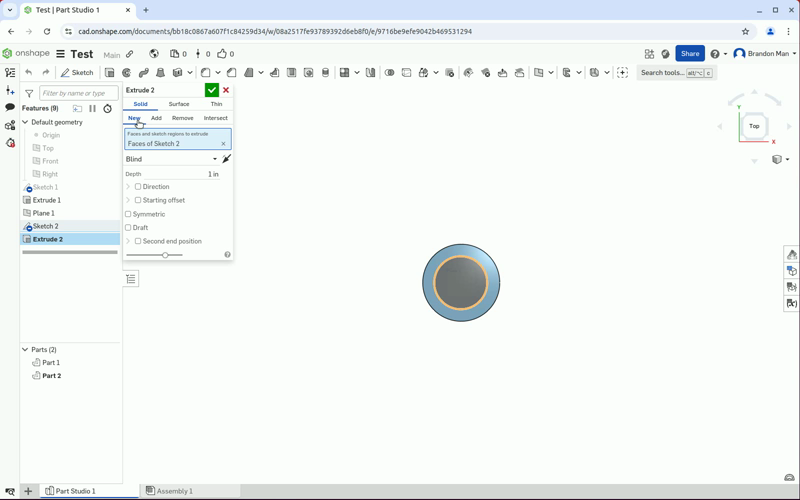
click(137, 120)
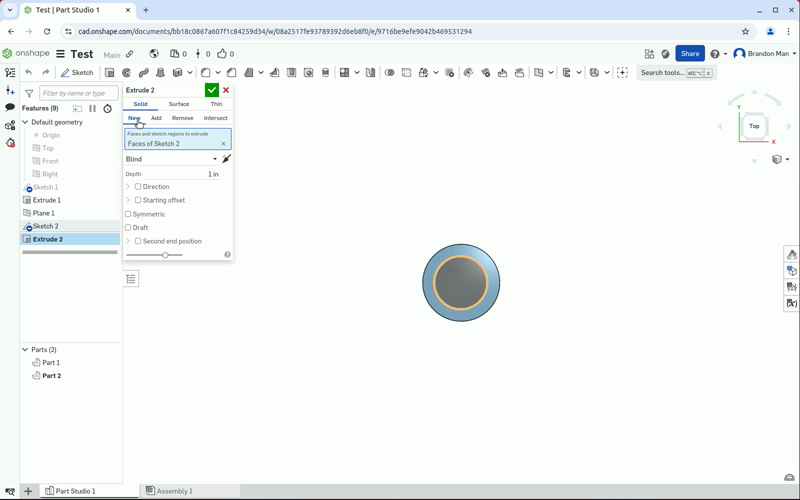
key(tab, 4)
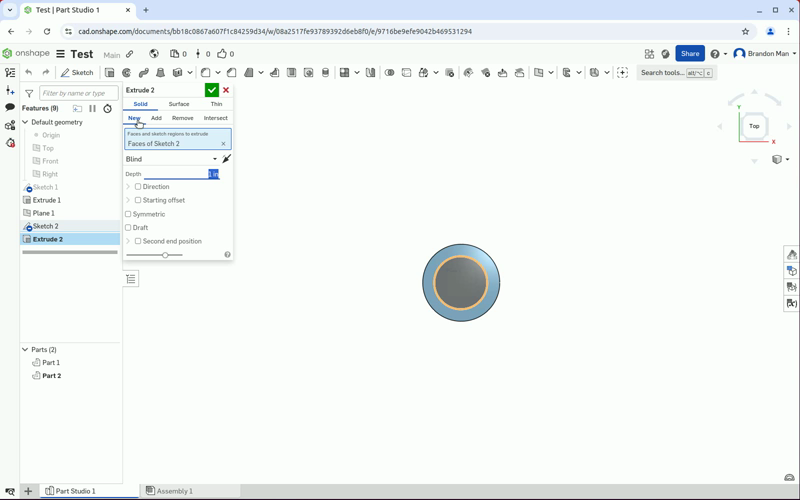
text(22.627)
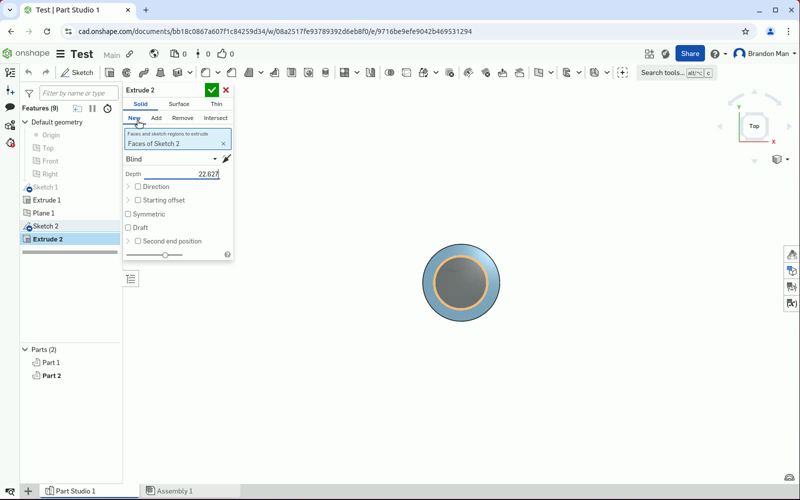
key(enter)
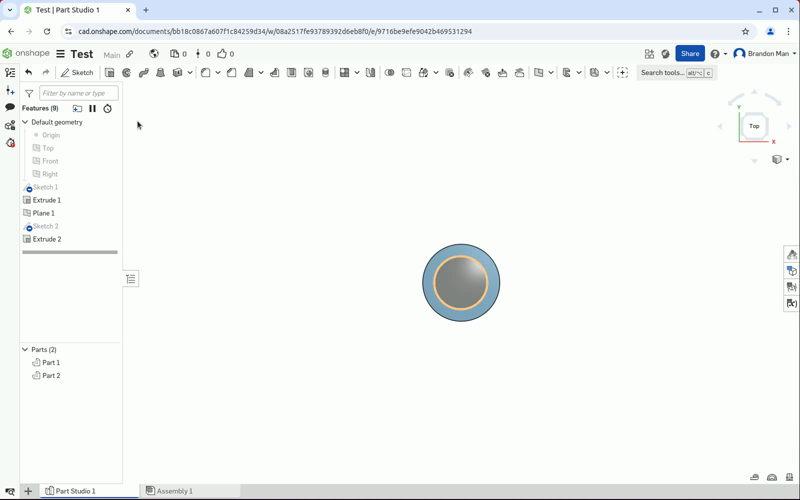
key(shift+h)
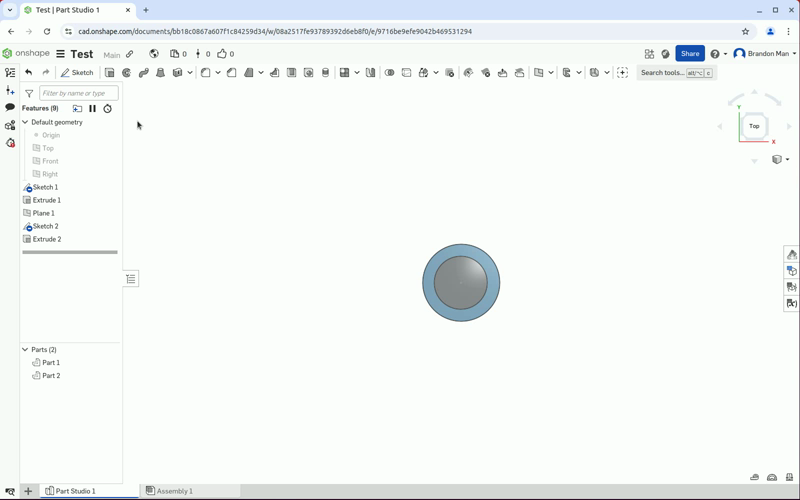
key(shift+h)
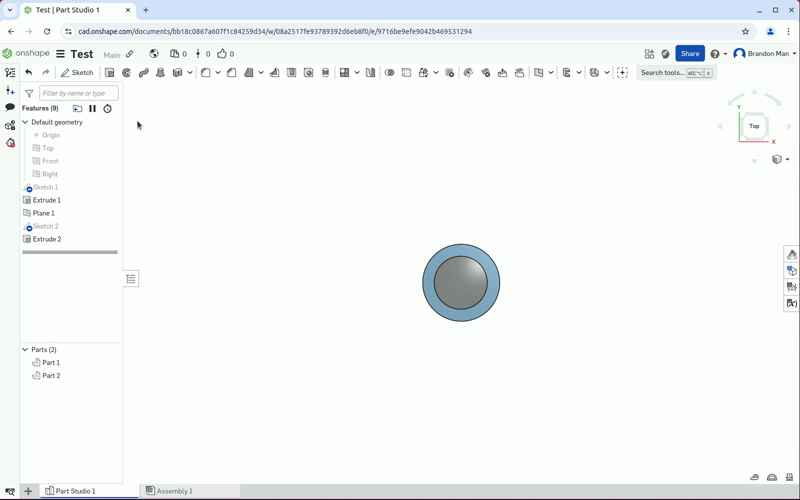
mouse_move(73, 189)
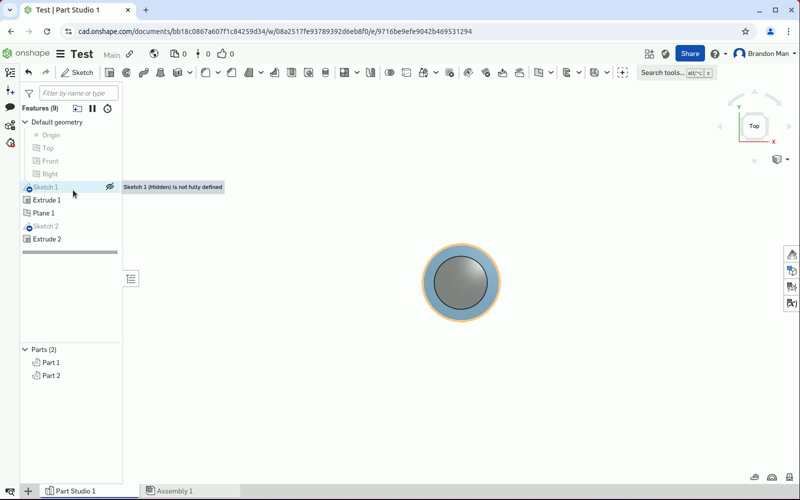
click(73, 189)
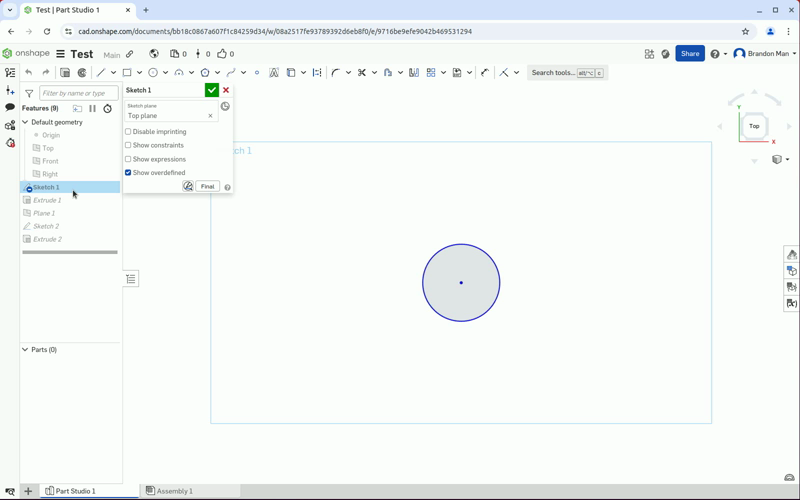
mouse_move(229, 92)
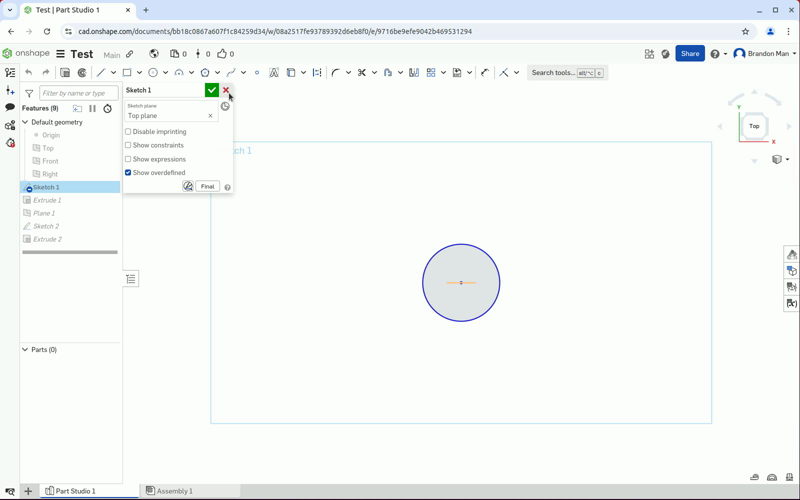
click(229, 92)
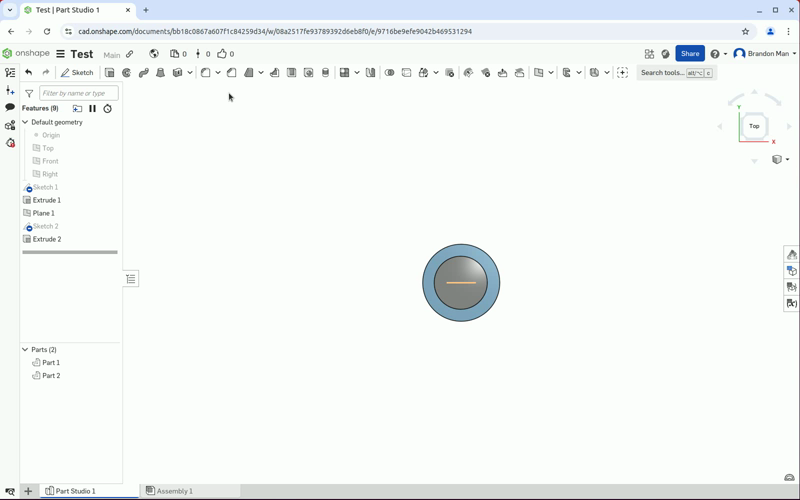
mouse_move(541, 75)
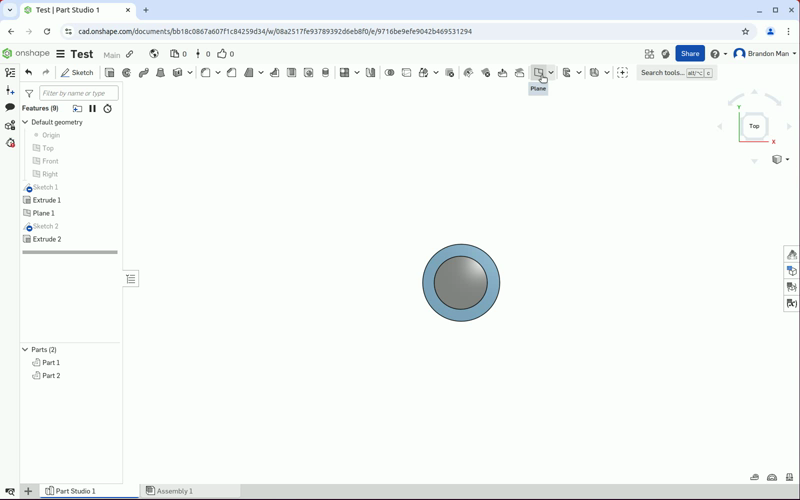
click(541, 75)
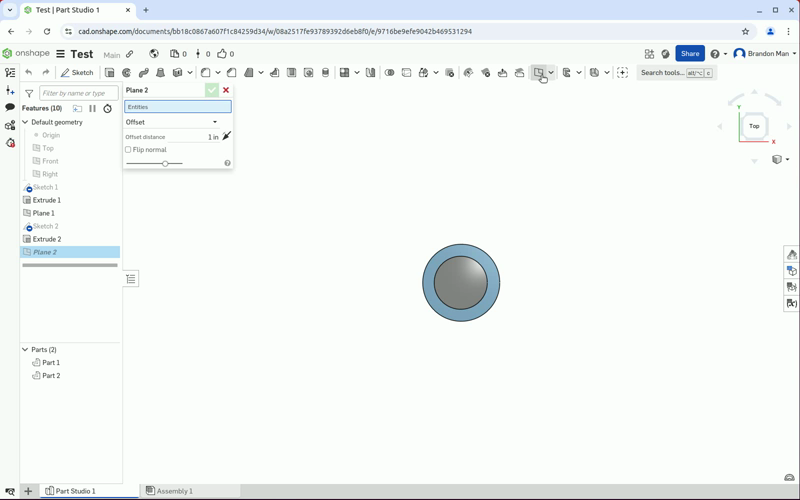
mouse_move(73, 150)
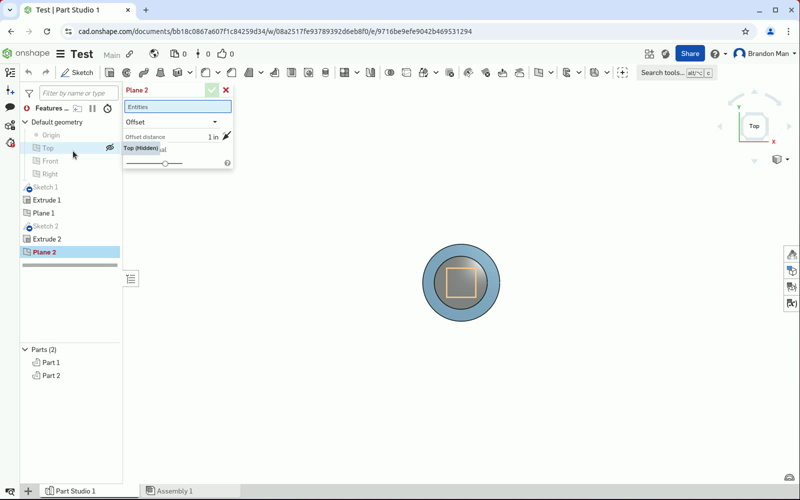
click(73, 150)
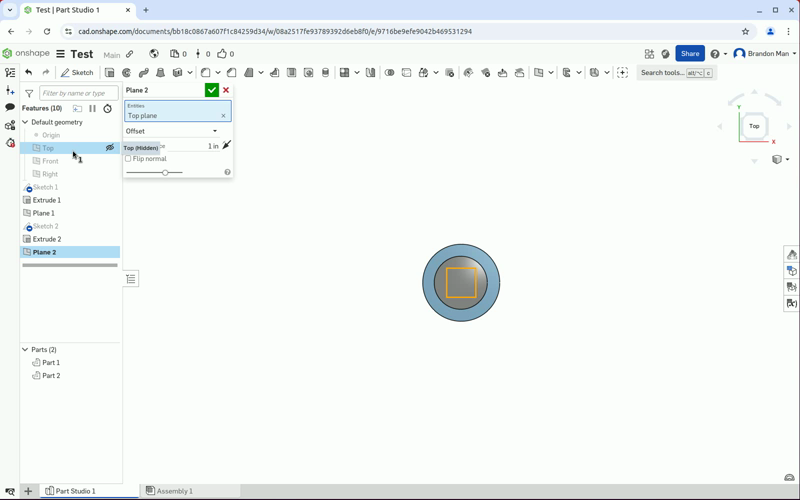
key(tab, 2)
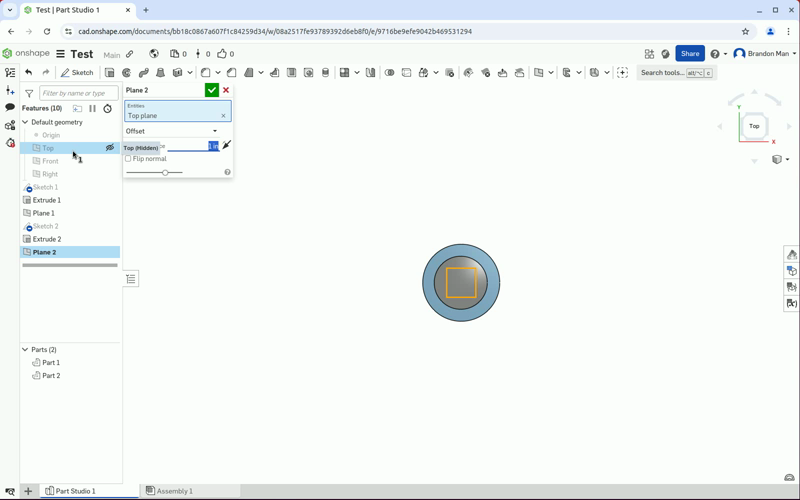
text(23.108)
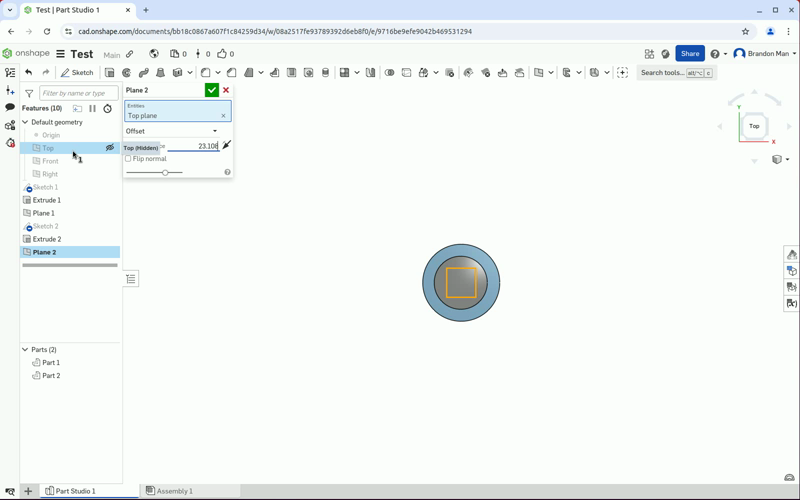
key(enter, 2)
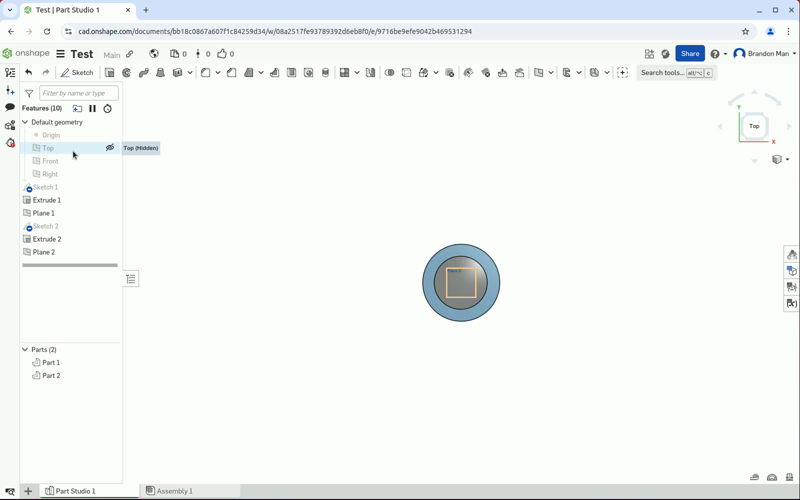
key(shift+s)
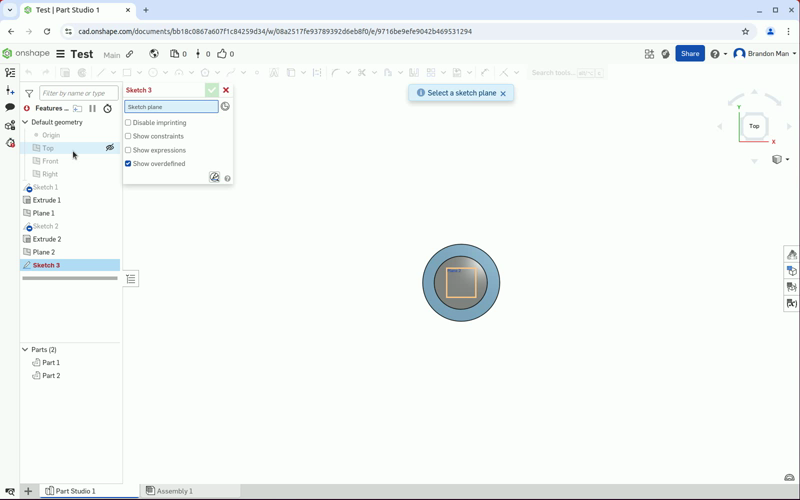
mouse_move(73, 254)
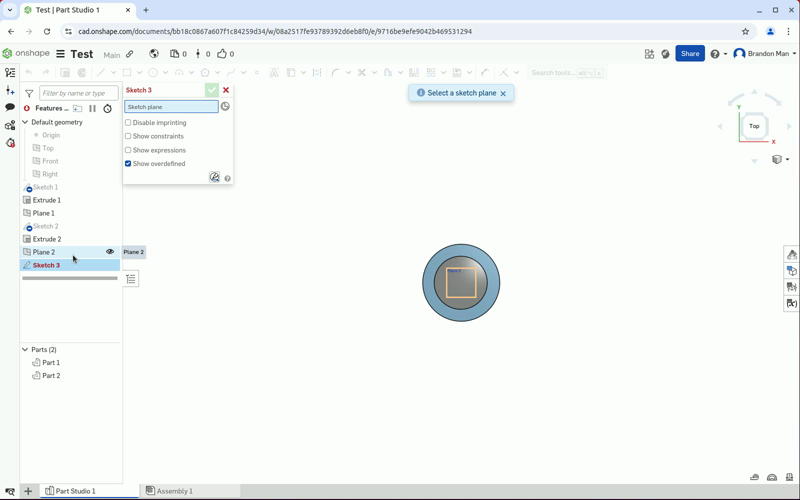
click(73, 254)
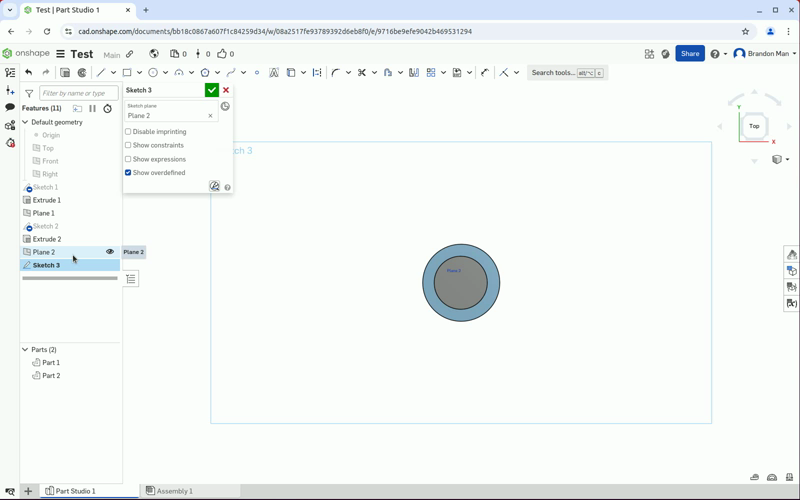
mouse_move(73, 352)
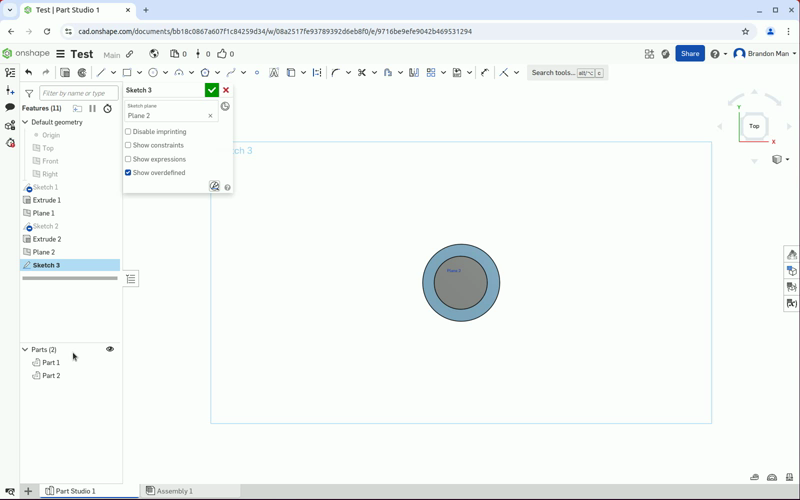
key(y)
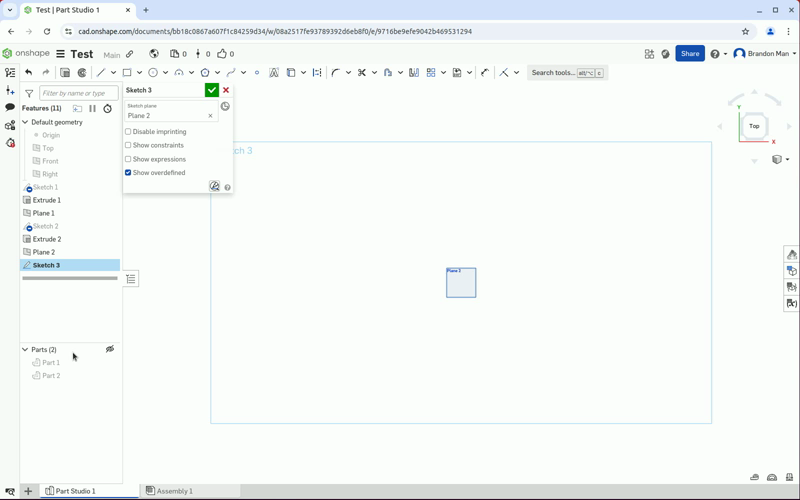
key(l)
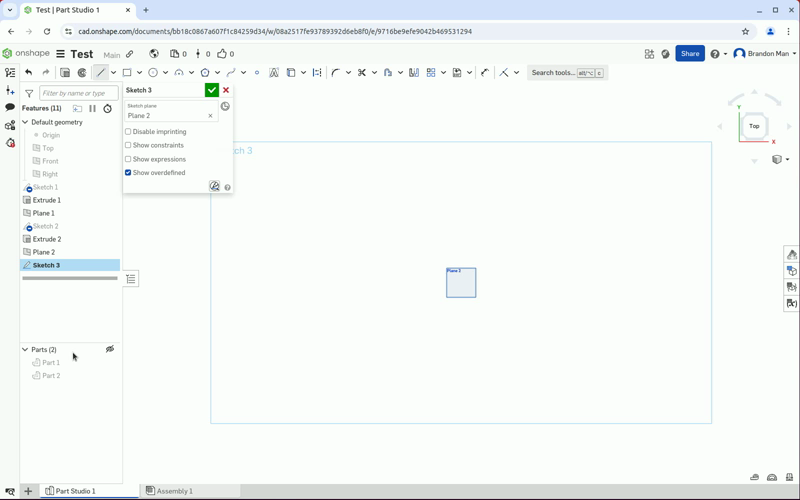
key_down(shift)
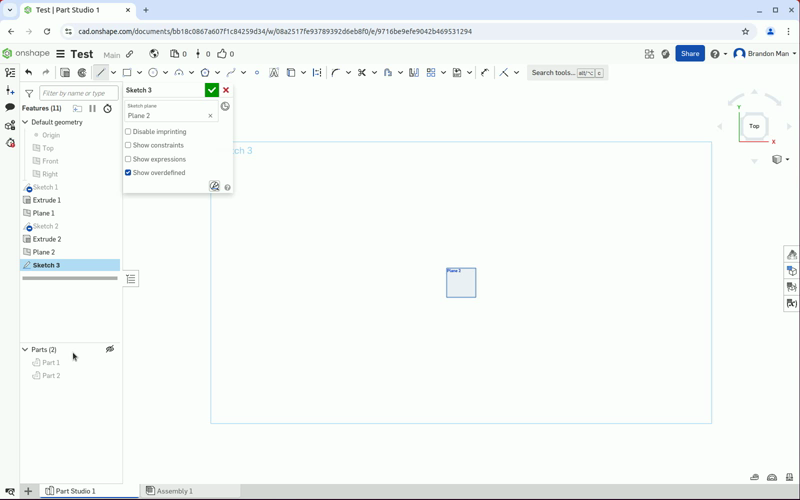
mouse_move(484, 295)
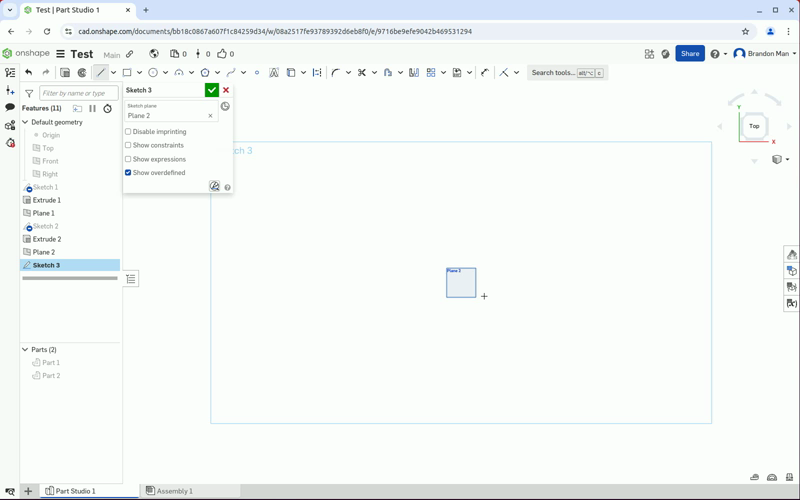
click(484, 295)
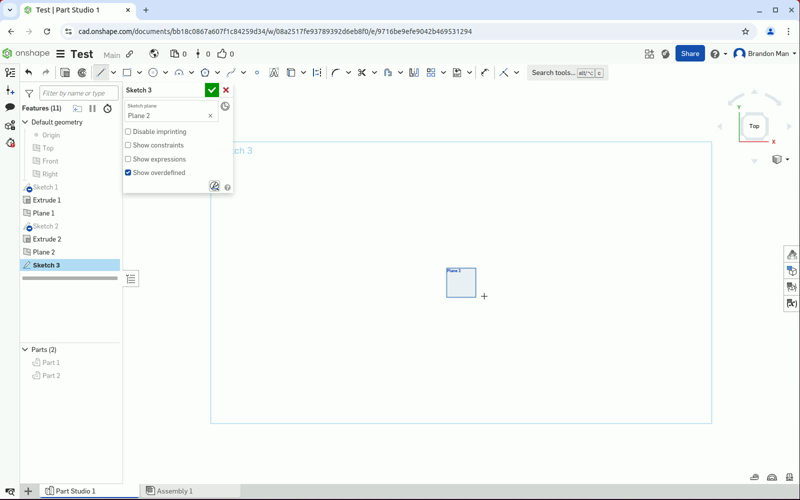
key_up(shift)
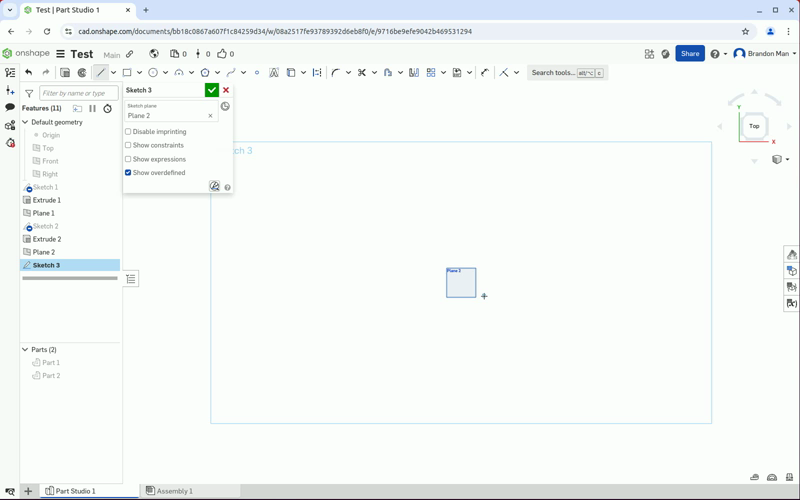
key_down(shift)
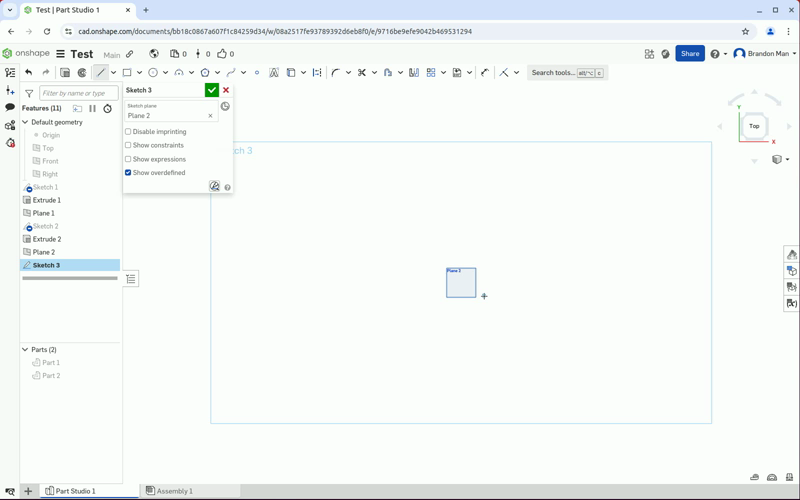
mouse_move(514, 295)
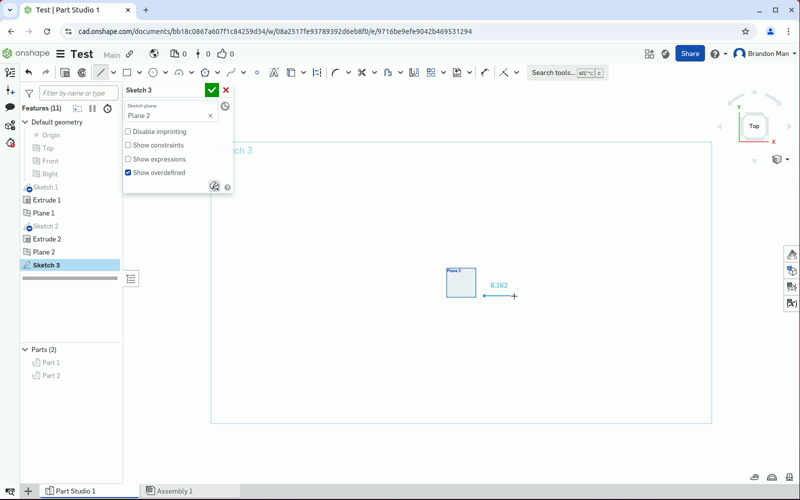
mouse_move(502, 295)
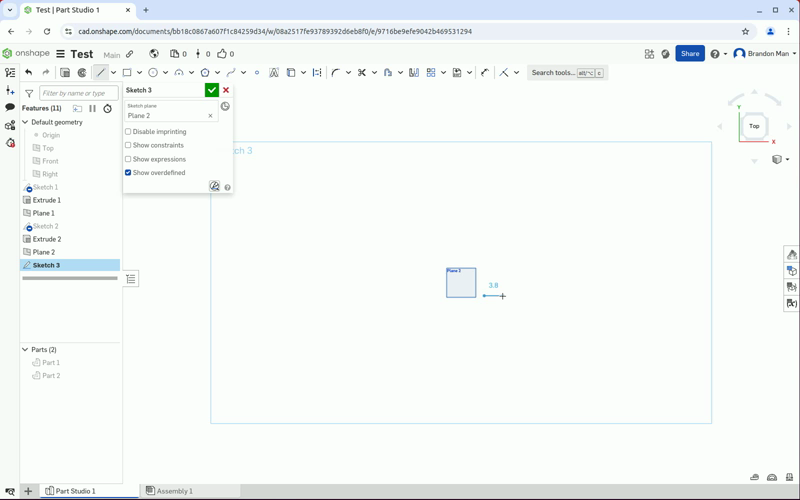
click(502, 295)
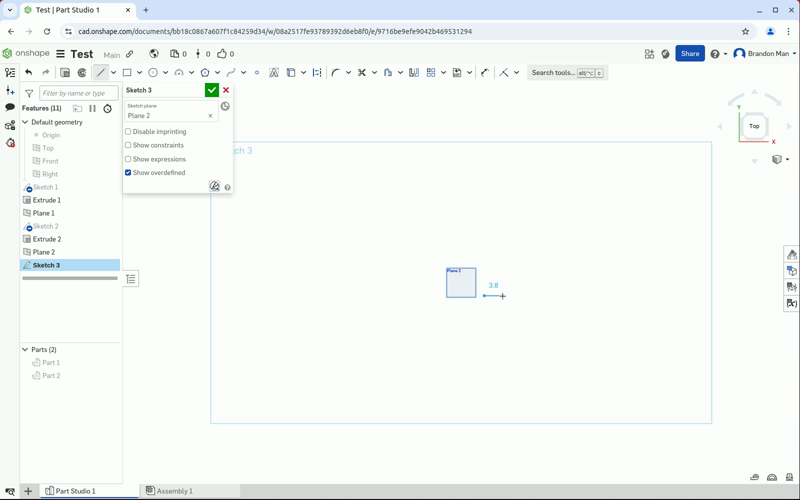
key_up(shift)
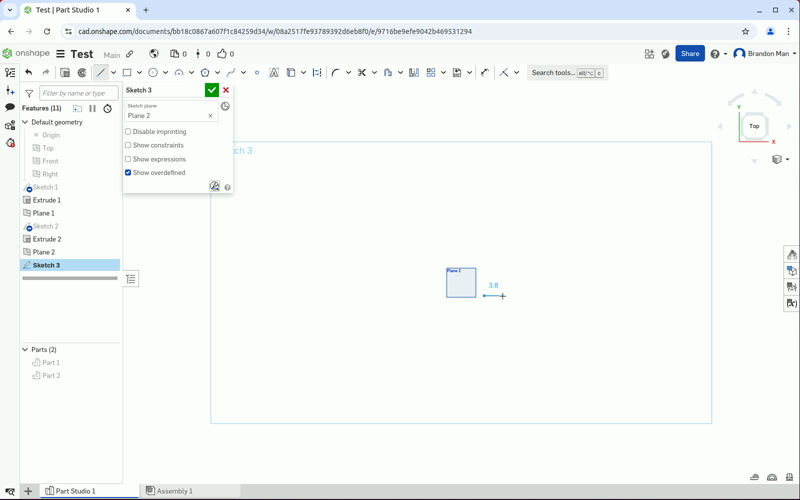
key_down(shift)
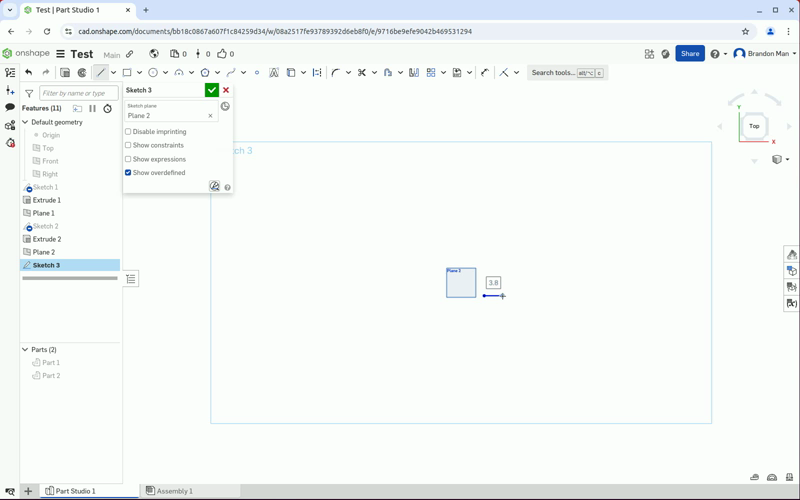
mouse_move(532, 295)
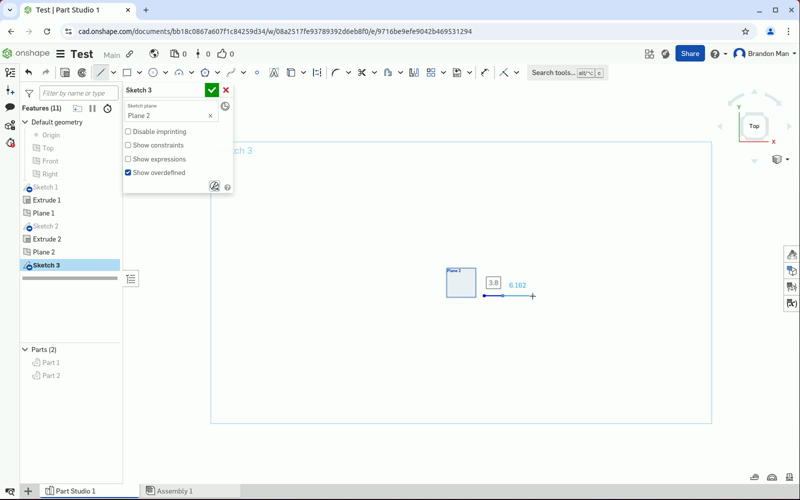
mouse_move(502, 269)
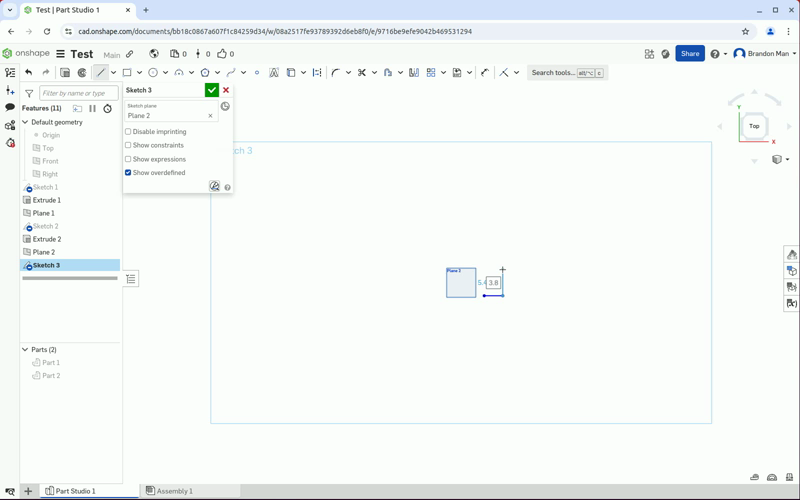
click(502, 269)
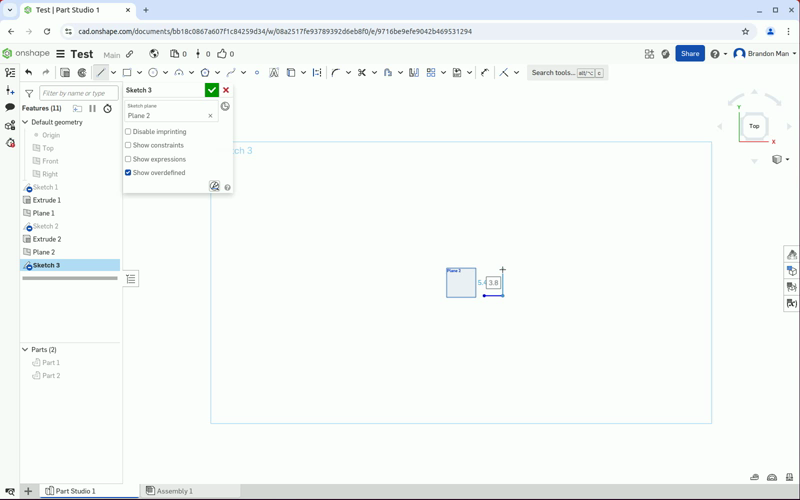
key_up(shift)
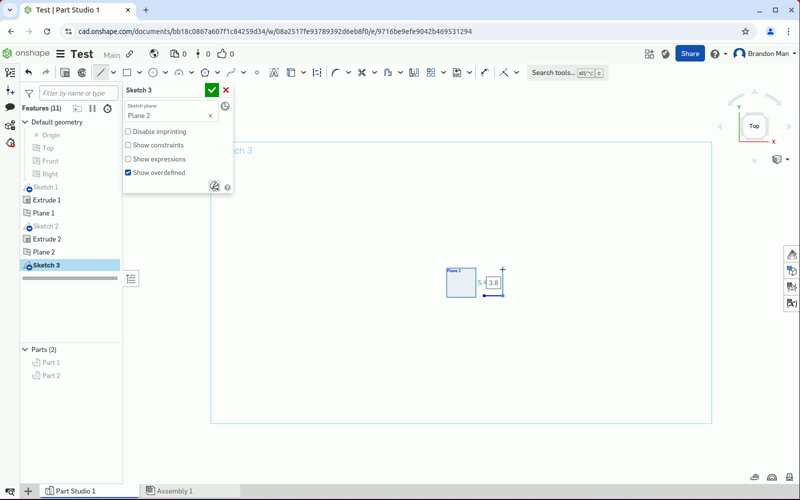
key_down(shift)
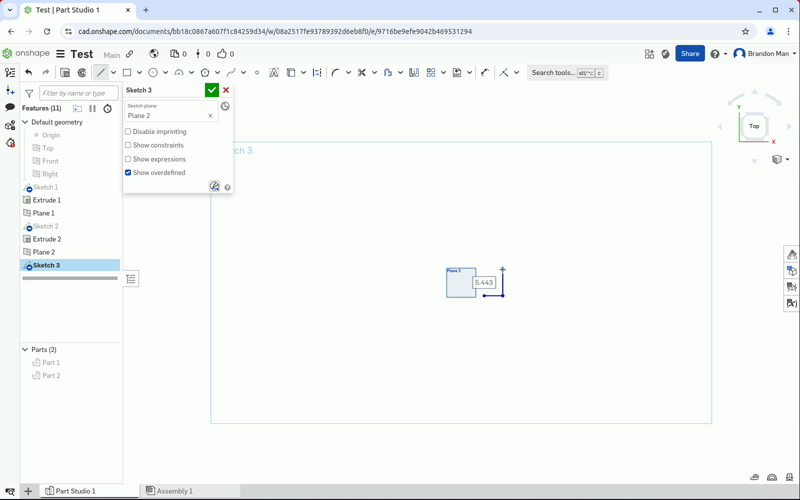
mouse_move(532, 269)
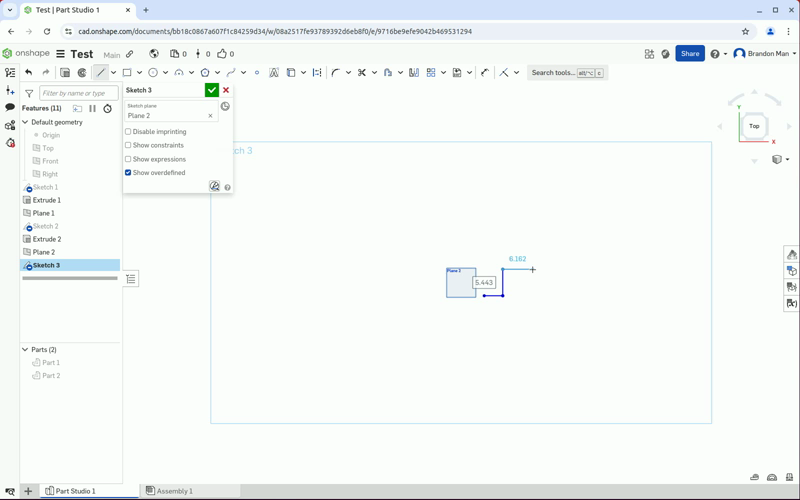
mouse_move(484, 269)
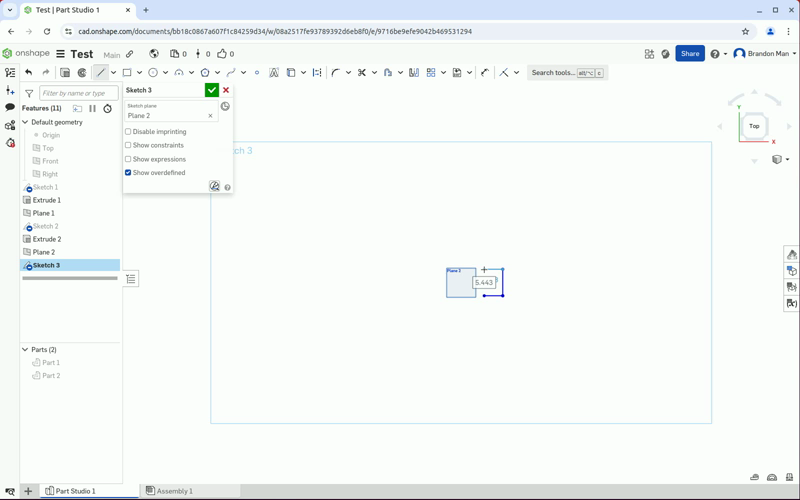
click(484, 269)
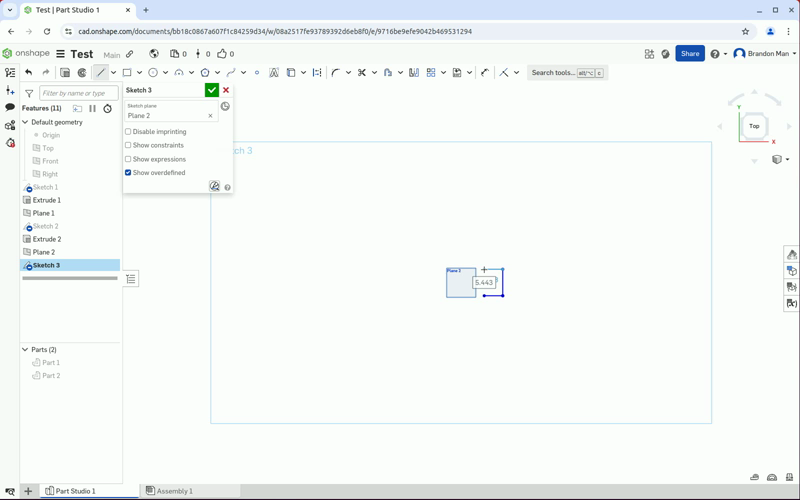
key_up(shift)
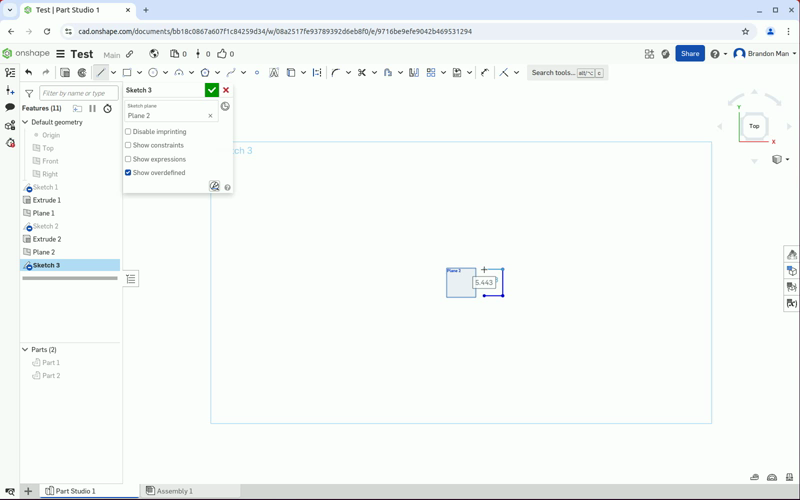
key(esc)
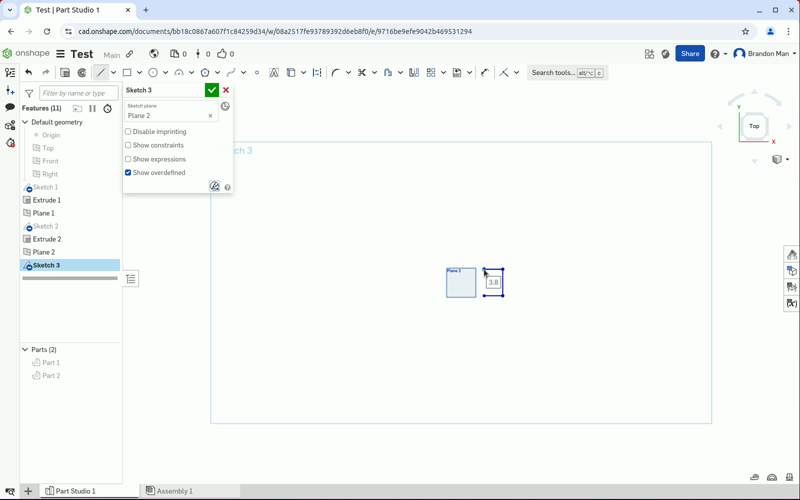
key(a)
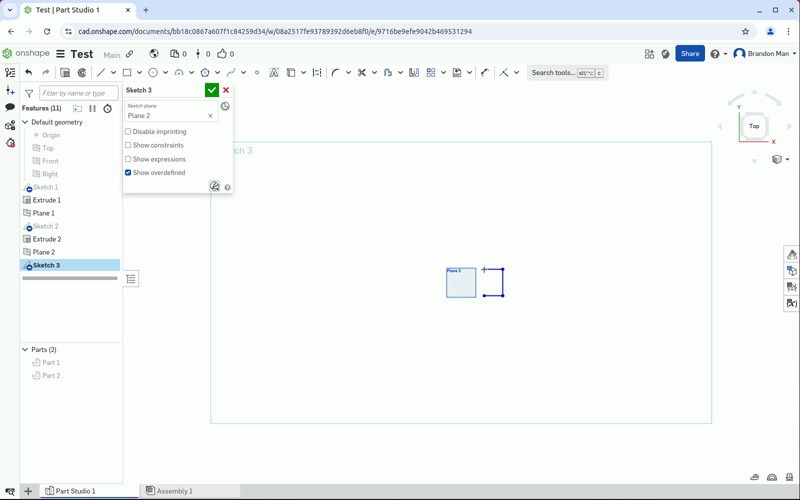
mouse_move(484, 269)
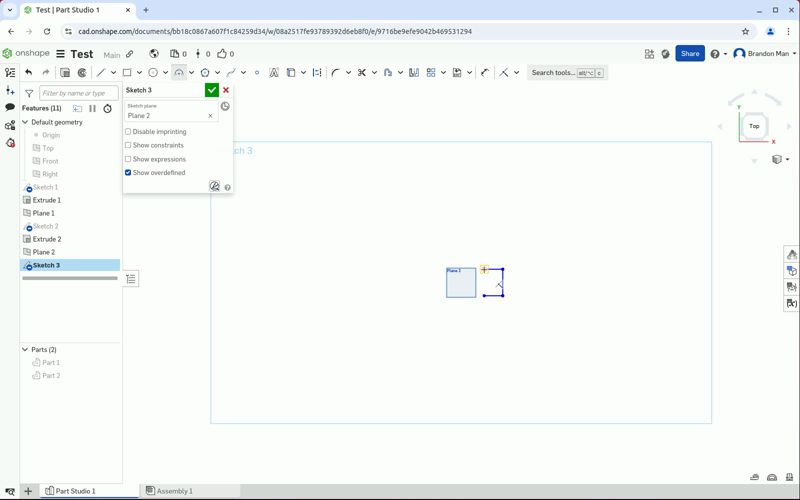
click(484, 269)
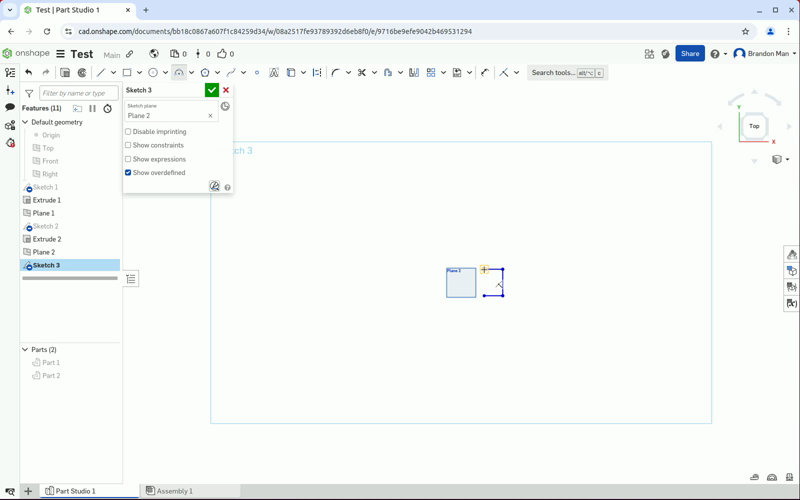
mouse_move(484, 295)
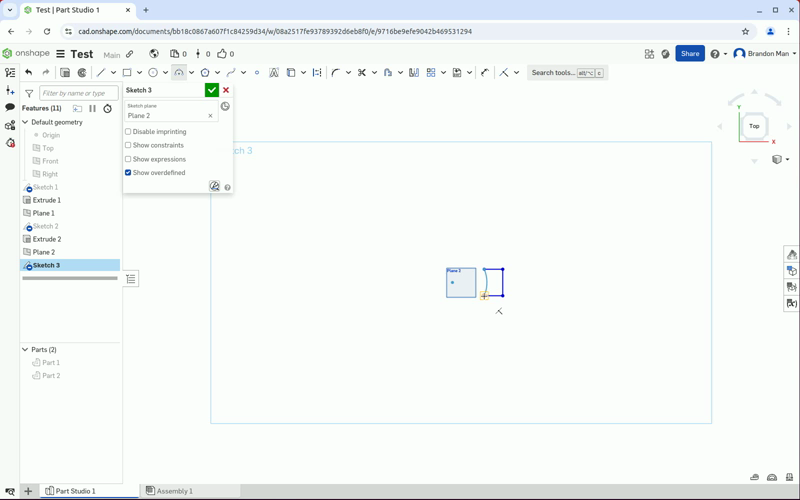
click(484, 295)
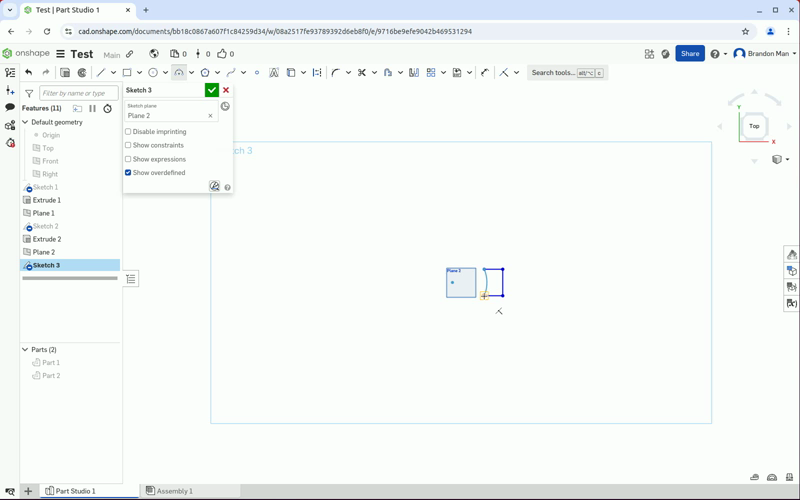
key_down(shift)
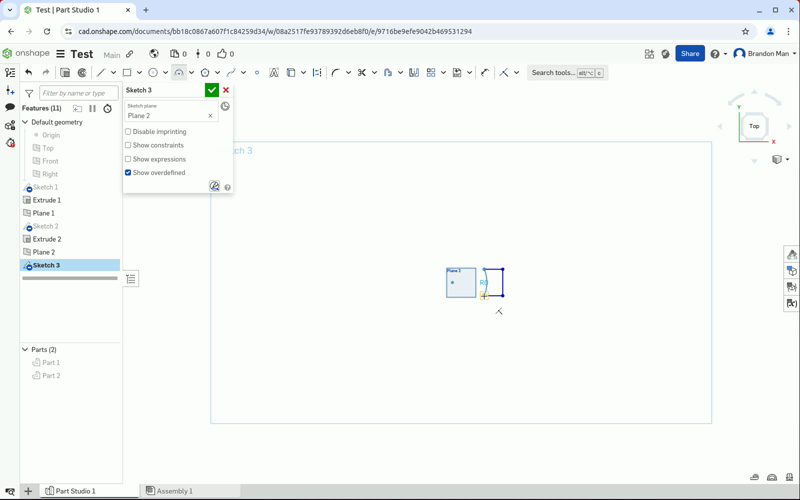
mouse_move(487, 282)
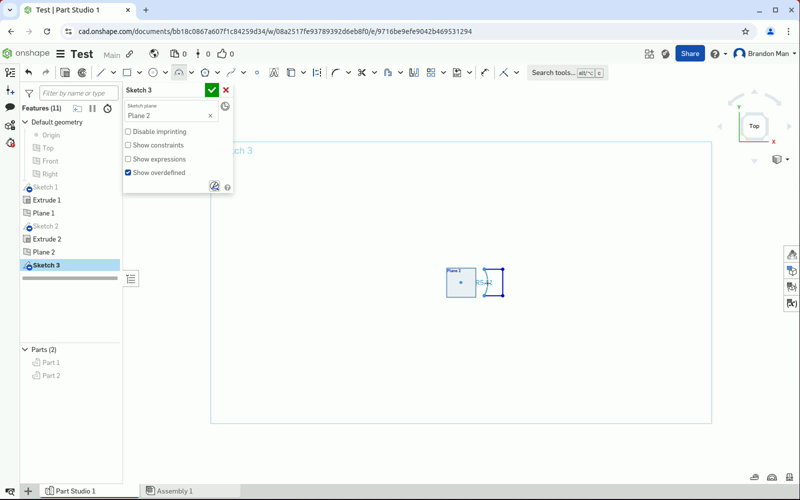
click(487, 282)
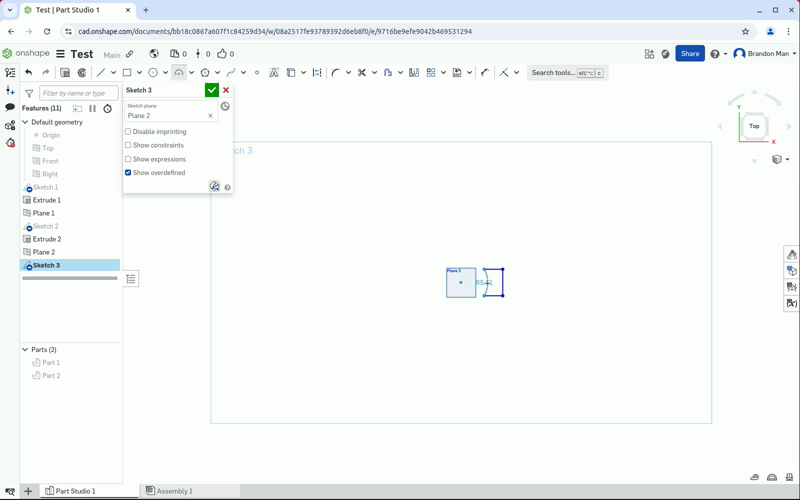
key_up(shift)
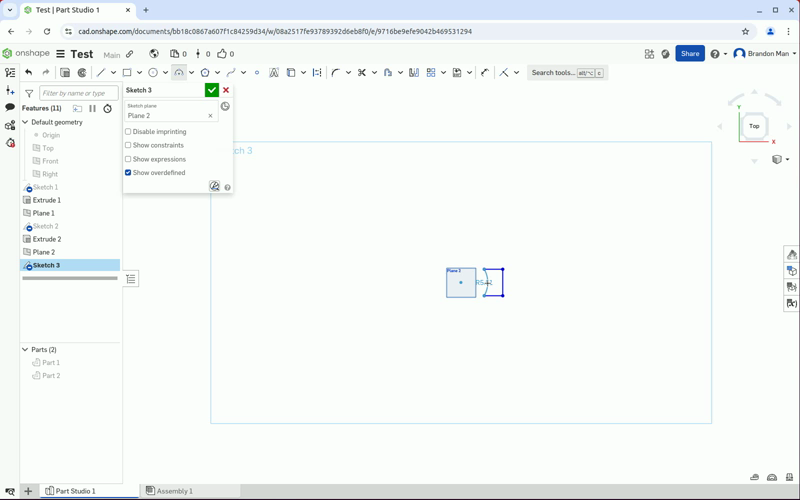
key(esc)
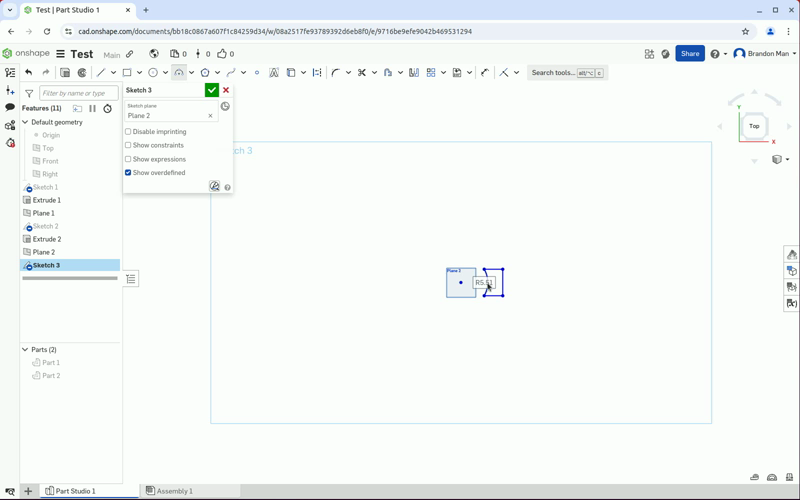
mouse_move(500, 282)
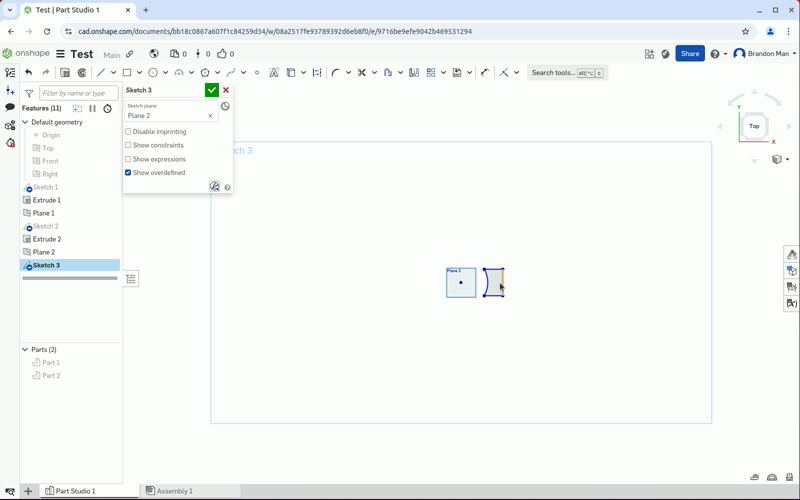
scroll(6)
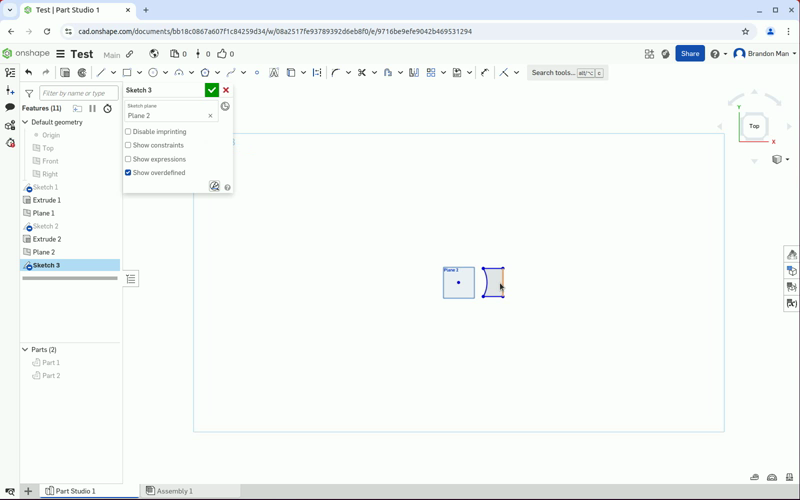
scroll(6)
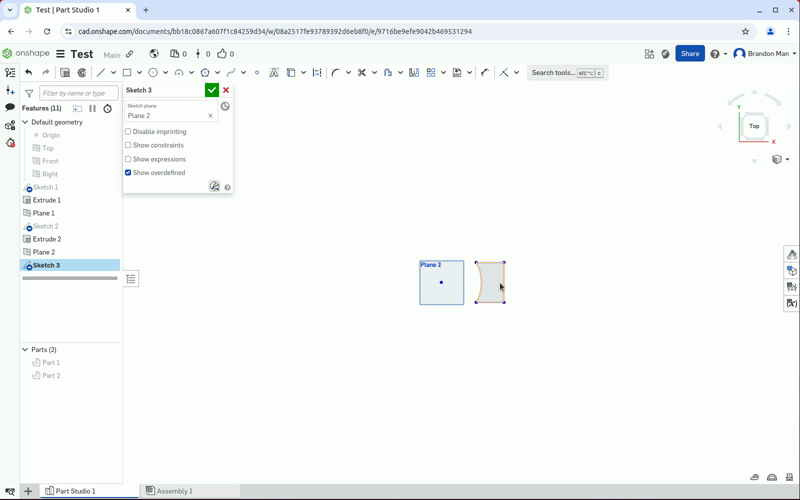
scroll(6)
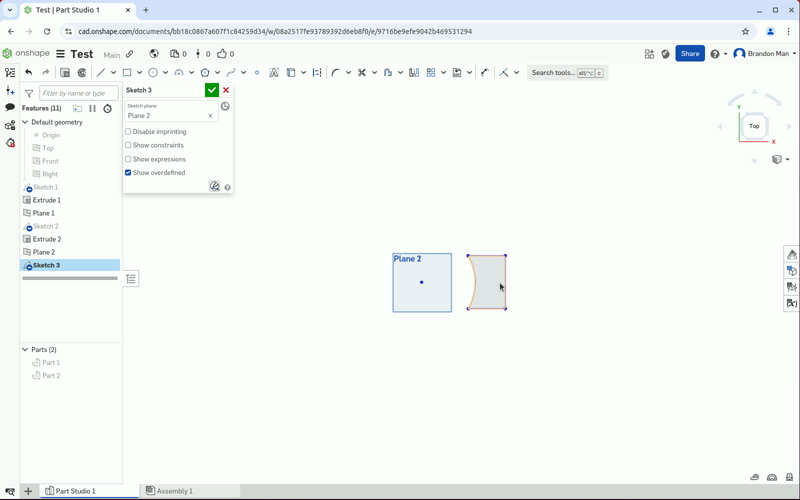
scroll(6)
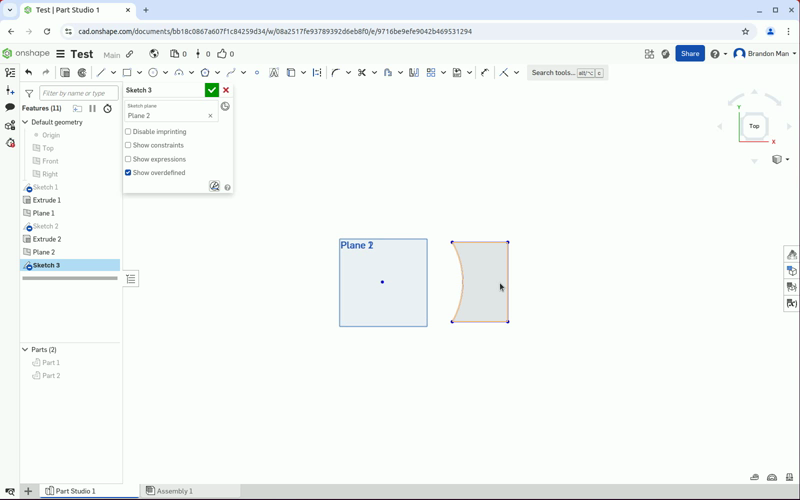
scroll(6)
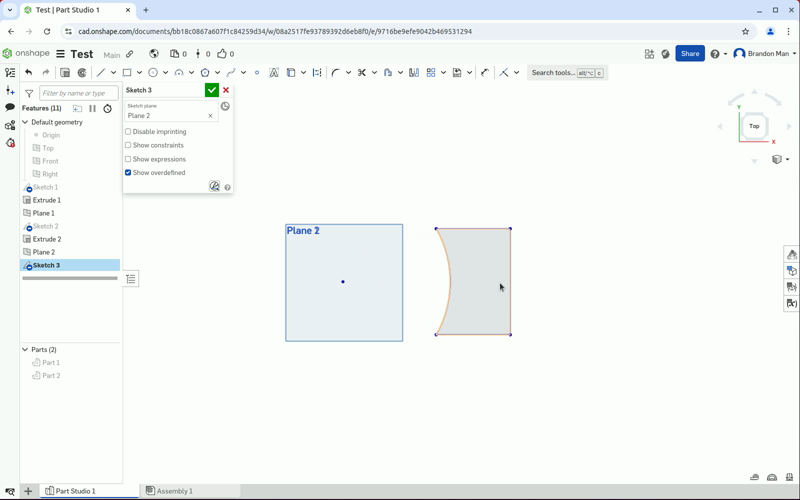
scroll(6)
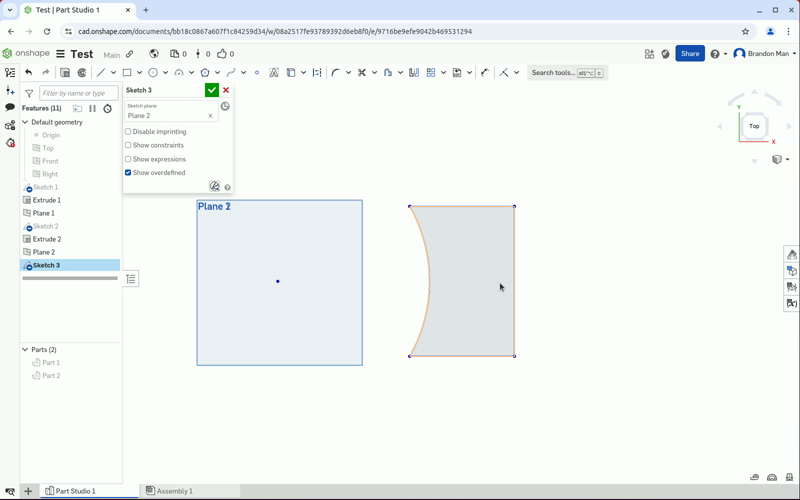
scroll(6)
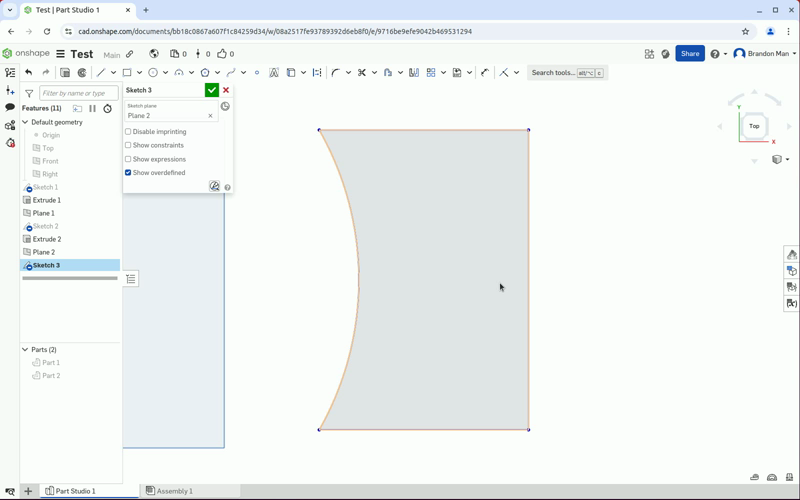
click(500, 282)
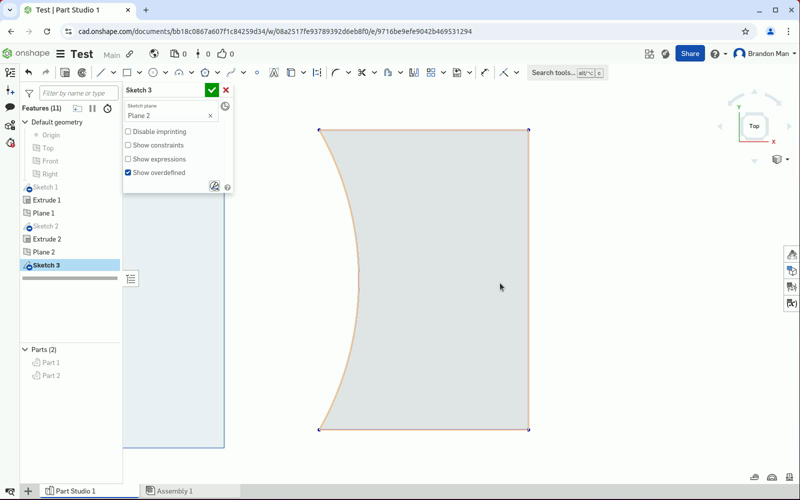
scroll(-6)
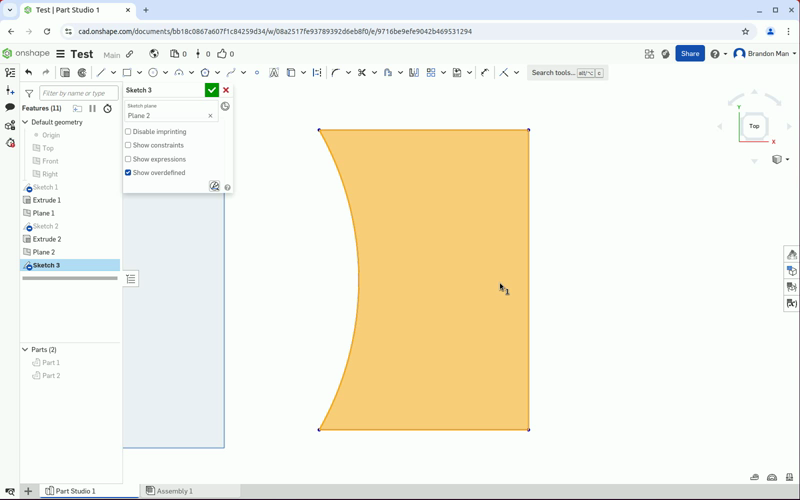
scroll(-6)
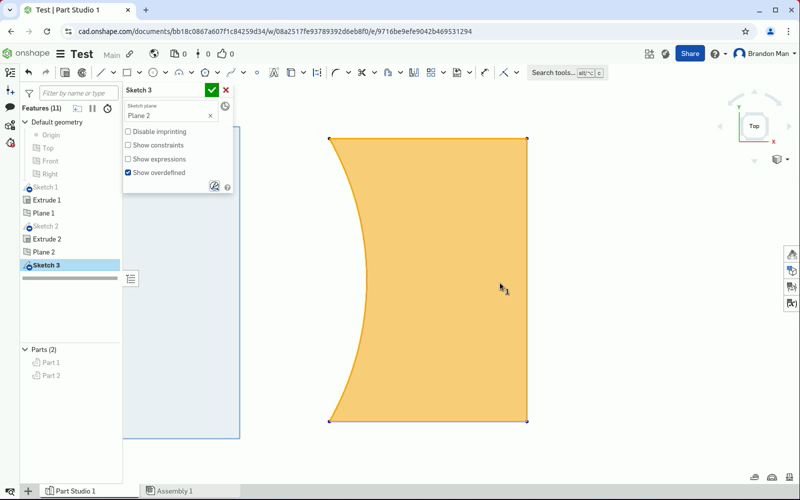
scroll(-6)
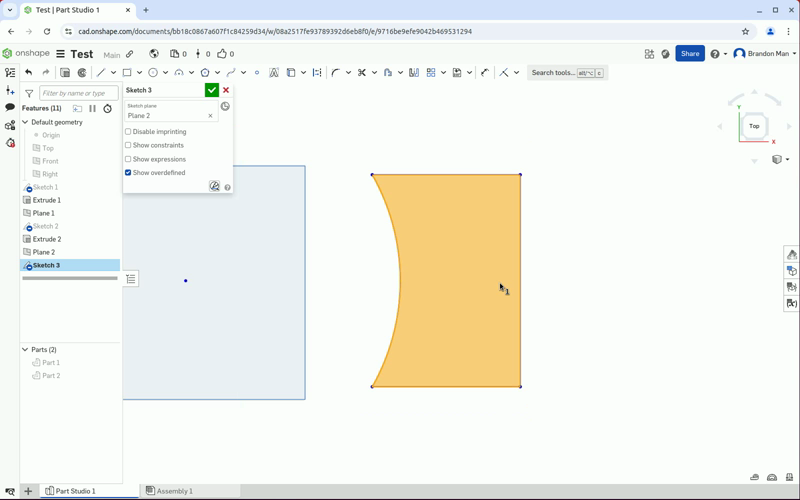
scroll(-6)
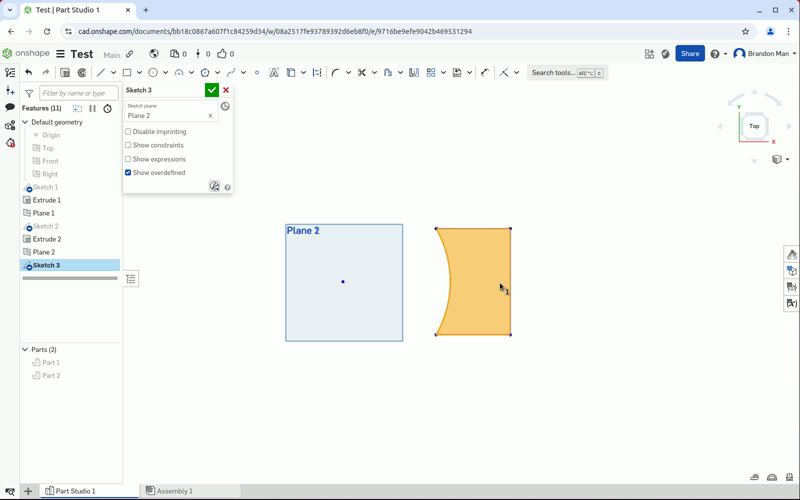
scroll(-6)
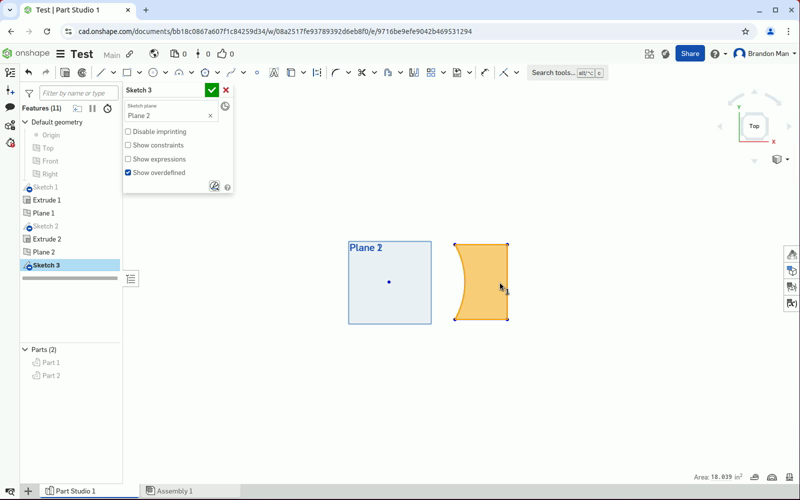
scroll(-6)
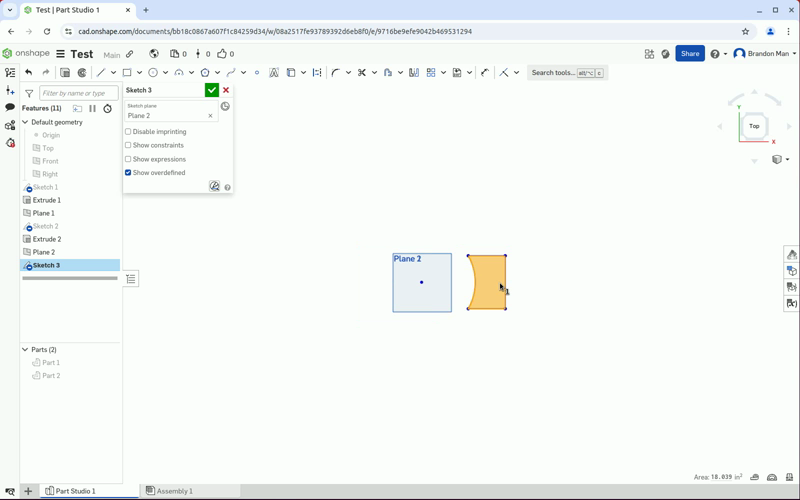
scroll(-6)
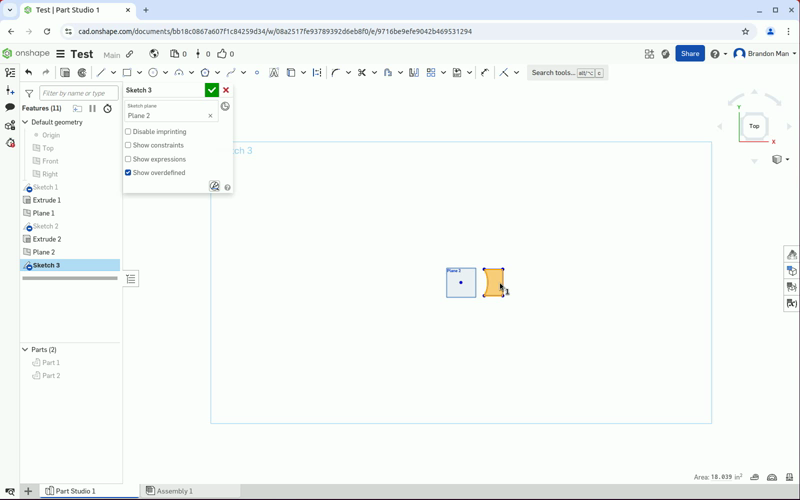
mouse_move(73, 352)
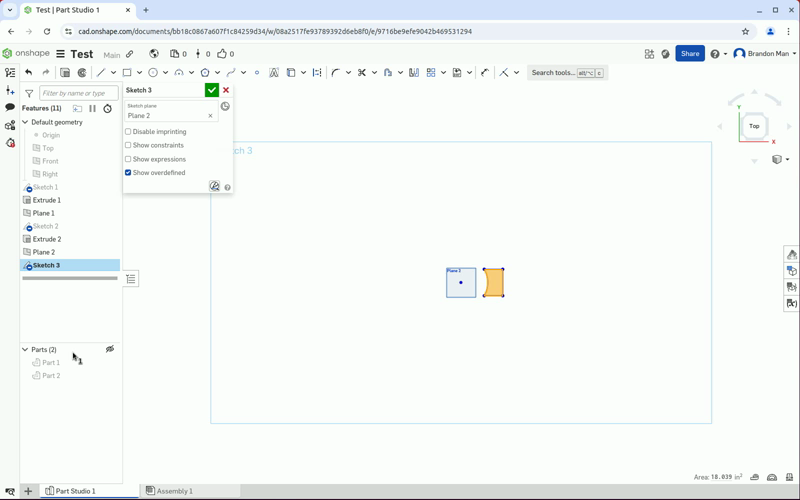
key(shift+y)
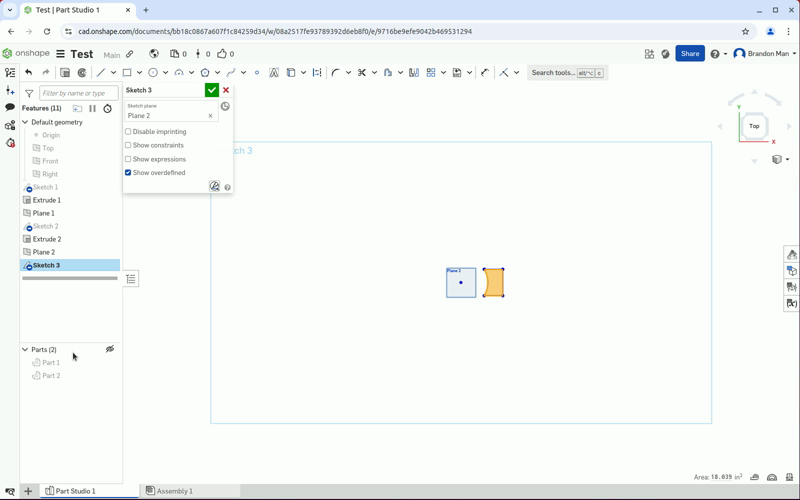
key(shift+e)
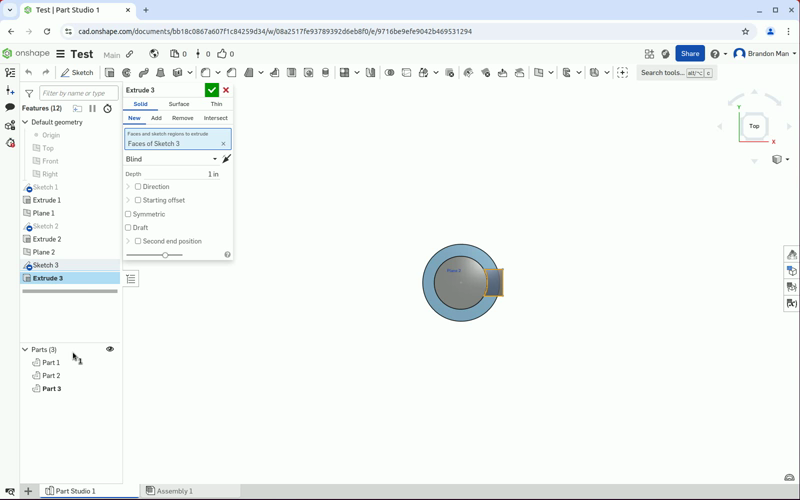
mouse_move(143, 106)
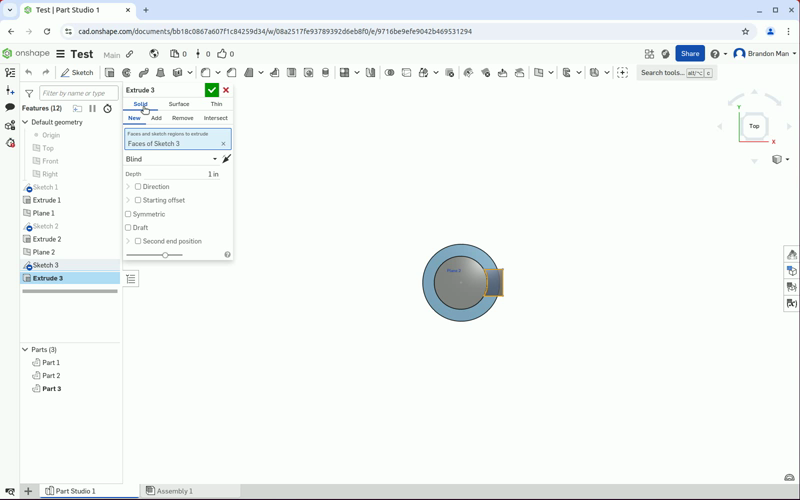
click(143, 106)
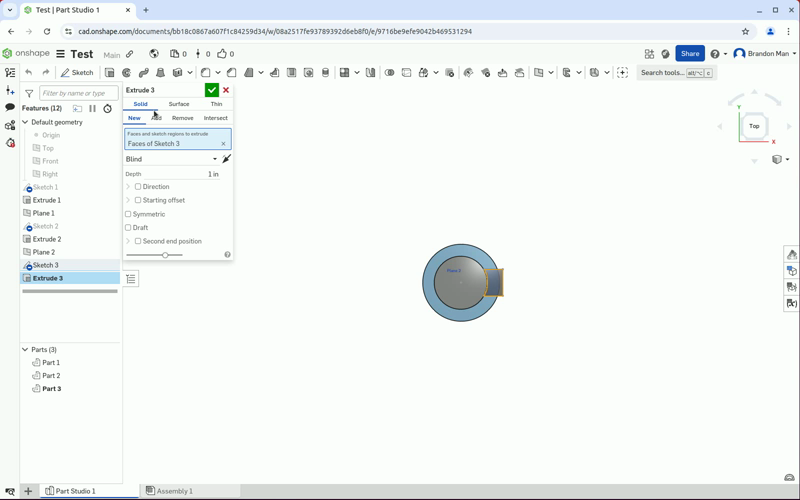
mouse_move(186, 120)
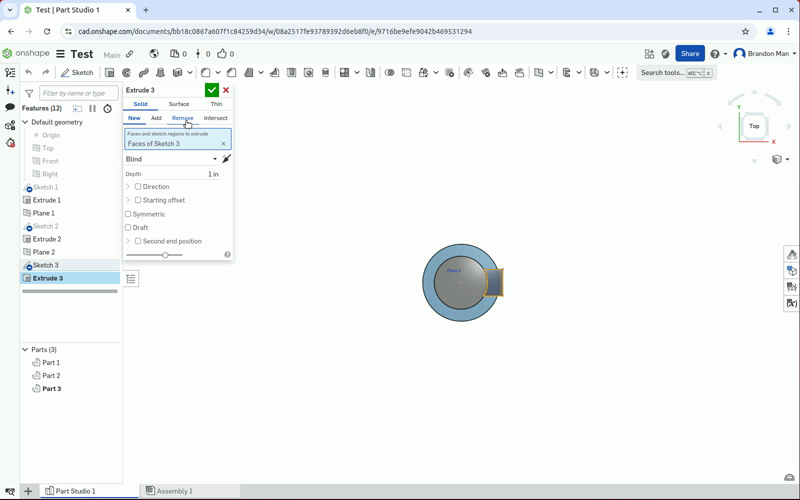
click(186, 120)
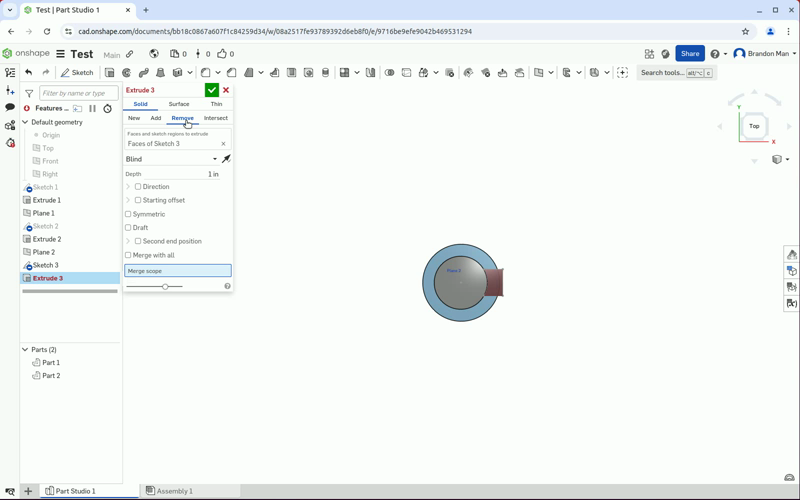
key(tab, 4)
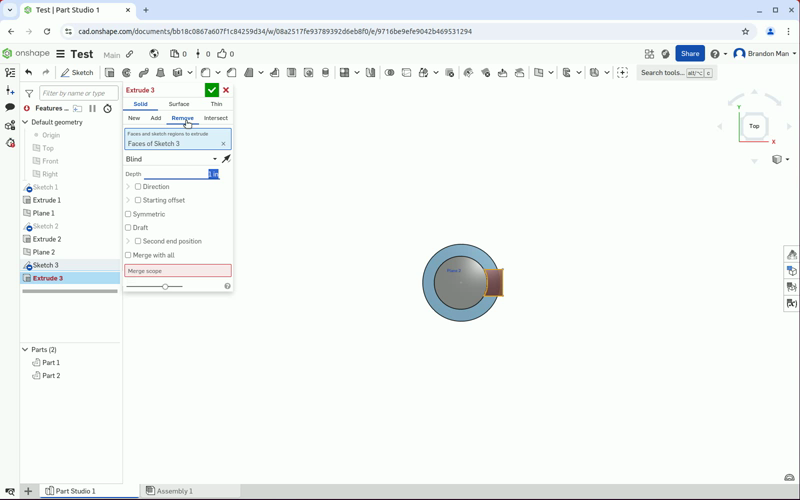
text(6.258)
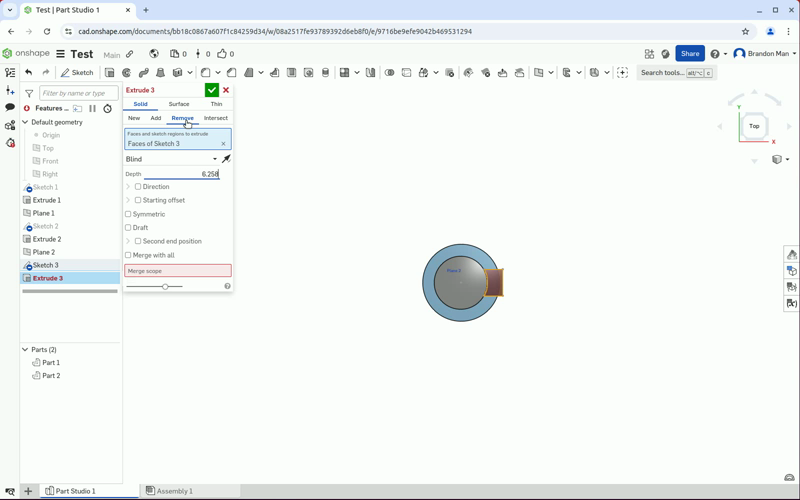
key(tab, 6)
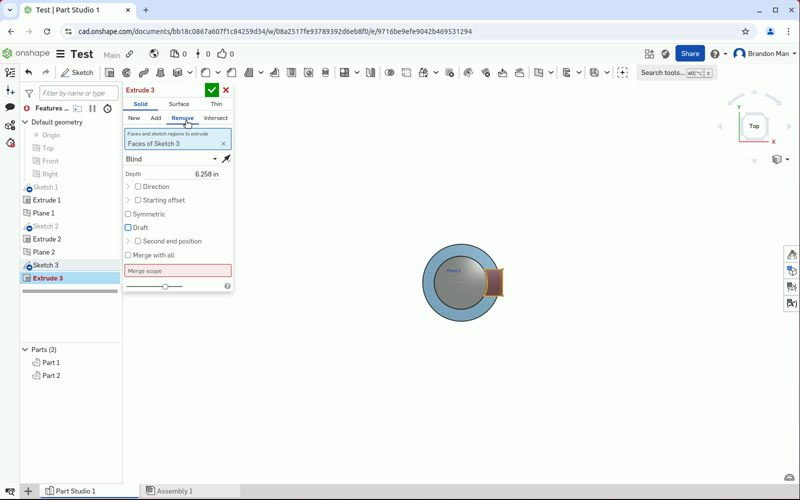
key(space)
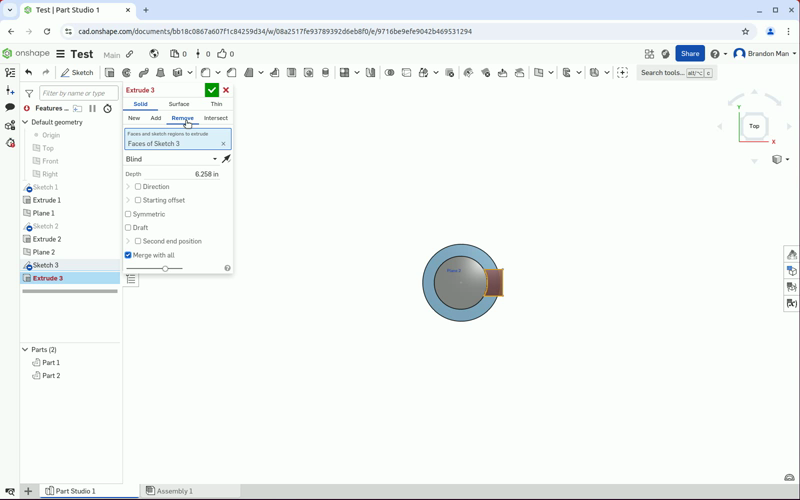
key(enter)
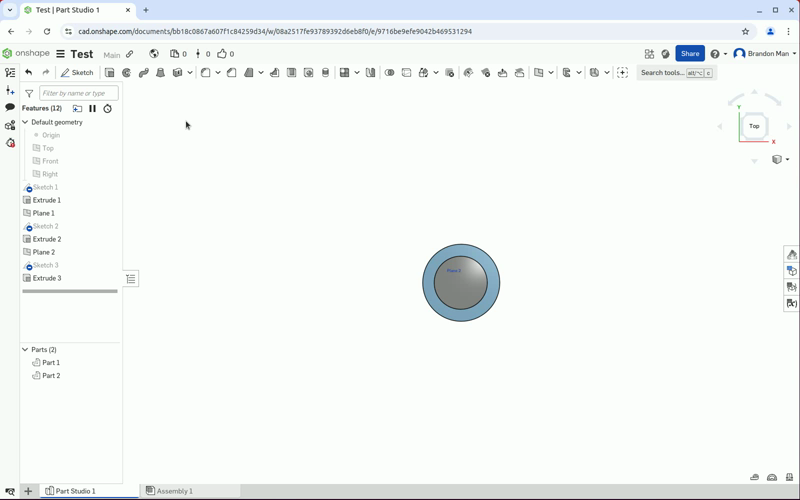
key(shift+h)
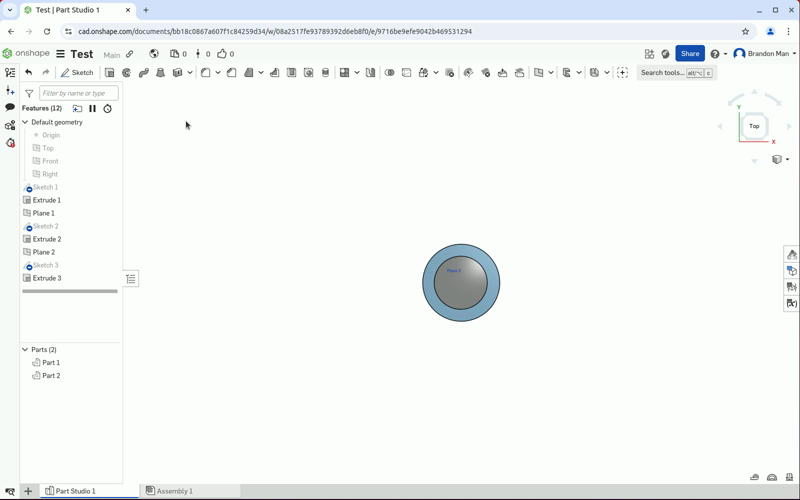
key(shift+h)
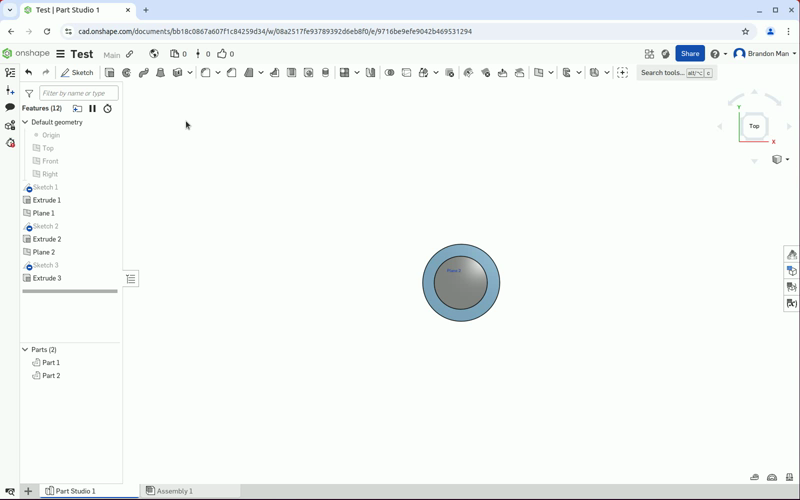
mouse_move(73, 189)
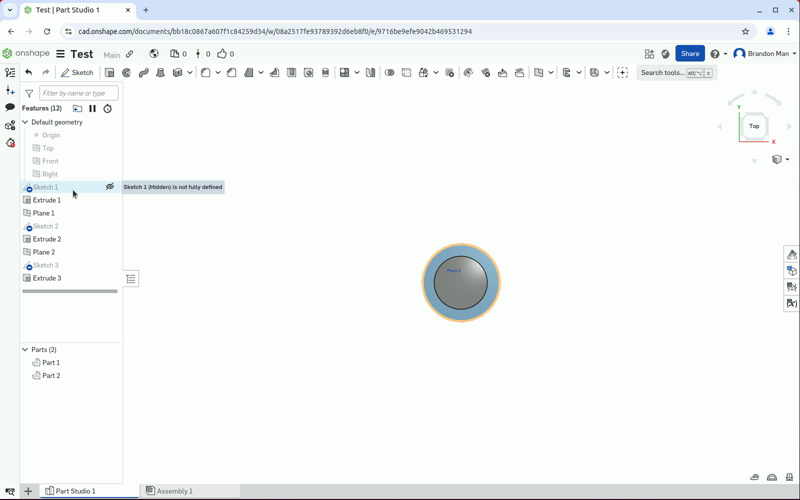
click(73, 189)
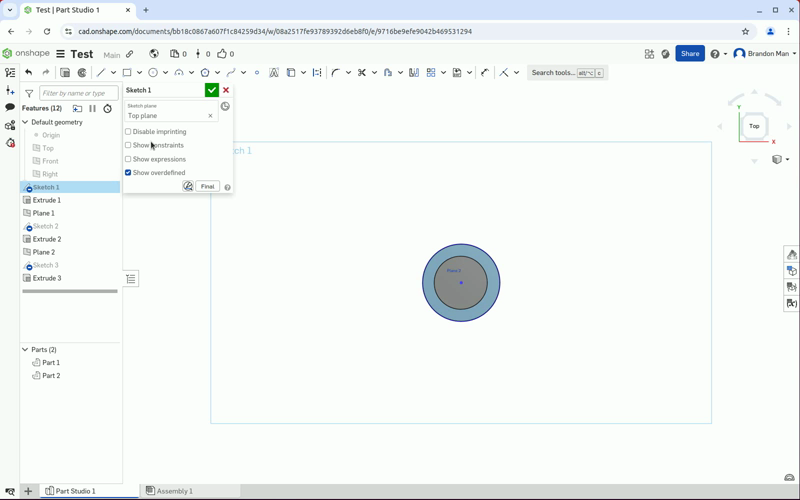
mouse_move(229, 92)
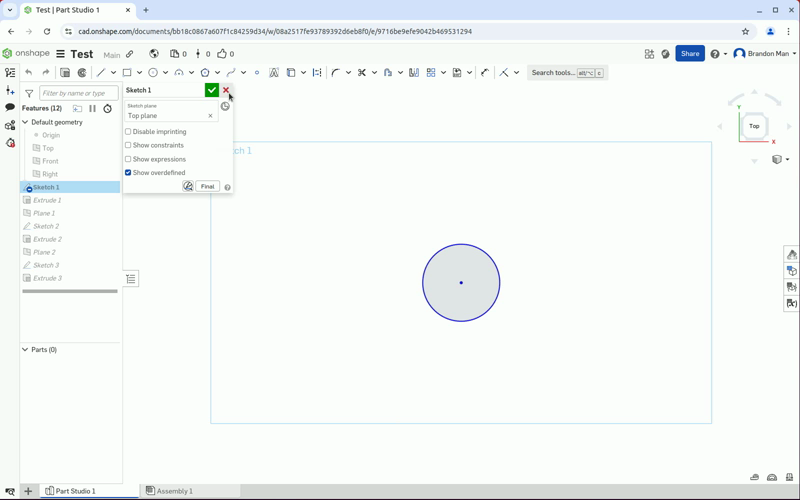
click(229, 92)
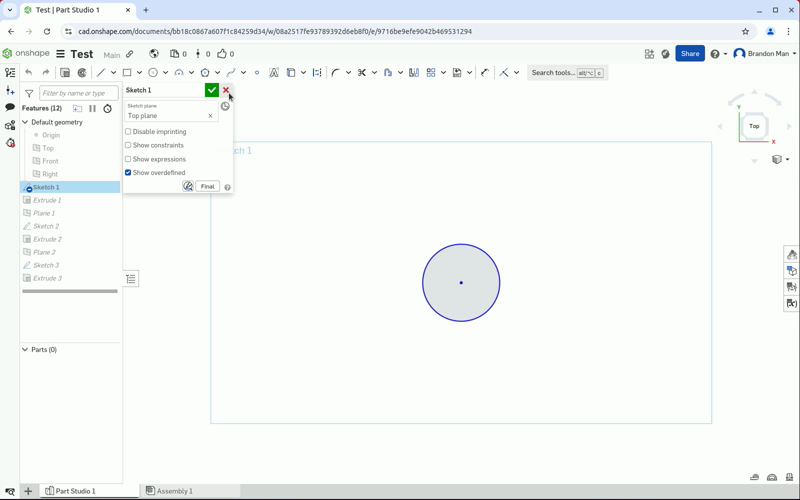
key(shift+s)
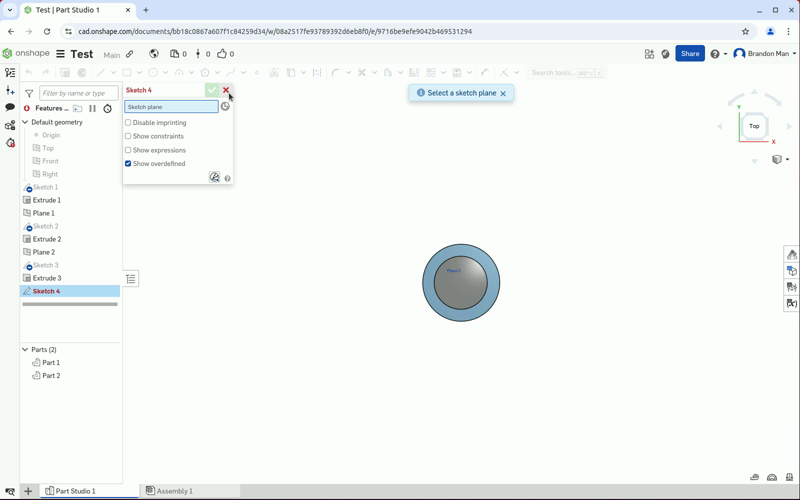
mouse_move(73, 254)
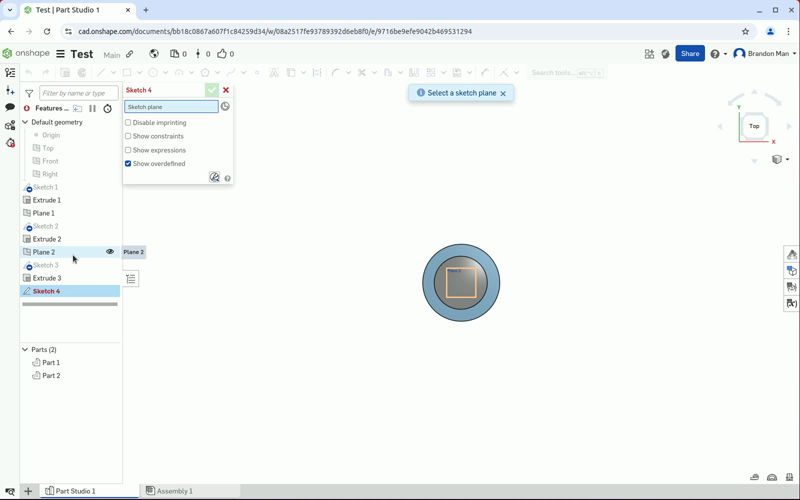
click(73, 254)
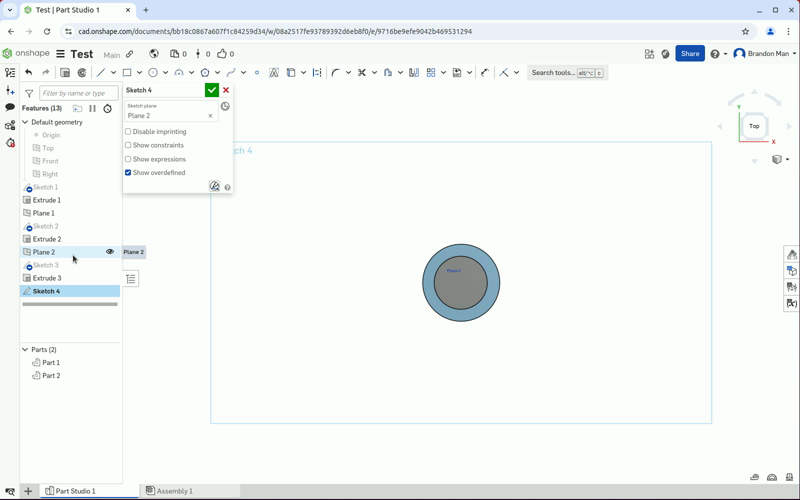
mouse_move(73, 352)
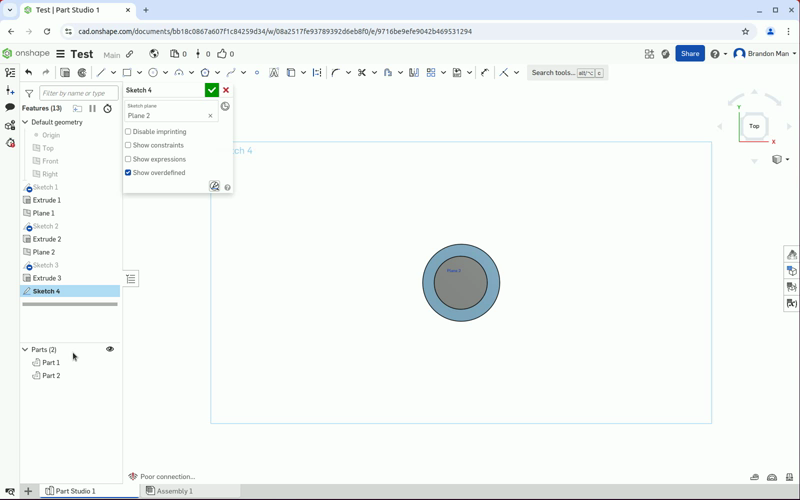
key(y)
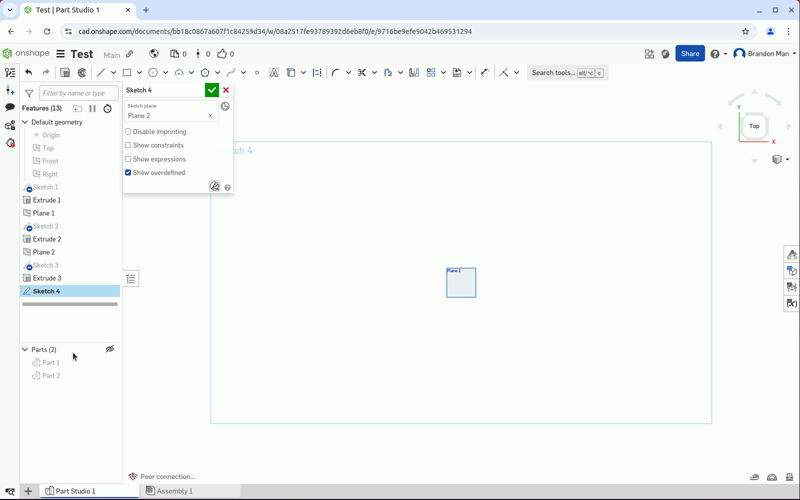
key(l)
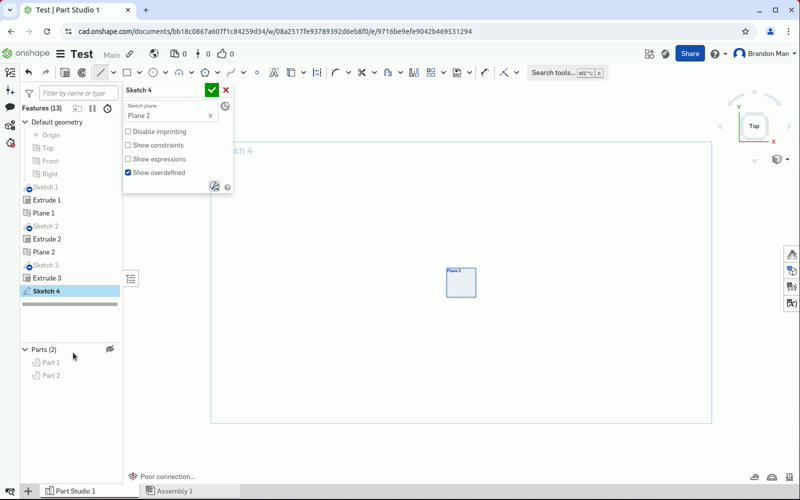
key_down(shift)
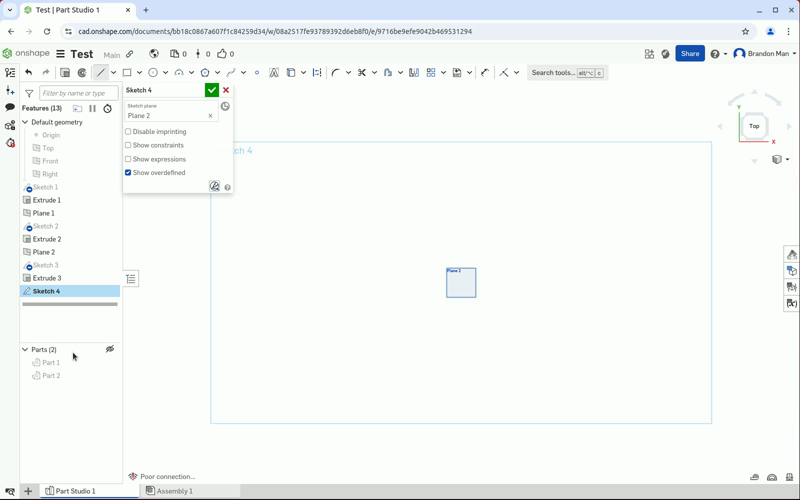
mouse_move(419, 295)
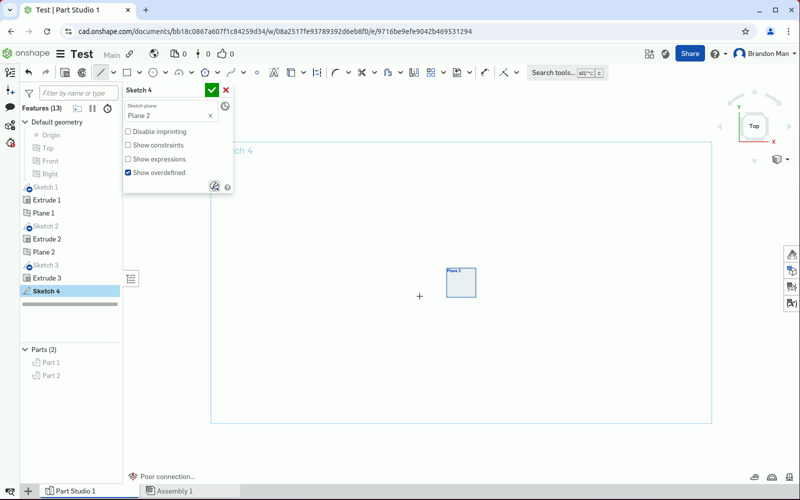
click(419, 295)
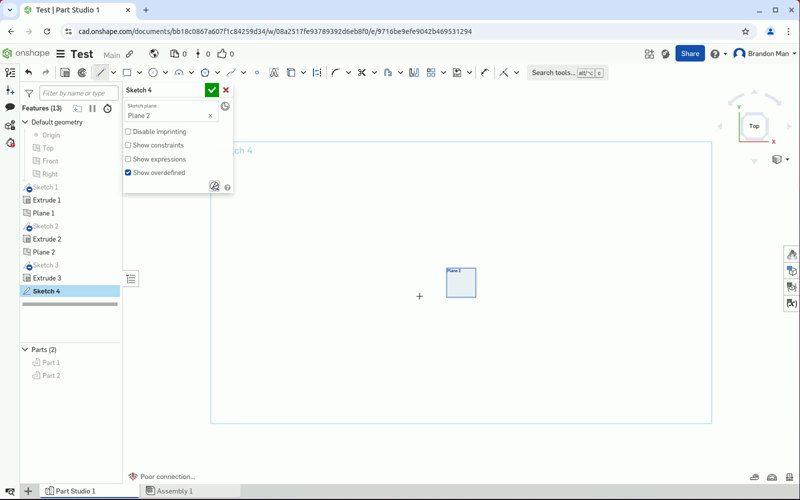
key_up(shift)
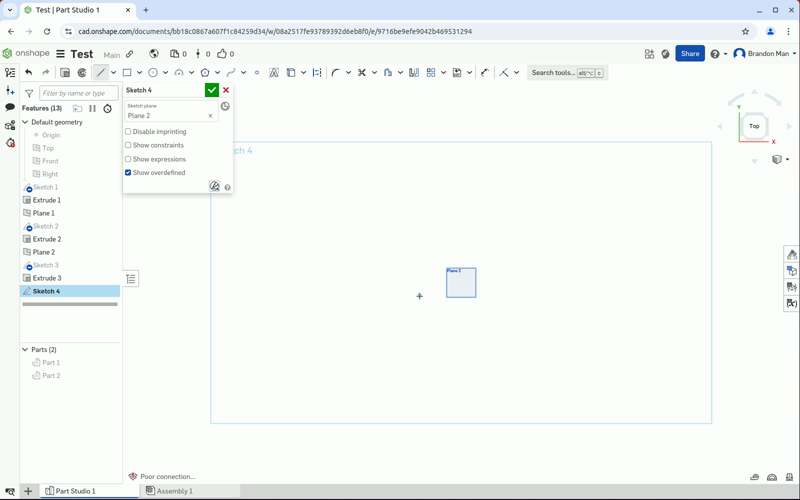
key_down(shift)
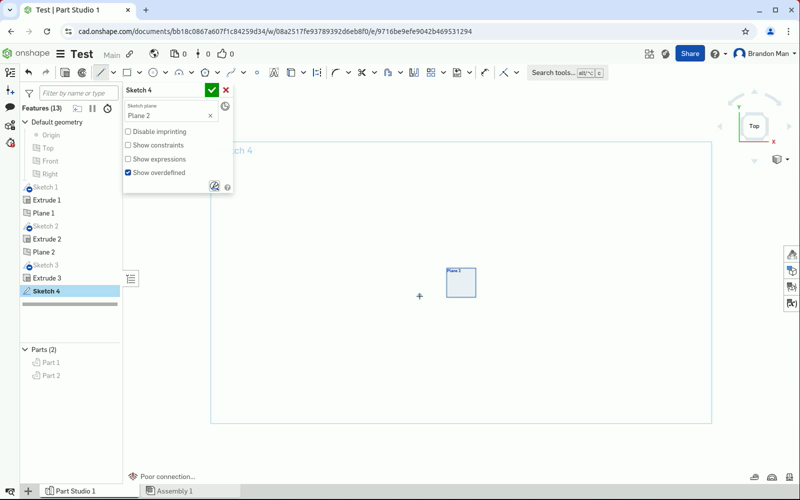
mouse_move(449, 295)
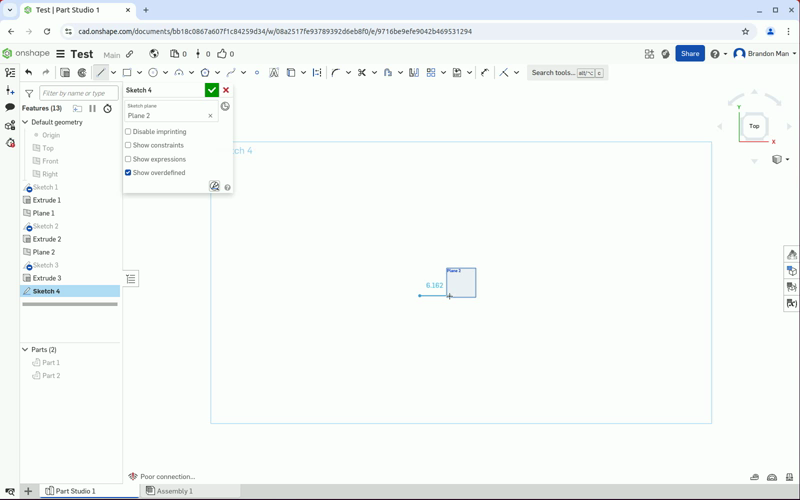
mouse_move(438, 295)
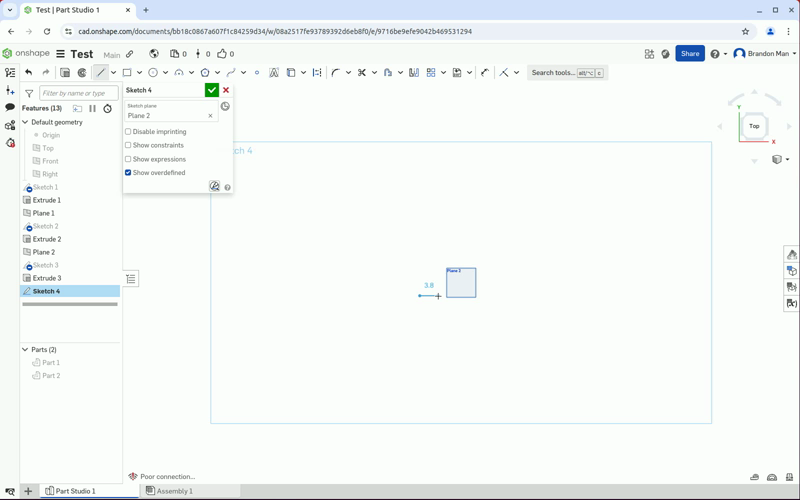
click(438, 295)
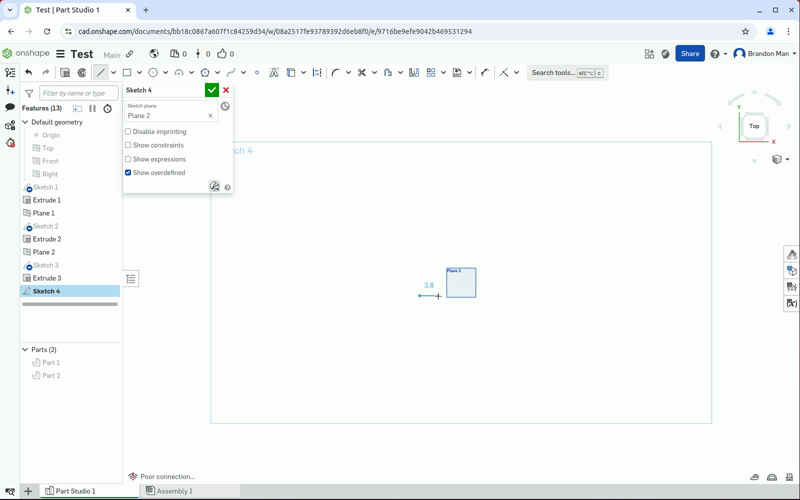
key_up(shift)
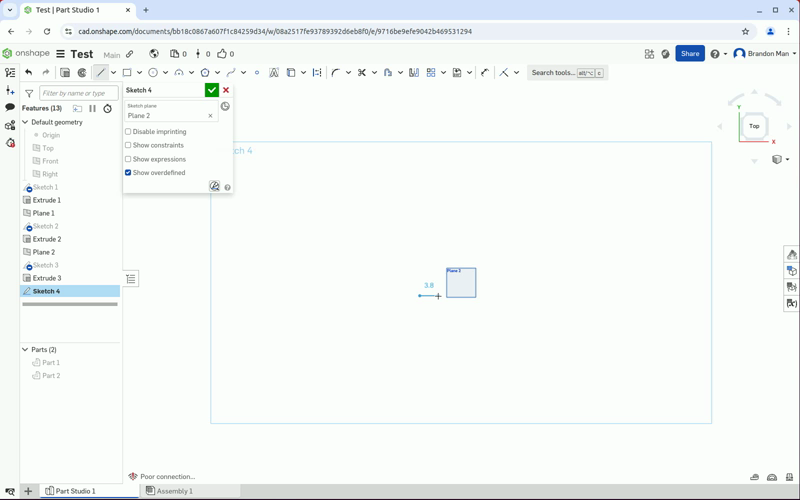
key(esc)
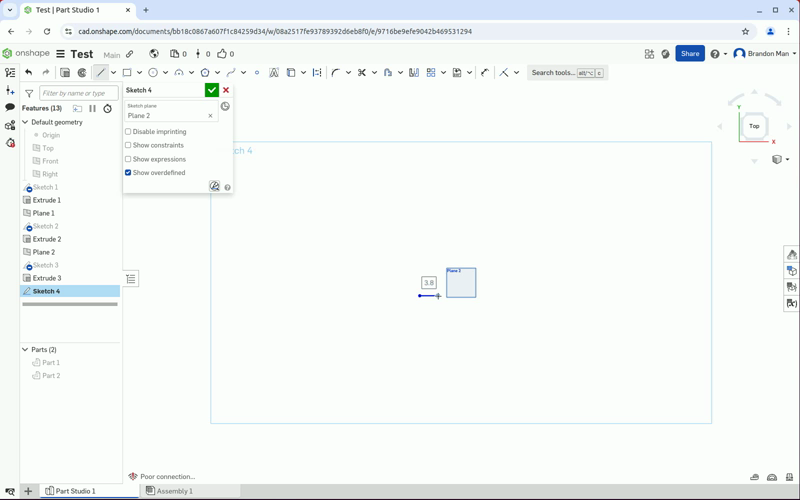
key(a)
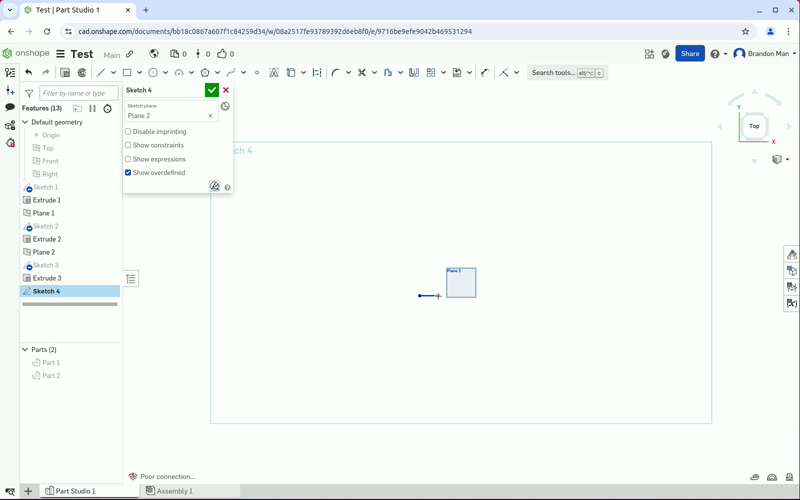
mouse_move(438, 295)
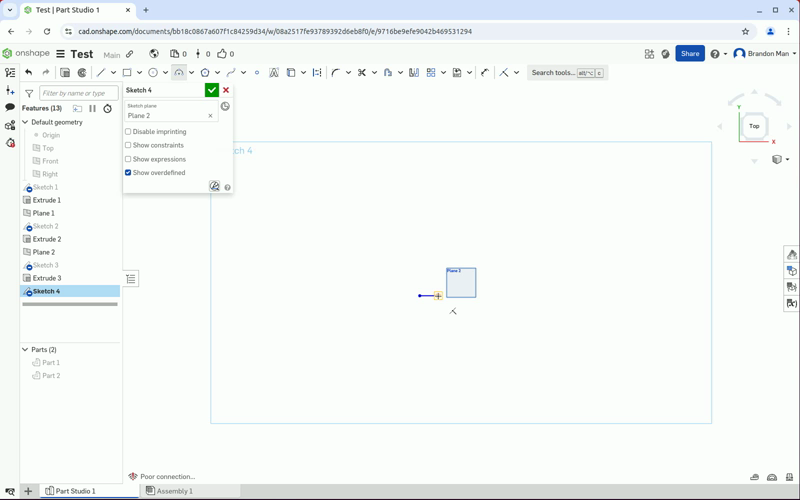
click(438, 295)
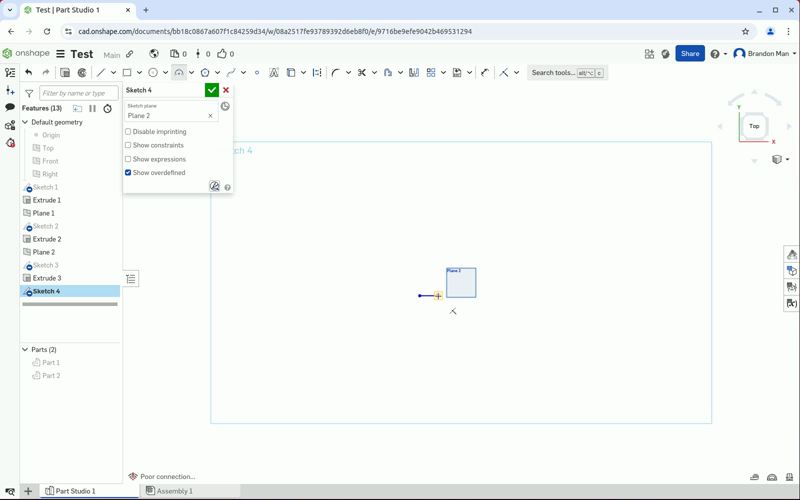
key_down(shift)
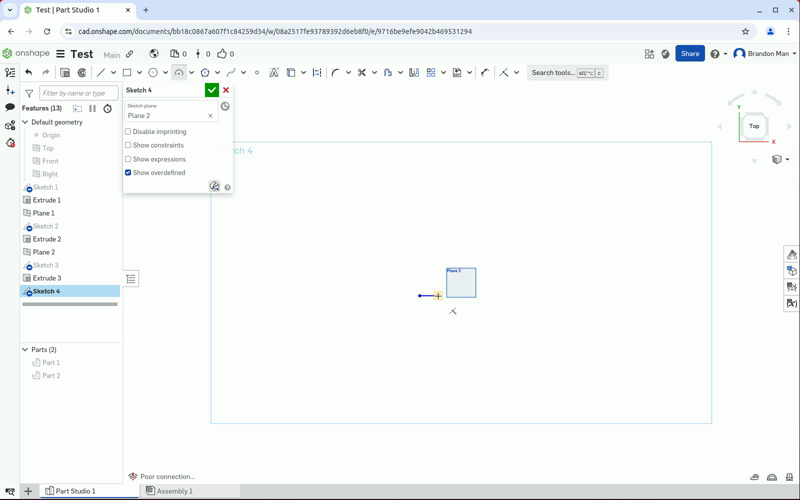
mouse_move(438, 269)
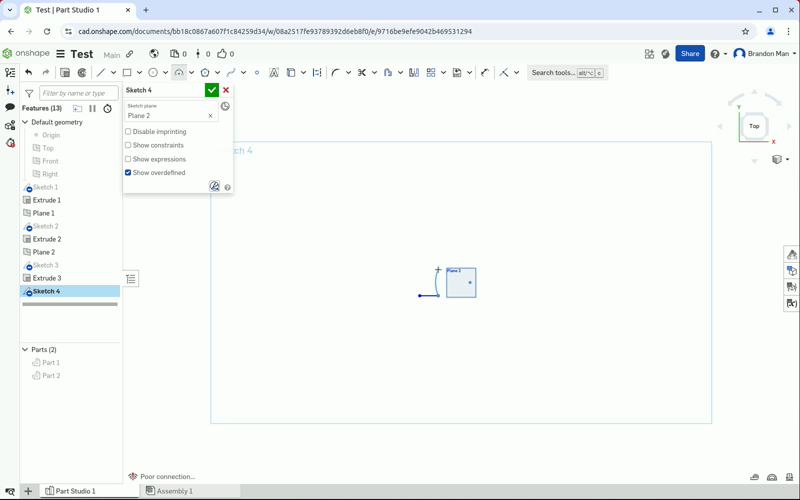
click(438, 269)
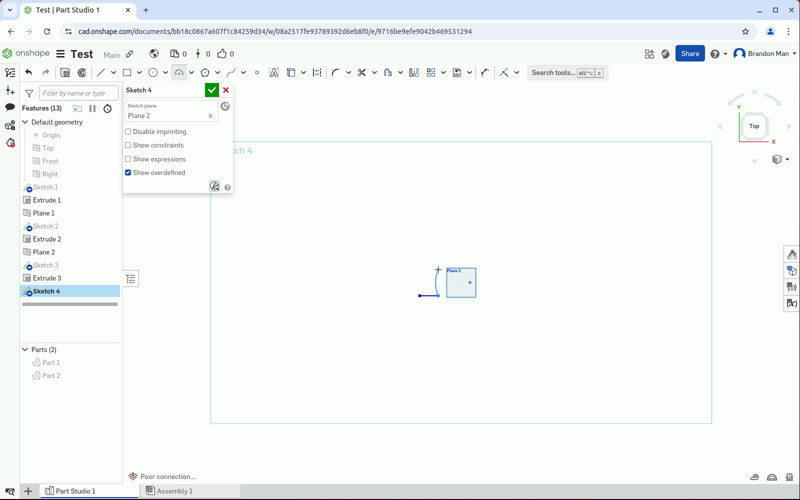
mouse_move(434, 282)
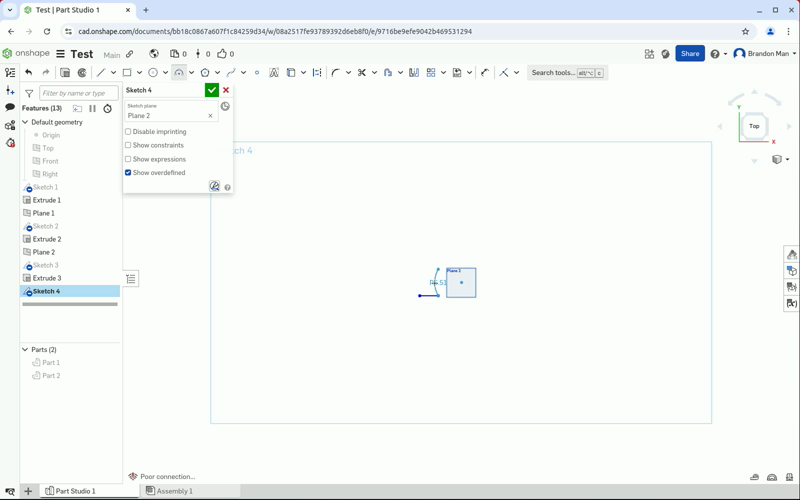
click(434, 282)
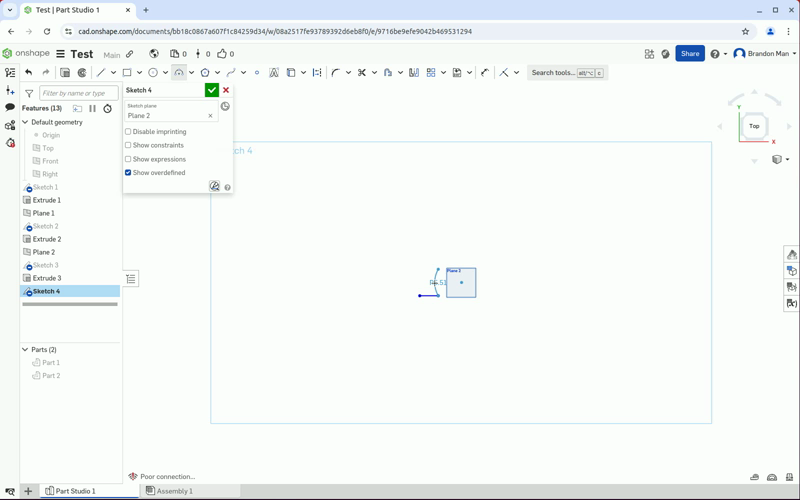
key_up(shift)
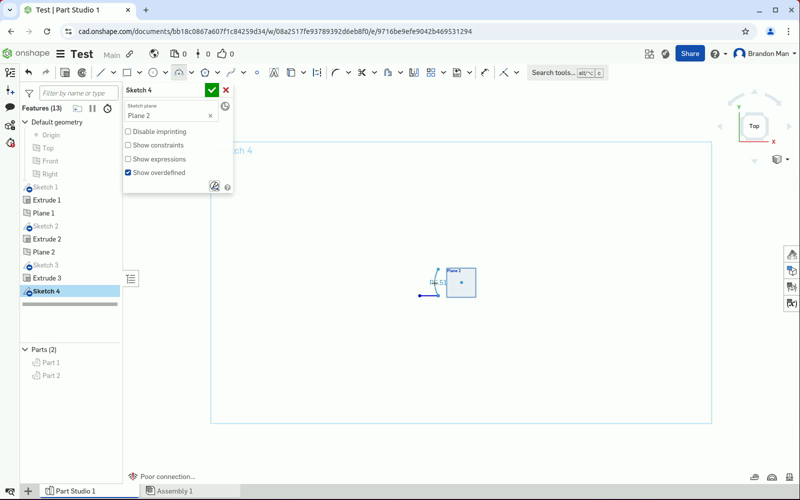
key(esc)
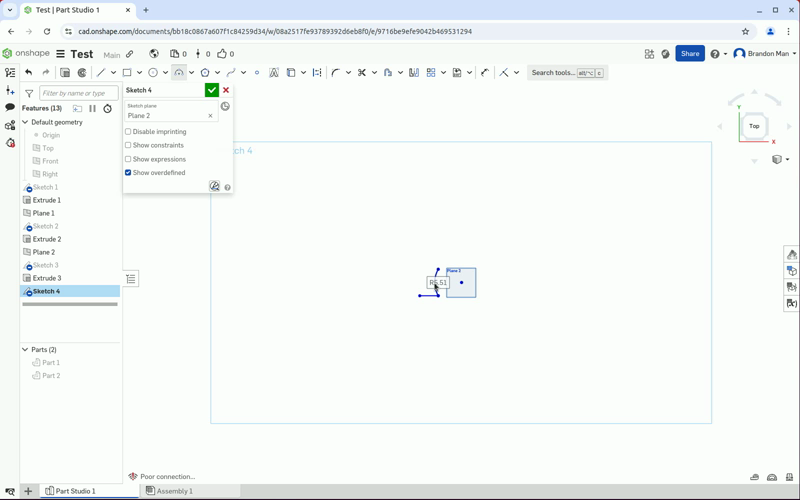
key(l)
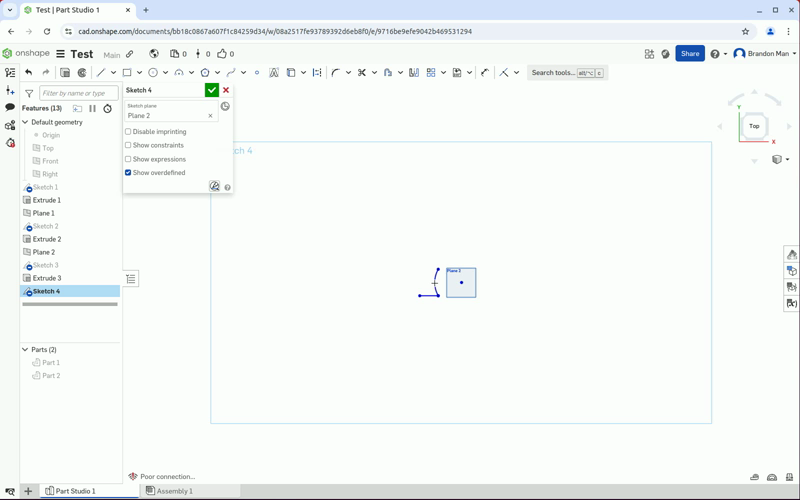
mouse_move(438, 269)
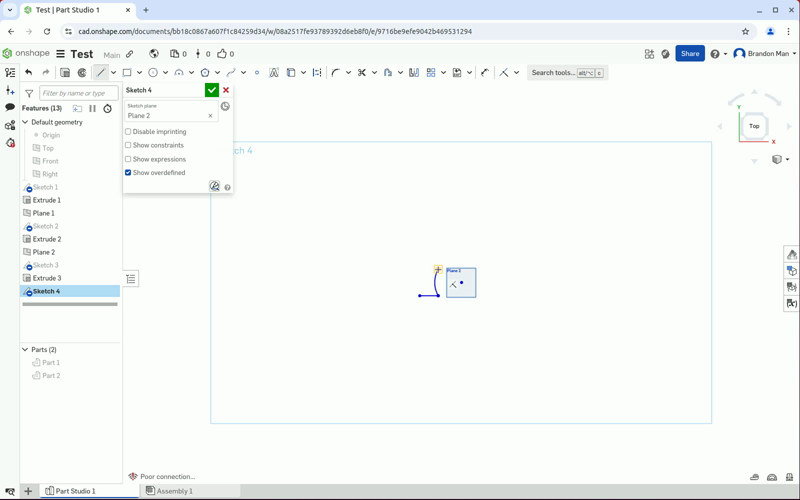
click(438, 269)
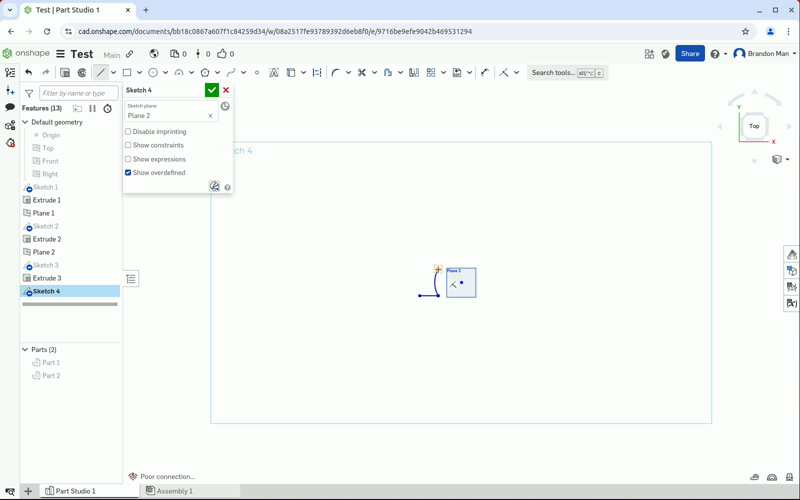
key_down(shift)
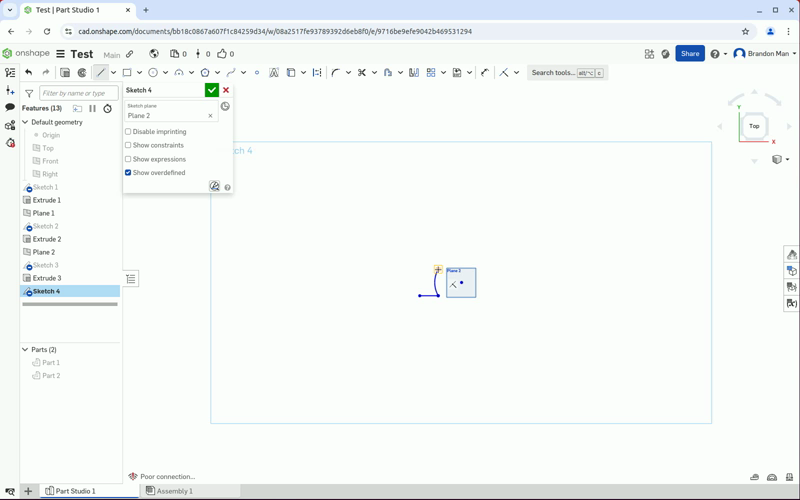
mouse_move(468, 269)
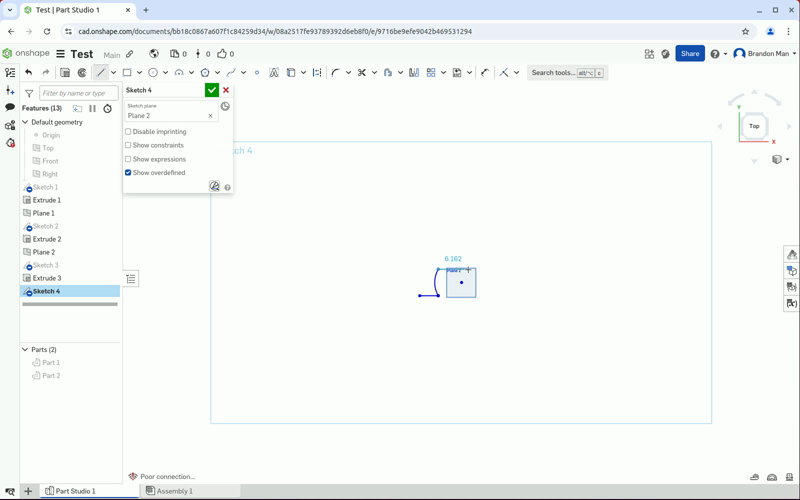
mouse_move(419, 269)
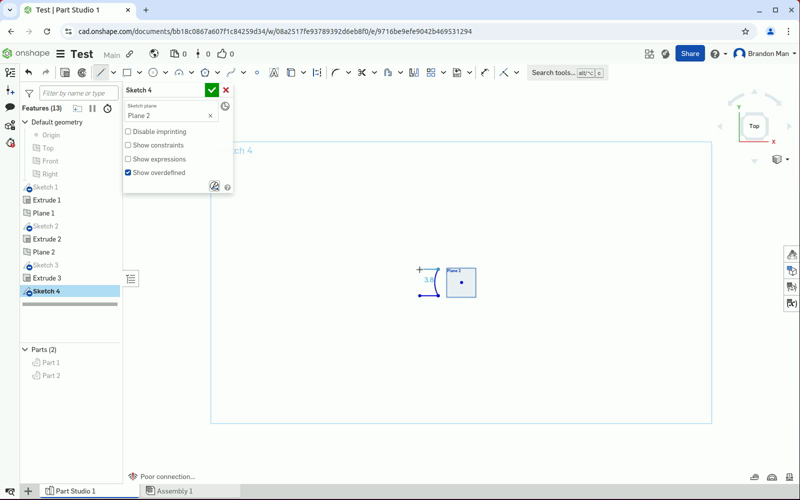
click(419, 269)
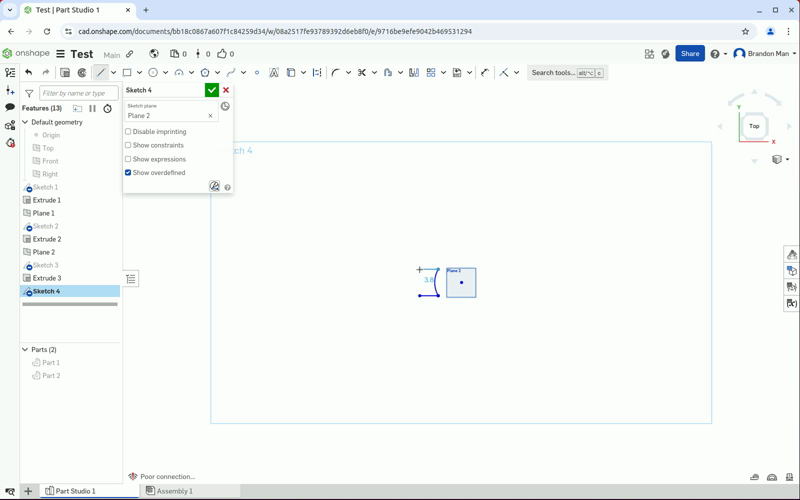
key_up(shift)
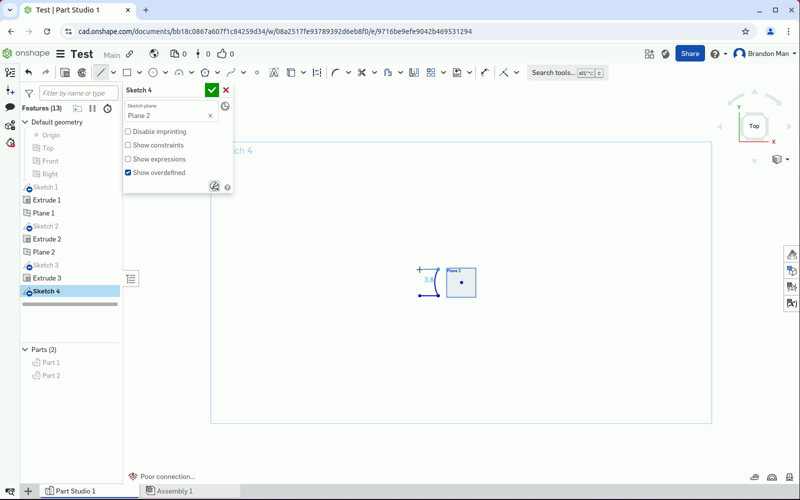
mouse_move(449, 269)
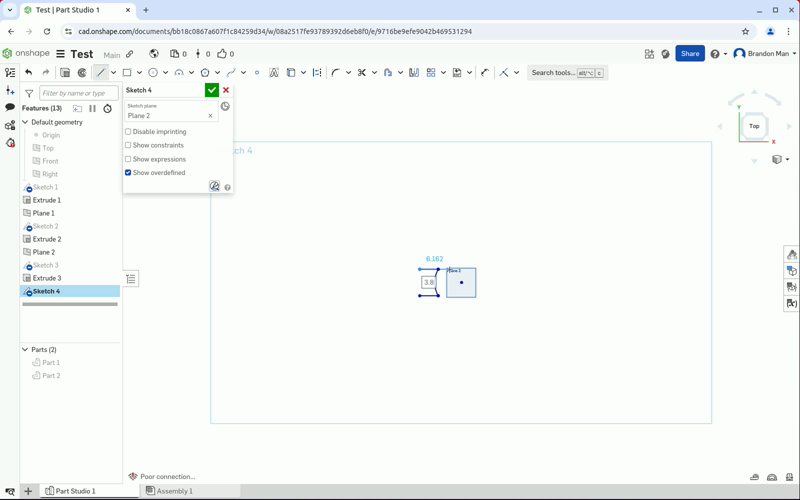
key_down(shift)
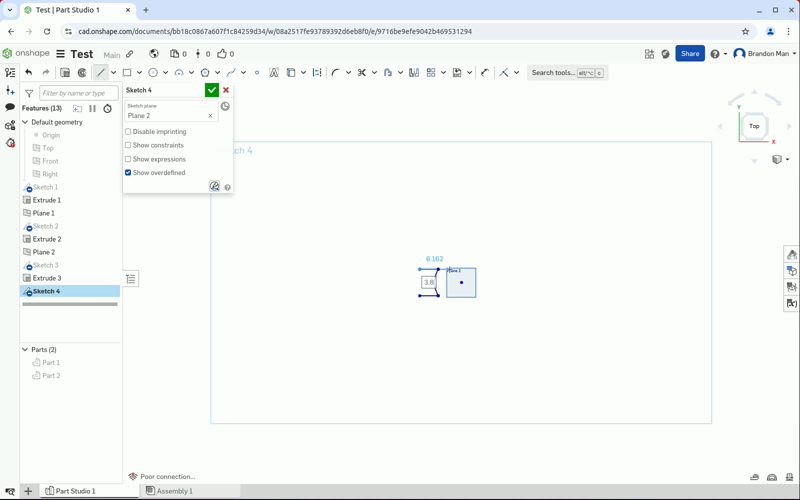
mouse_move(419, 295)
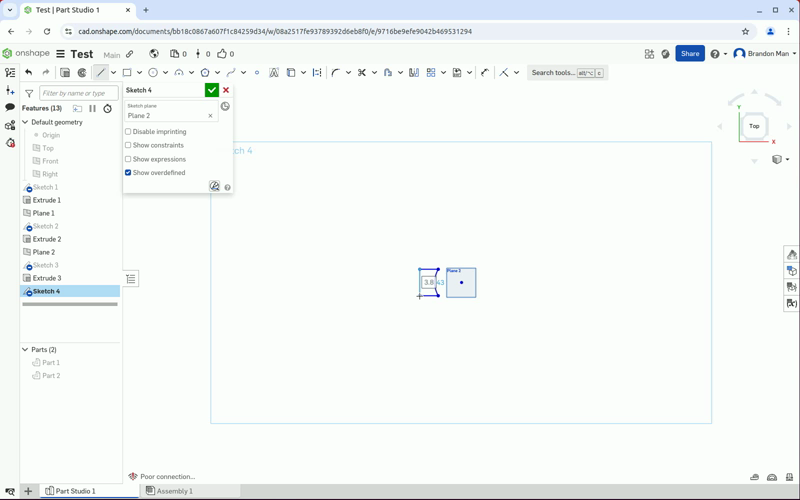
key_up(shift)
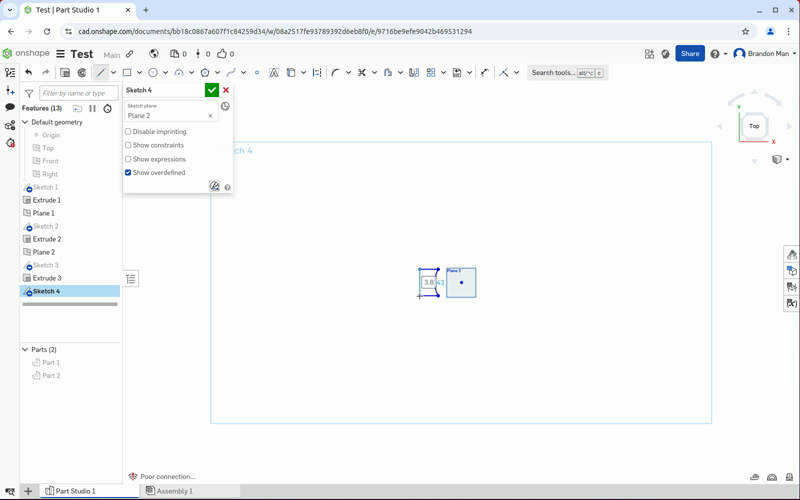
click(419, 295)
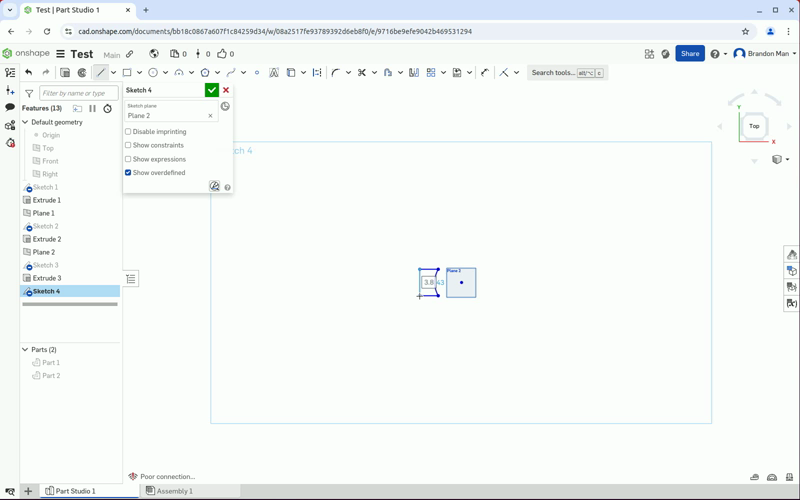
key(esc)
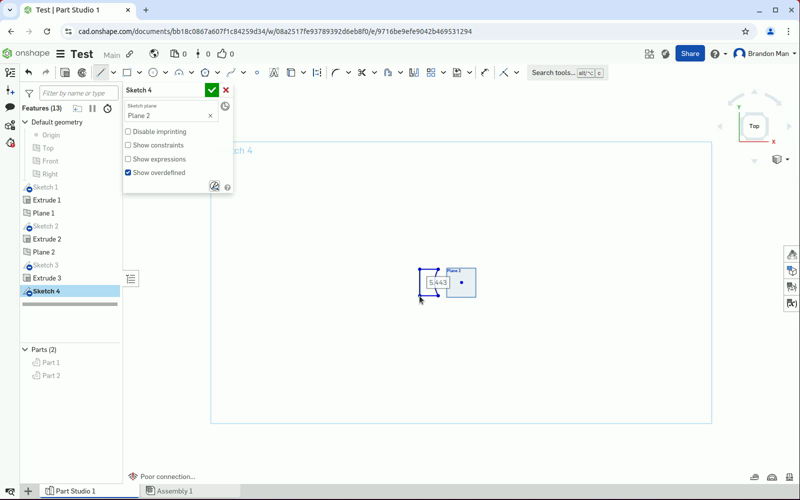
mouse_move(424, 280)
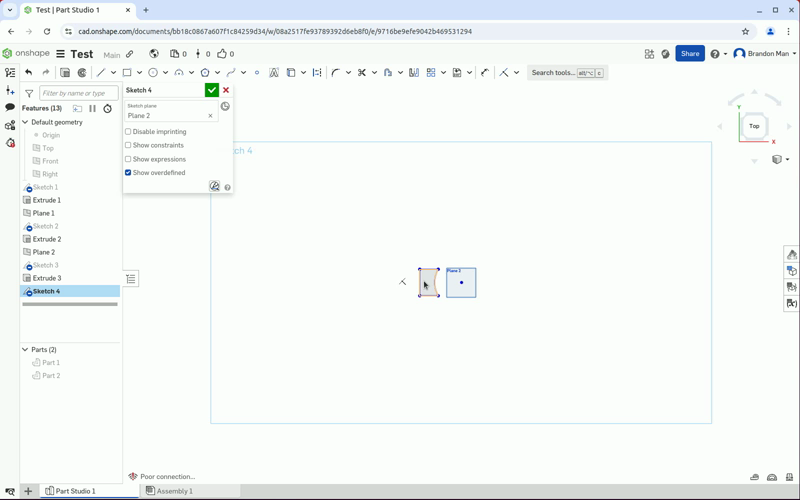
scroll(6)
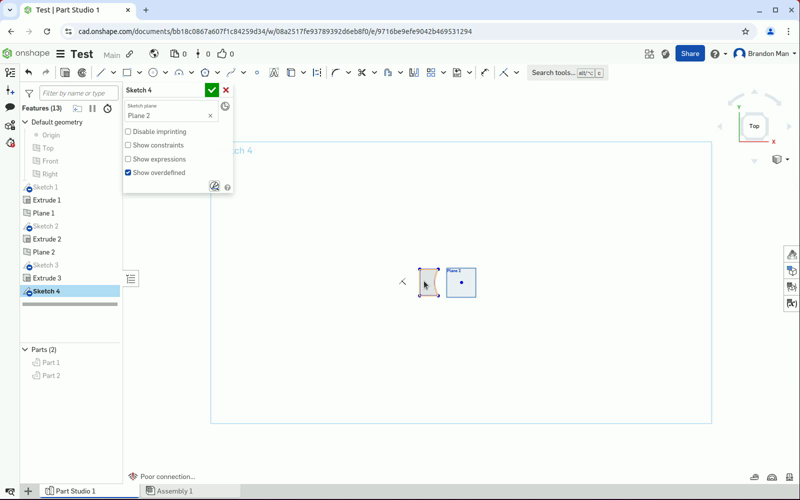
scroll(6)
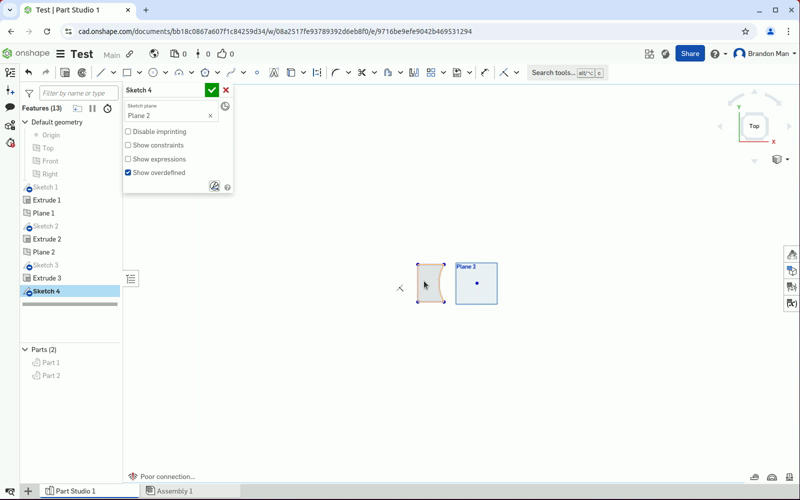
scroll(6)
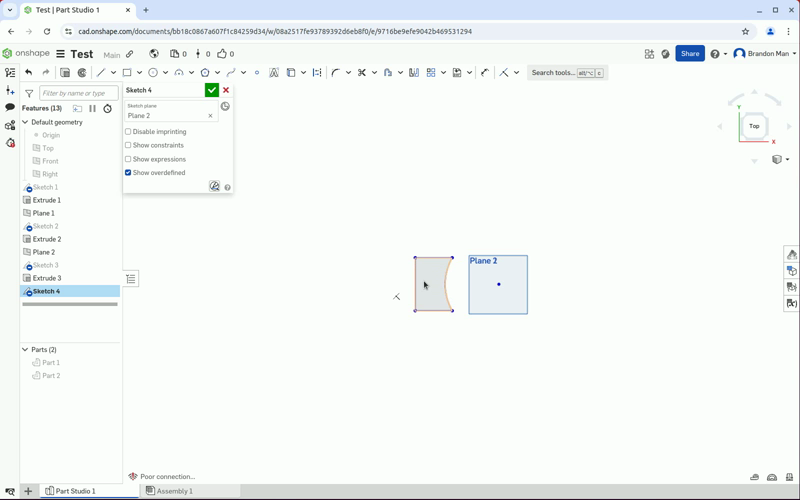
scroll(6)
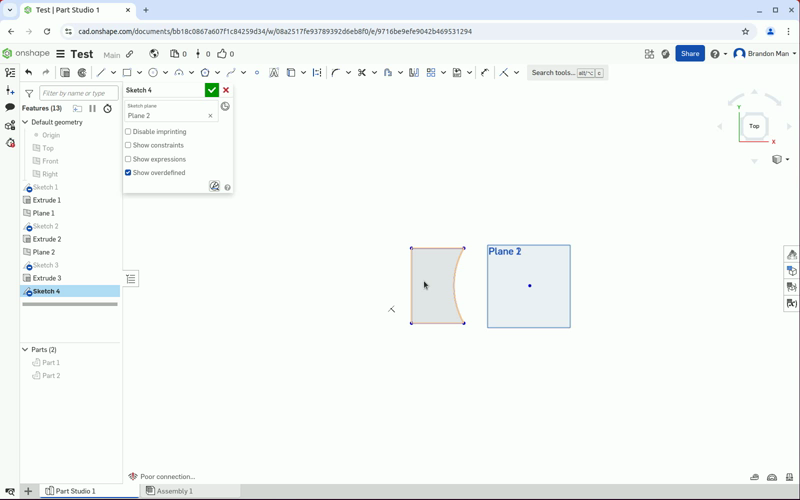
scroll(6)
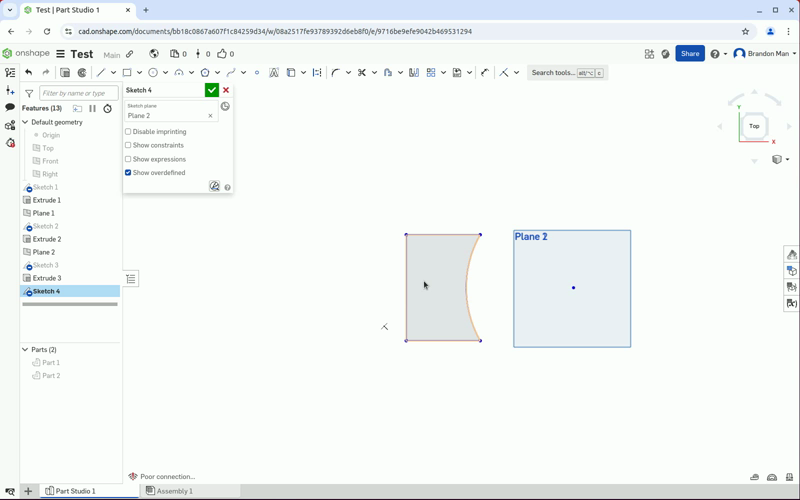
scroll(6)
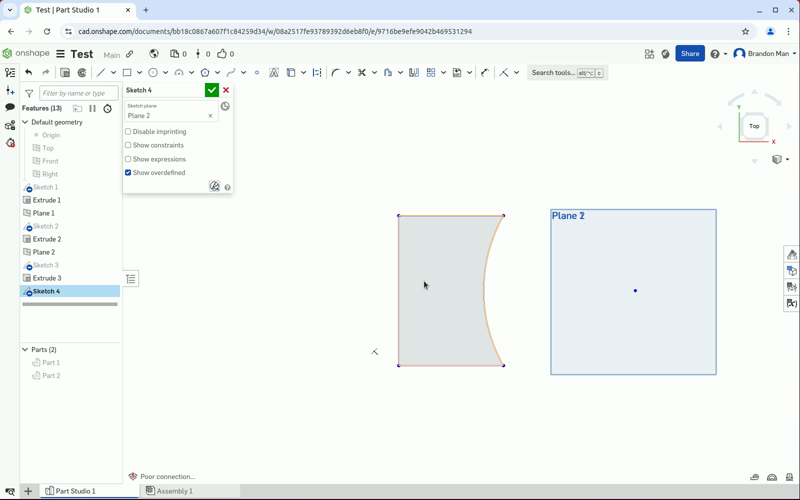
scroll(6)
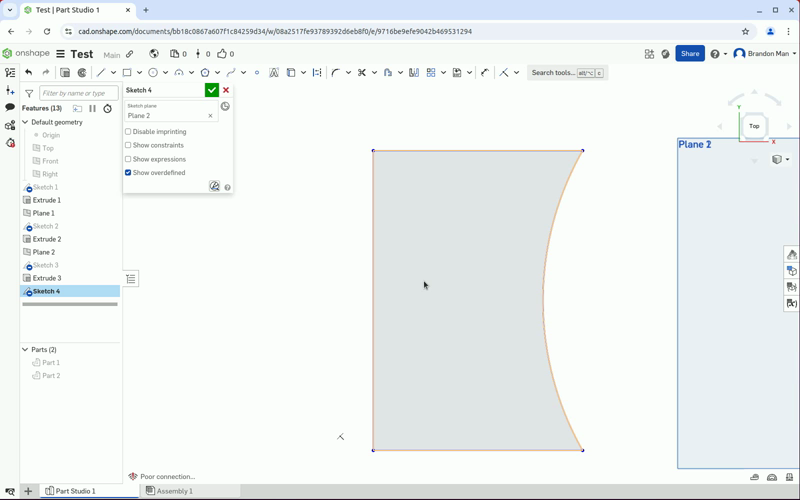
click(424, 280)
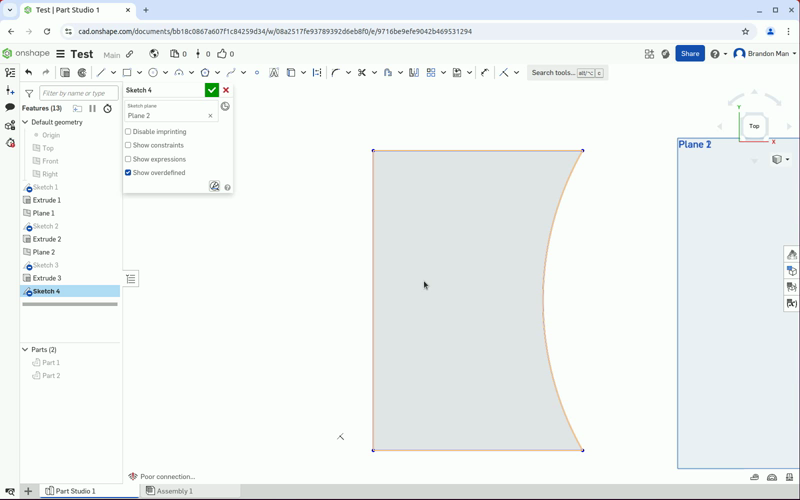
scroll(-6)
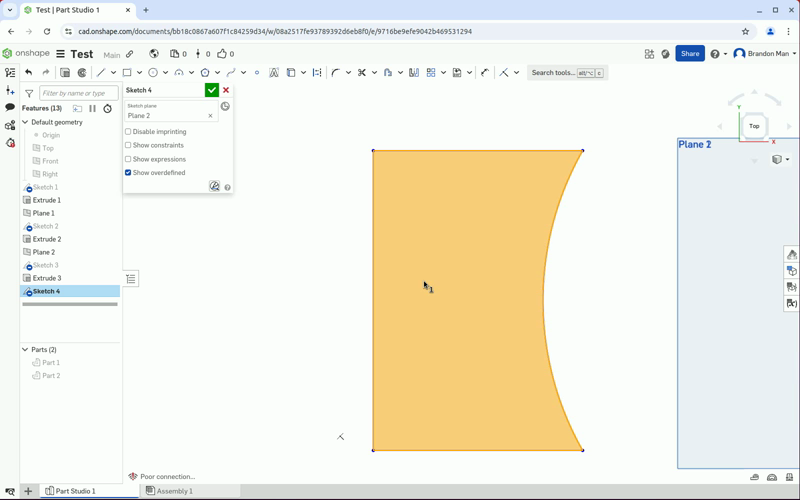
scroll(-6)
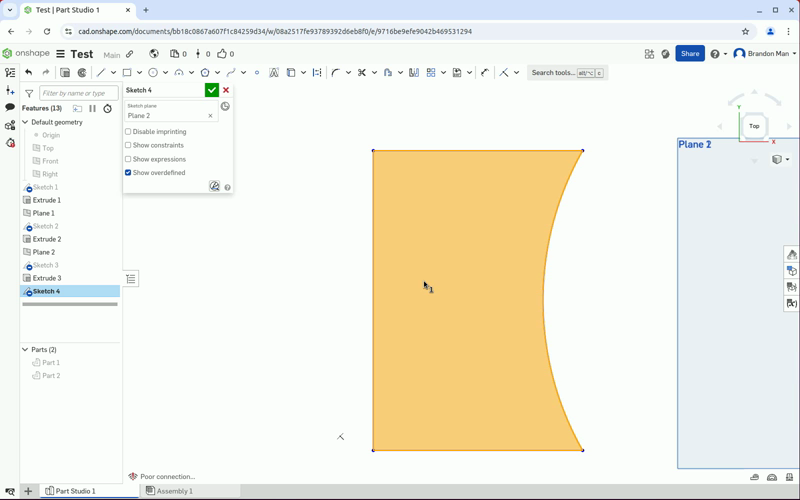
scroll(-6)
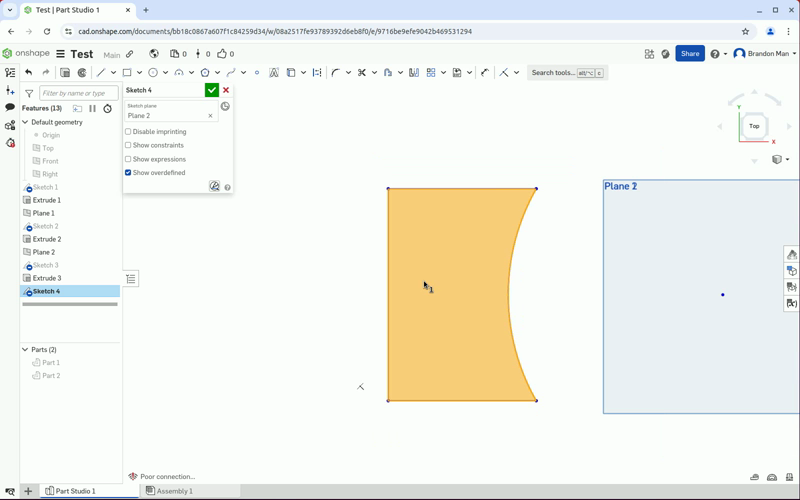
scroll(-6)
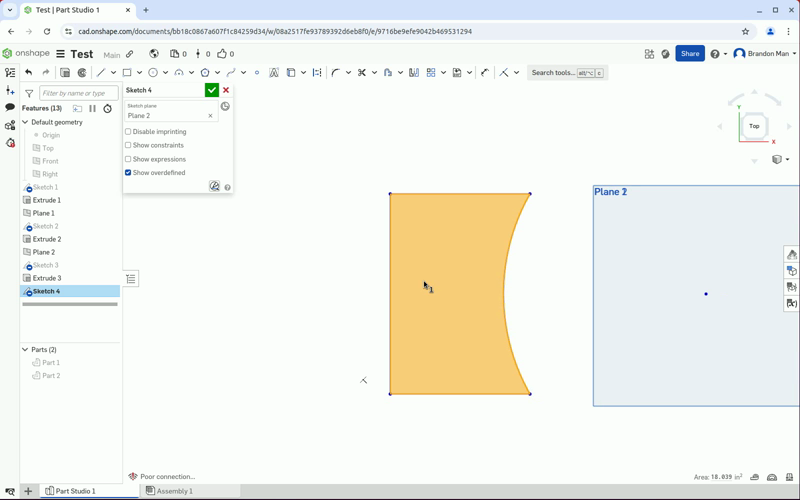
scroll(-6)
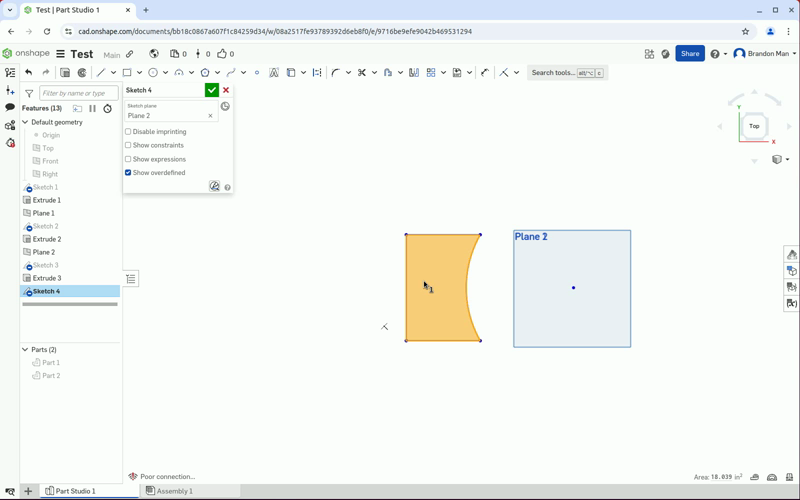
scroll(-6)
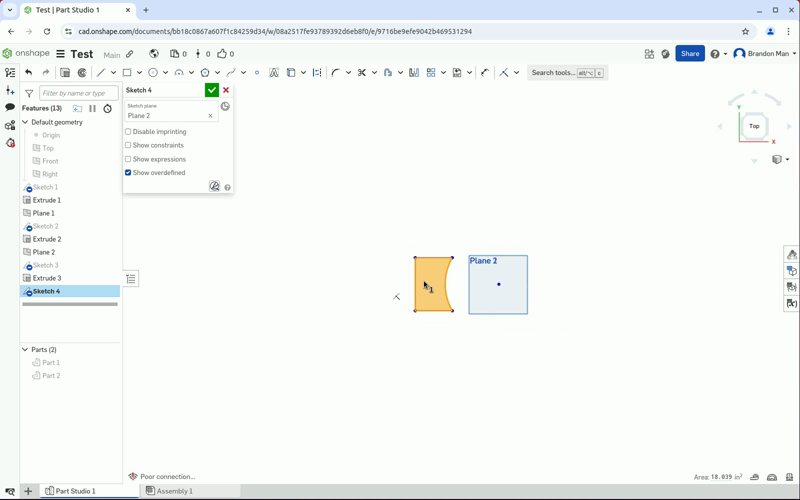
scroll(-6)
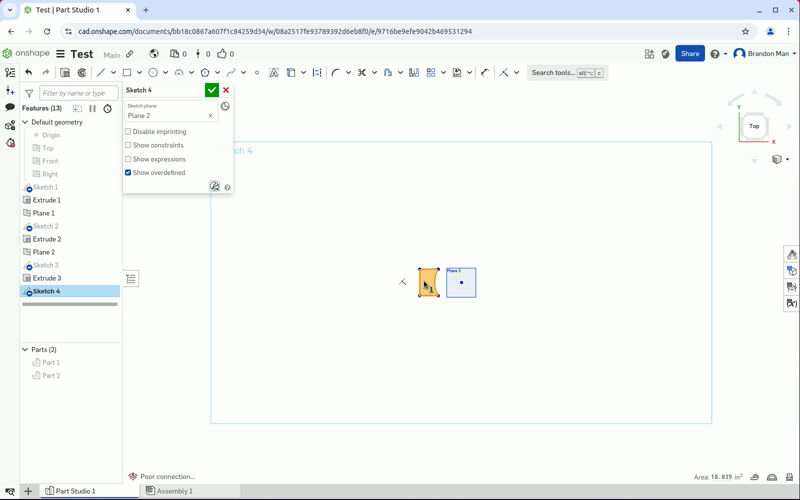
mouse_move(73, 352)
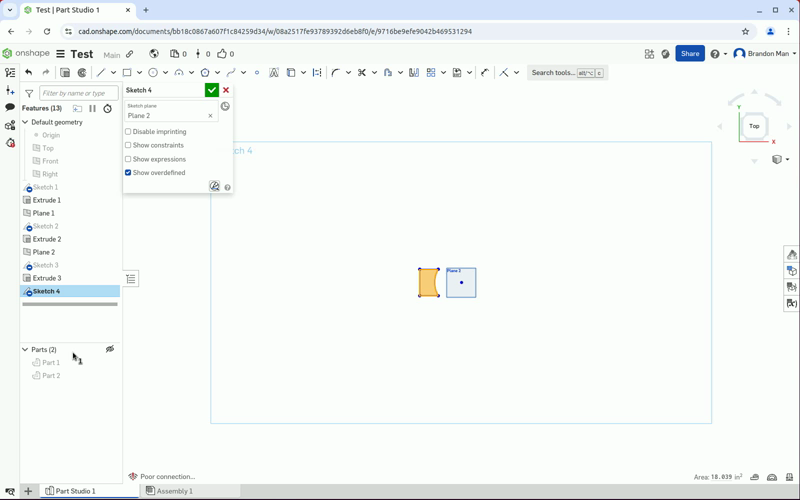
key(shift+y)
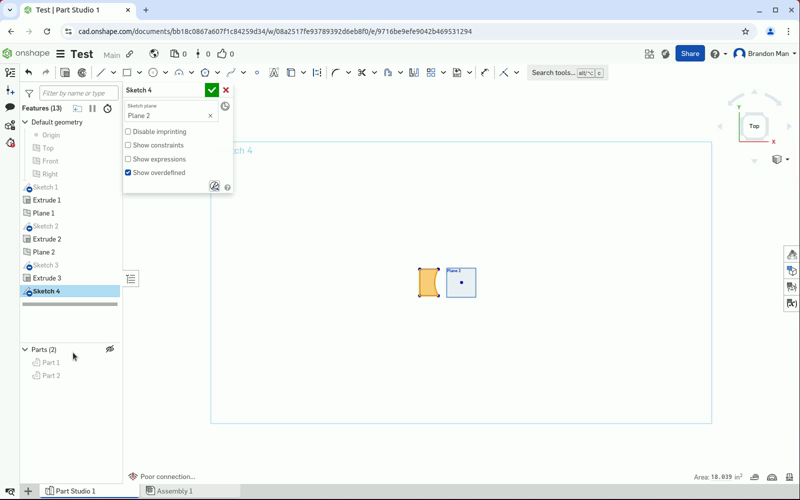
key(shift+e)
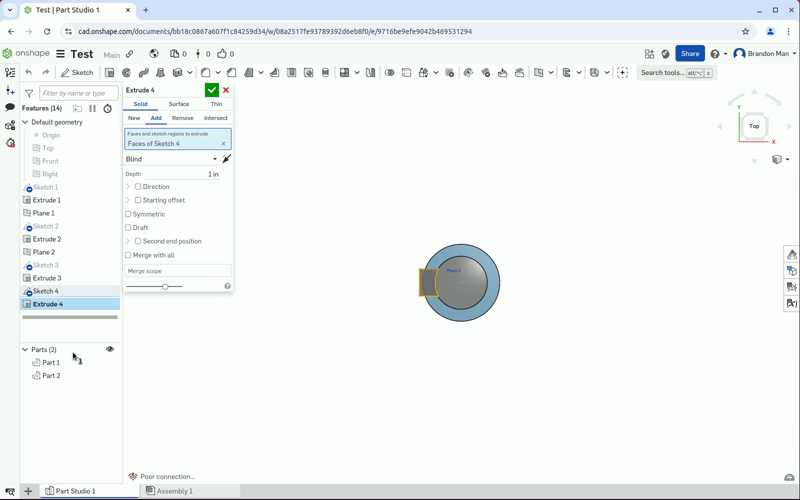
mouse_move(143, 106)
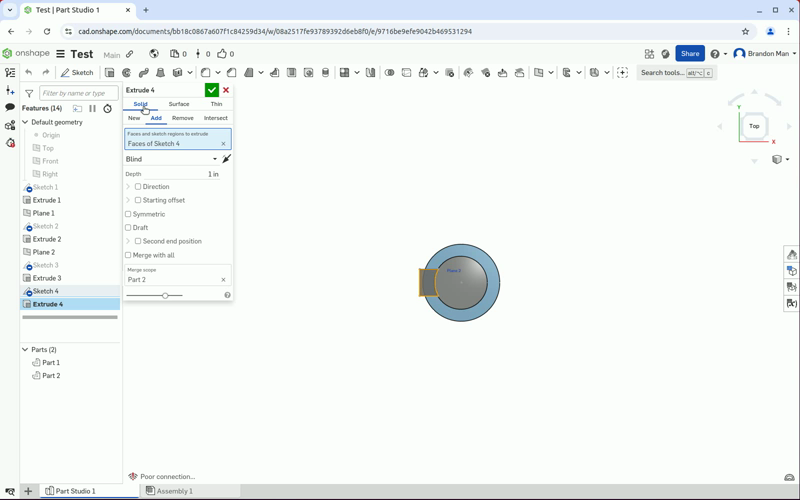
click(143, 106)
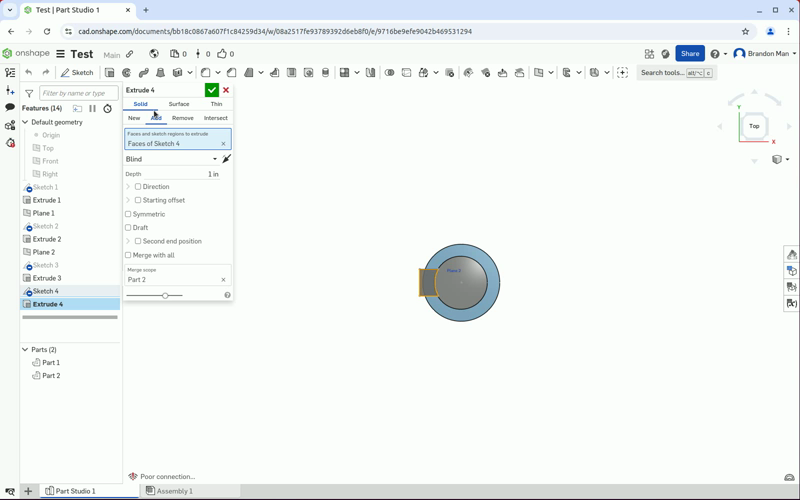
mouse_move(186, 120)
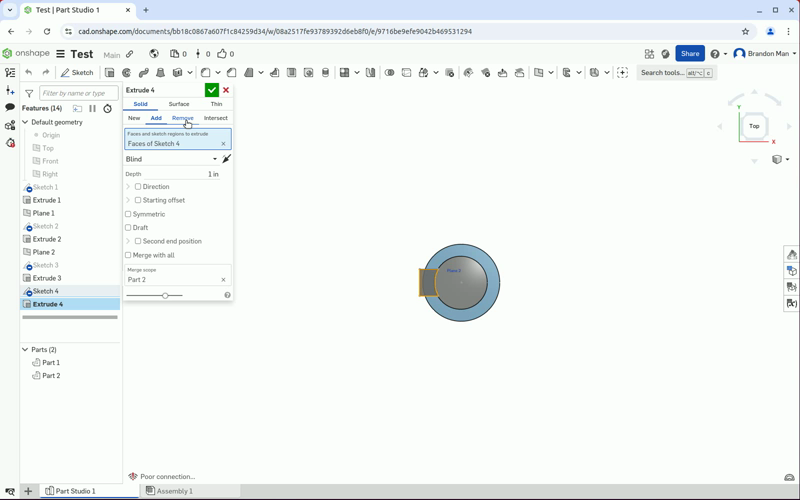
click(186, 120)
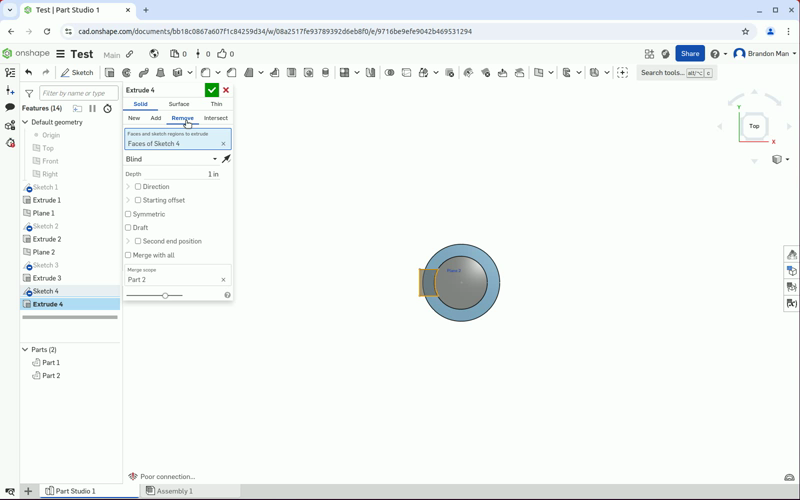
key(tab, 4)
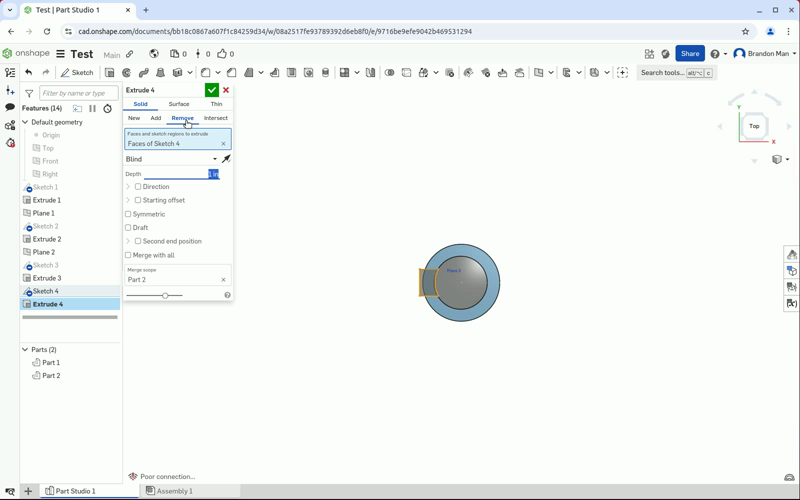
text(6.258)
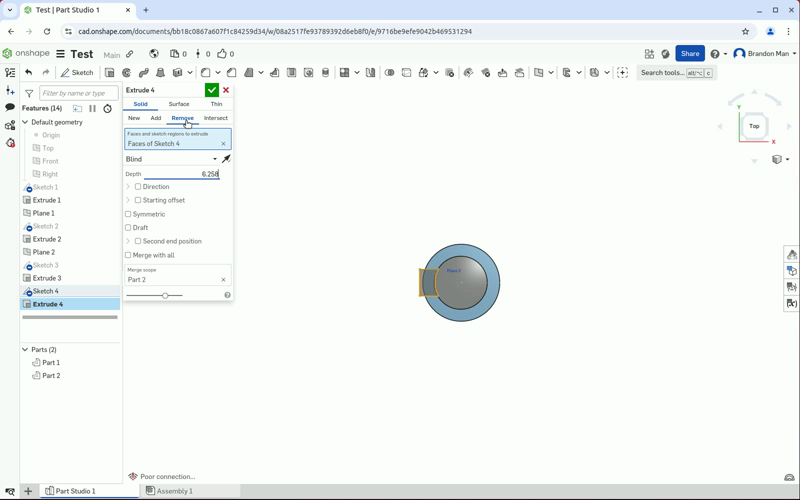
key(tab, 6)
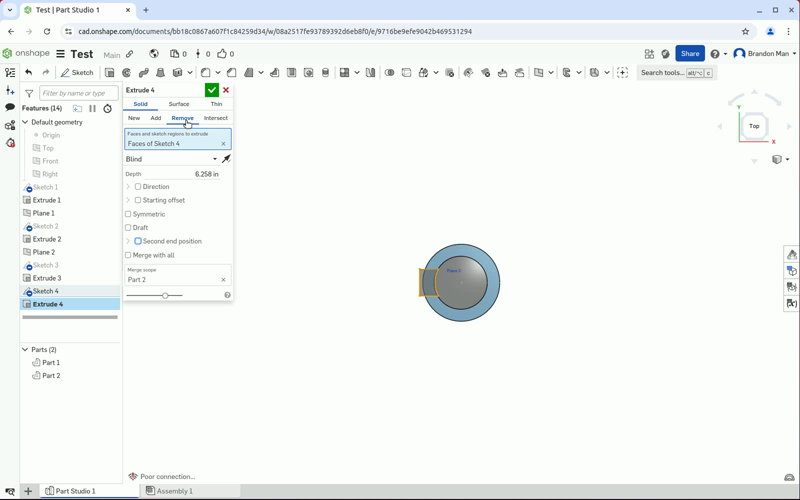
key(space)
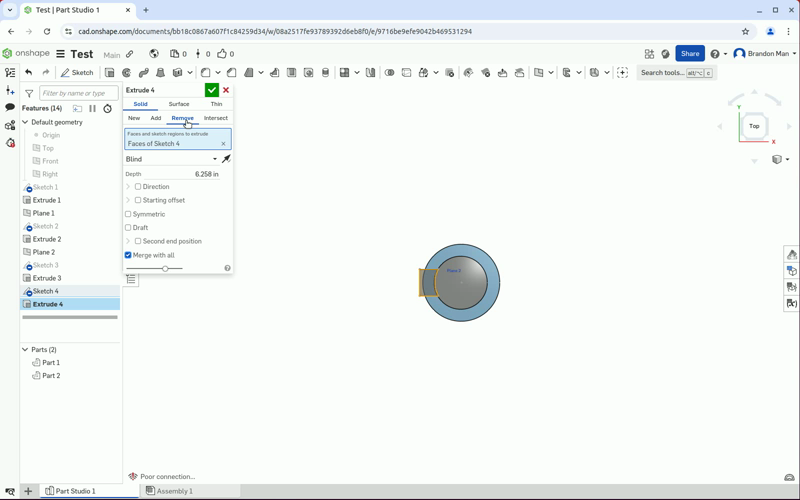
key(enter)
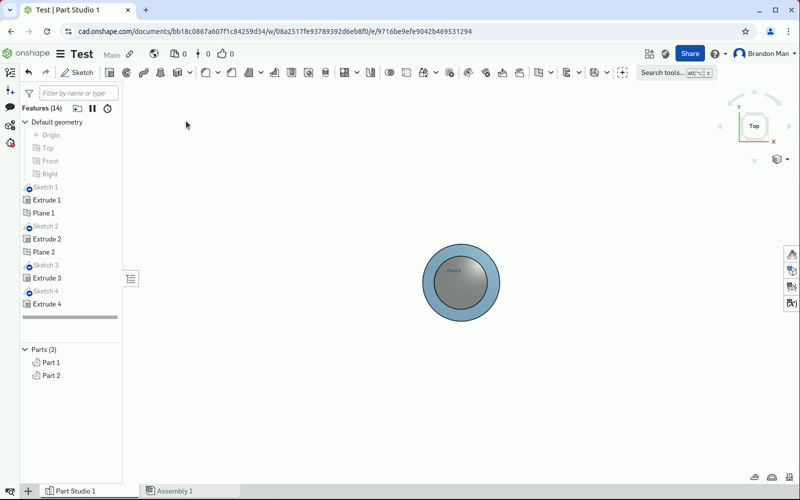
key(shift+h)
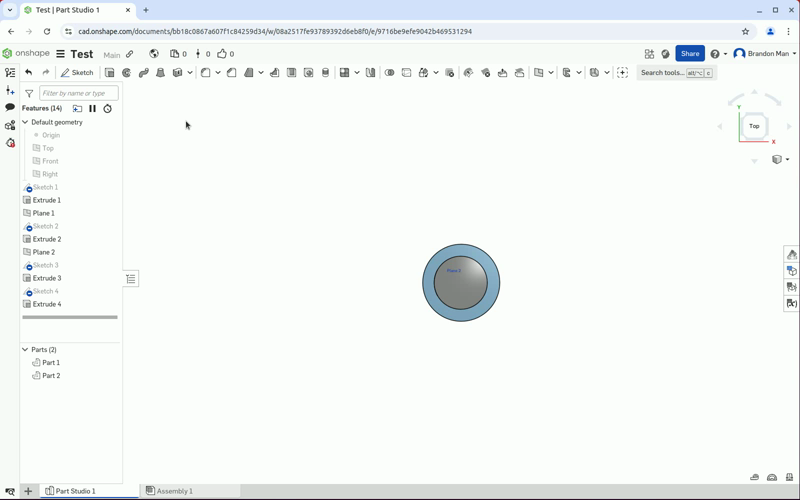
key(shift+h)
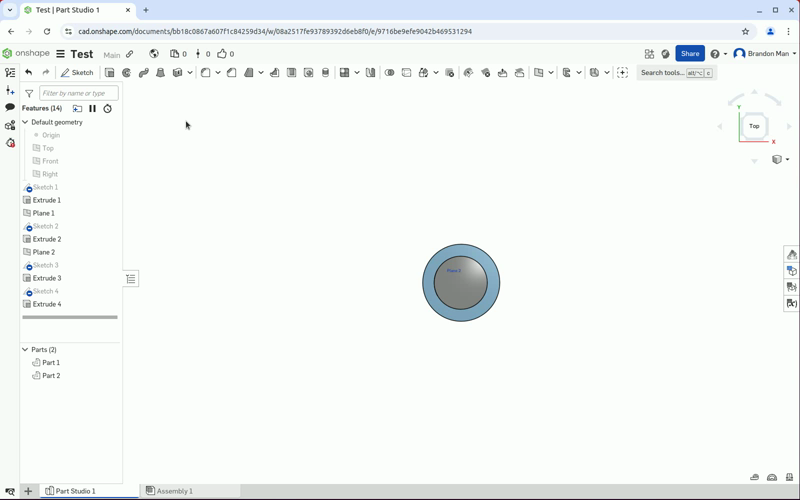
mouse_move(73, 189)
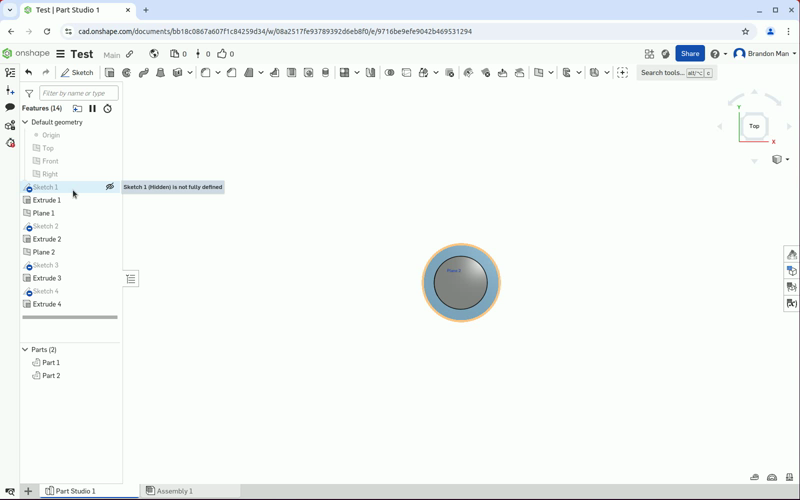
click(73, 189)
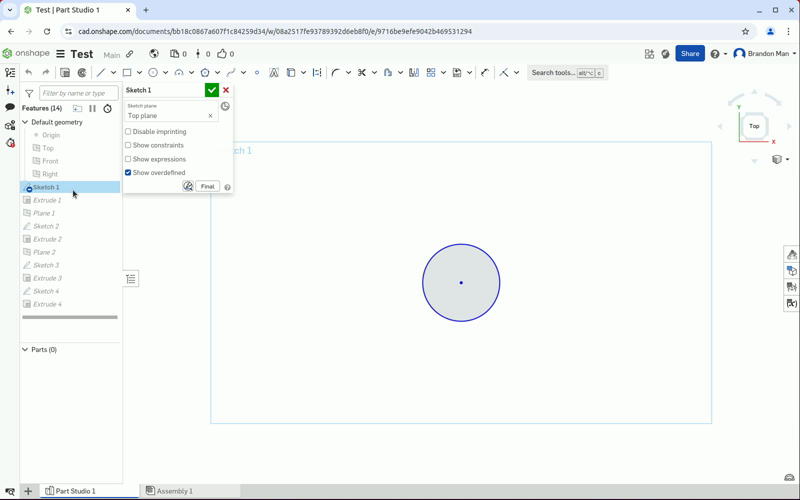
mouse_move(229, 92)
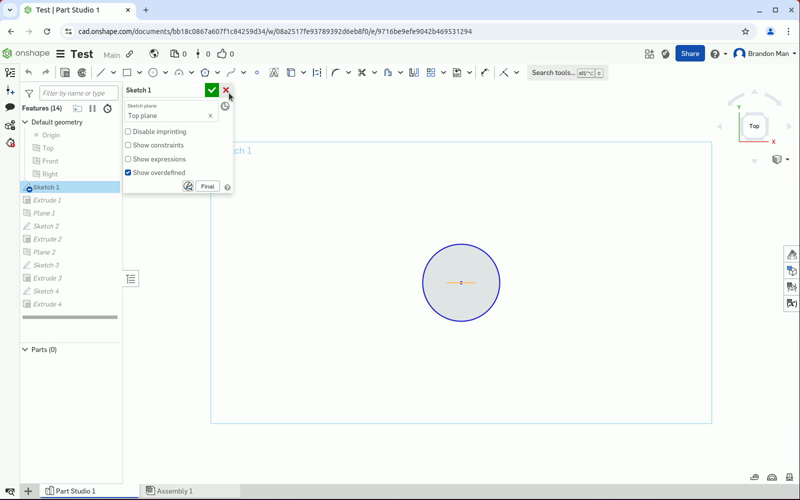
click(229, 92)
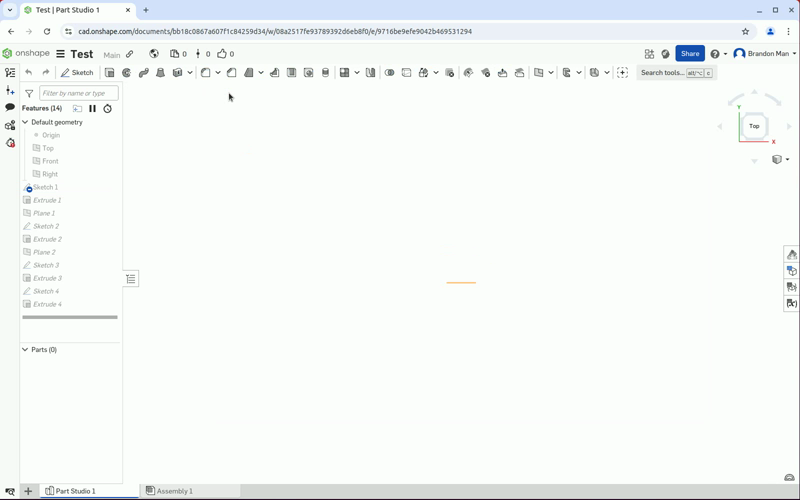
key(shift+s)
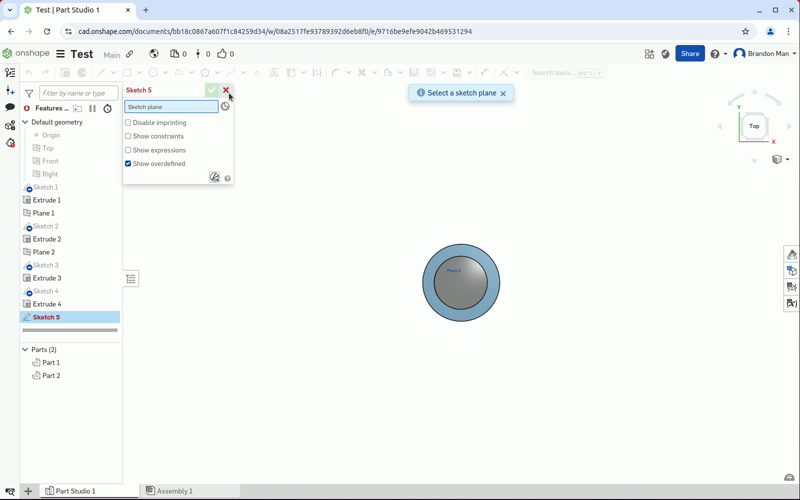
mouse_move(73, 254)
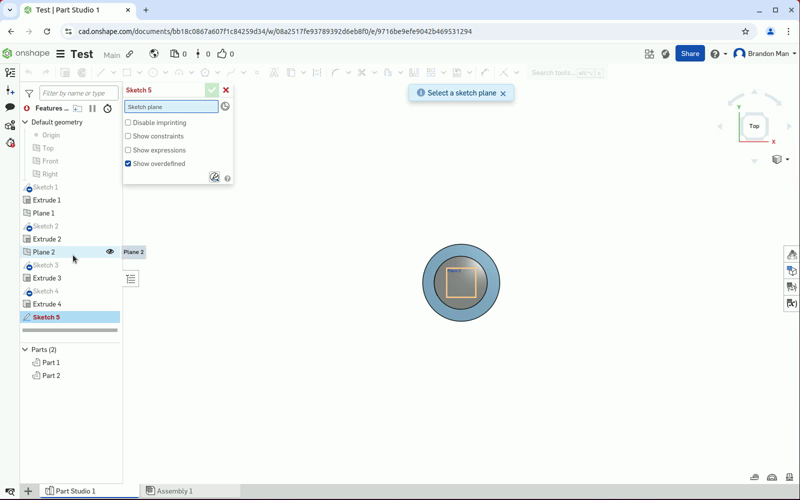
click(73, 254)
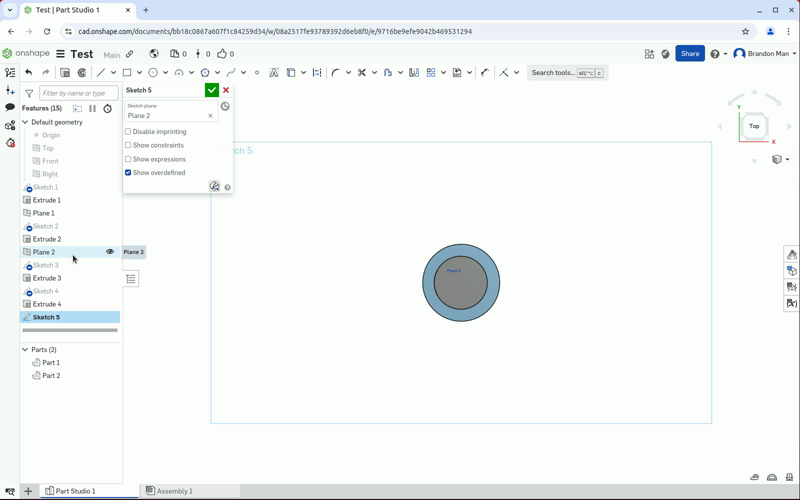
mouse_move(73, 352)
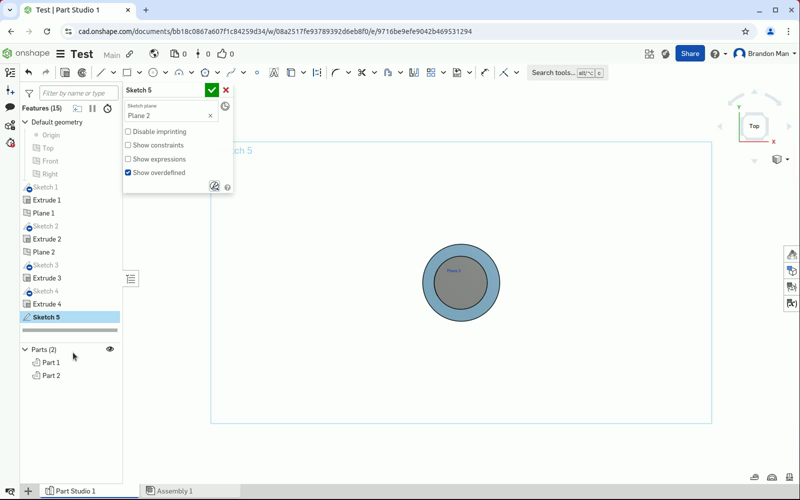
key(y)
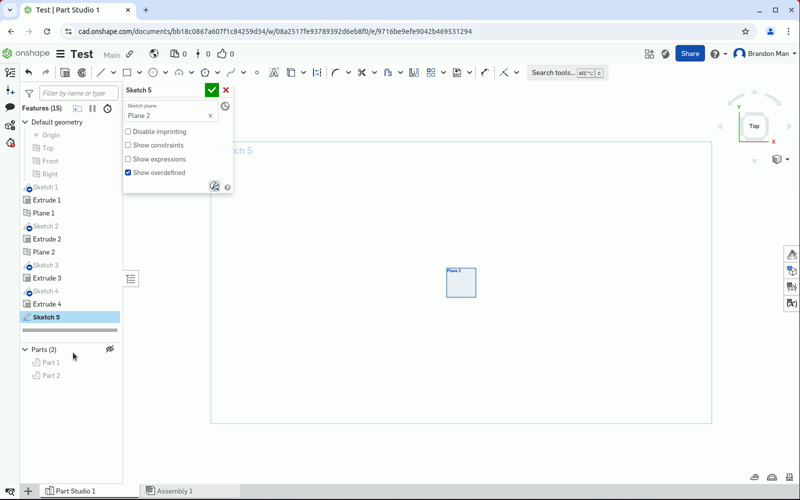
key(l)
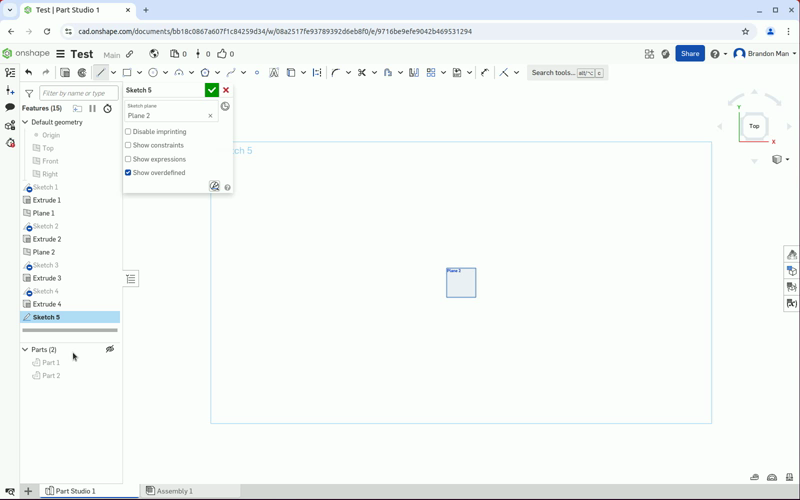
key_down(shift)
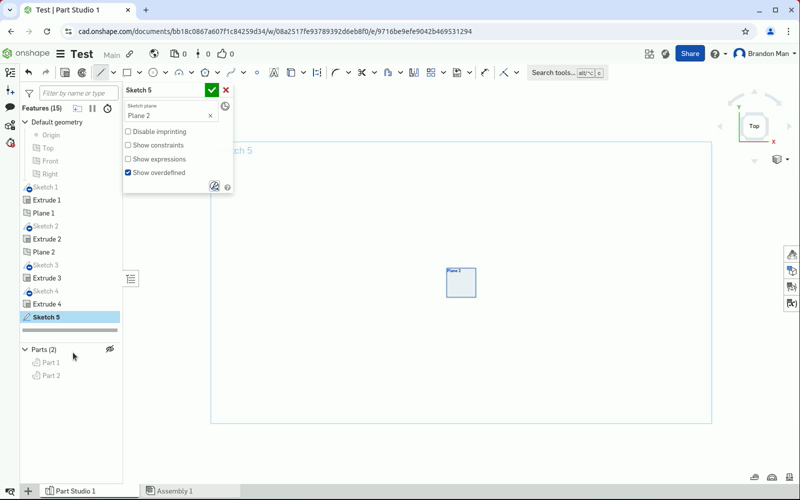
mouse_move(437, 295)
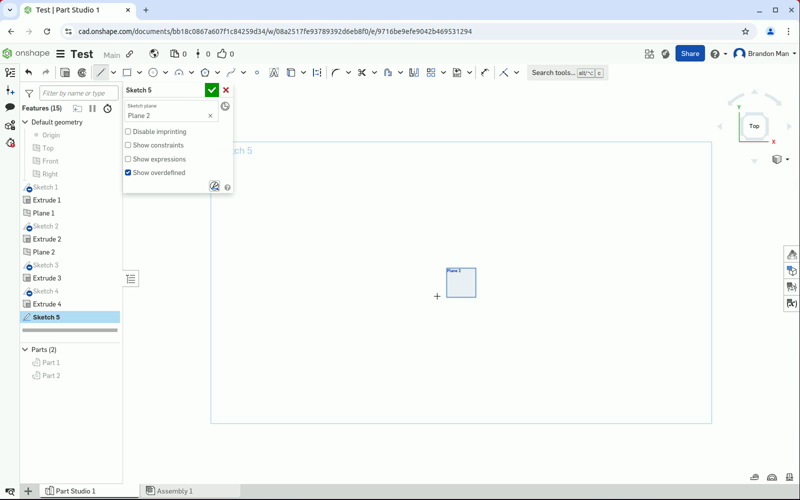
click(437, 295)
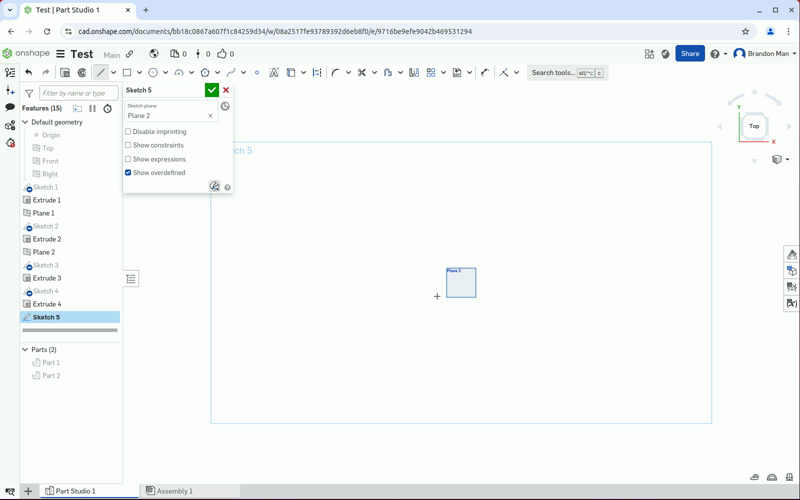
key_up(shift)
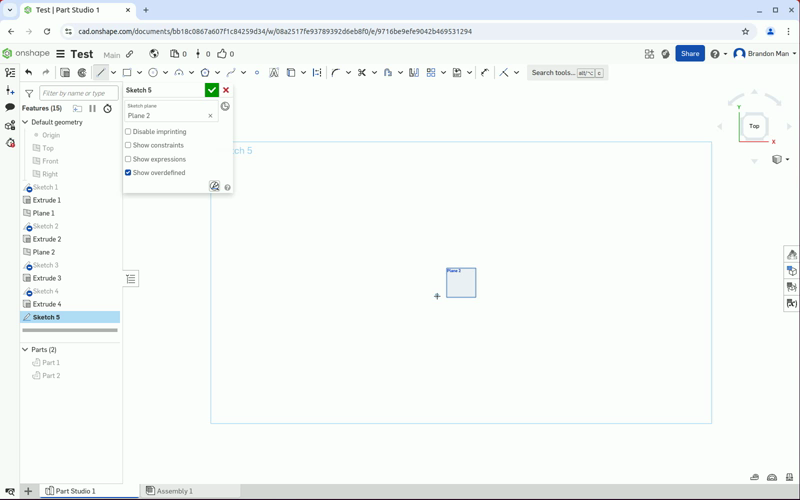
key_down(shift)
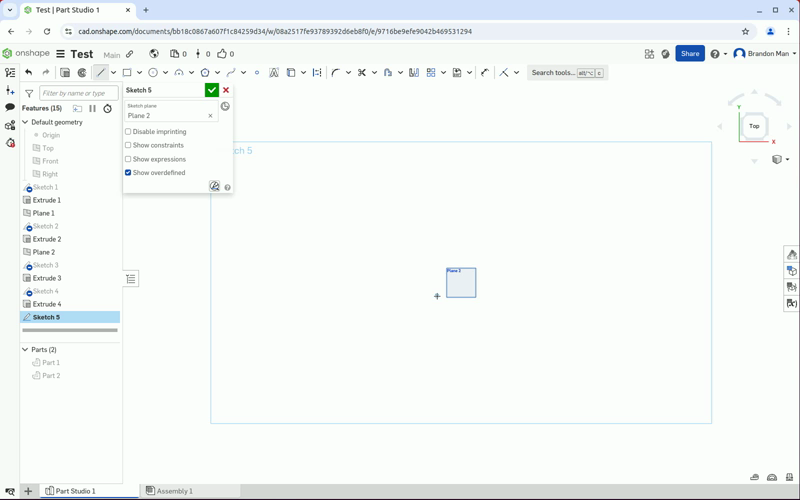
mouse_move(467, 295)
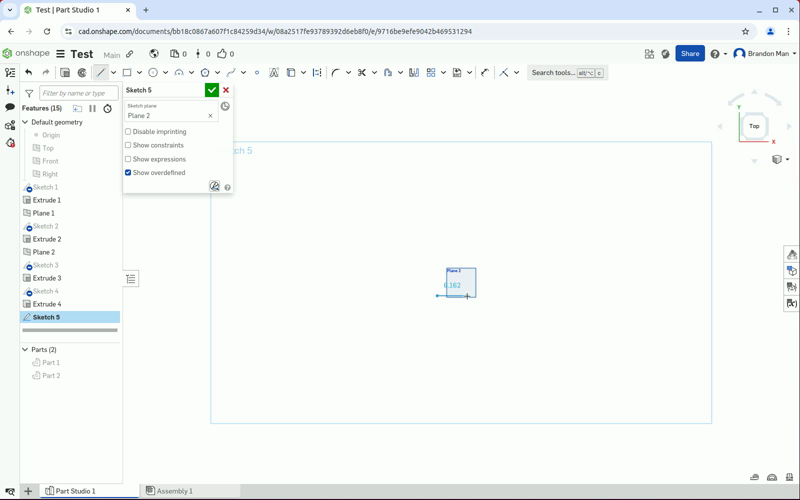
mouse_move(485, 295)
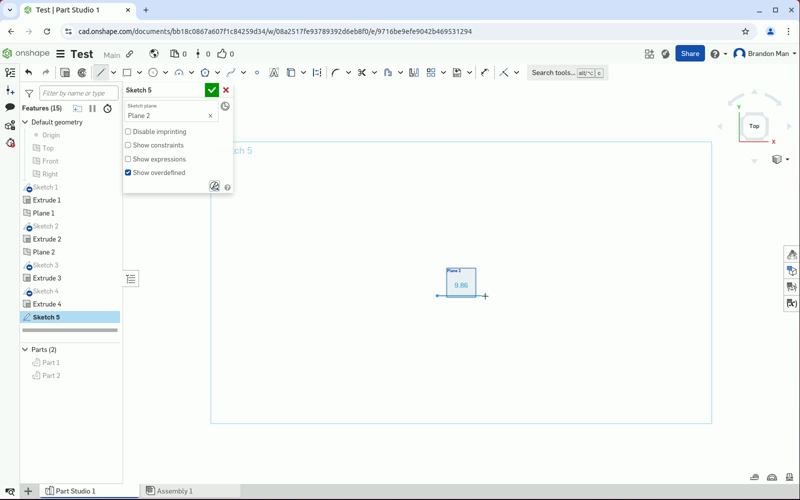
click(485, 295)
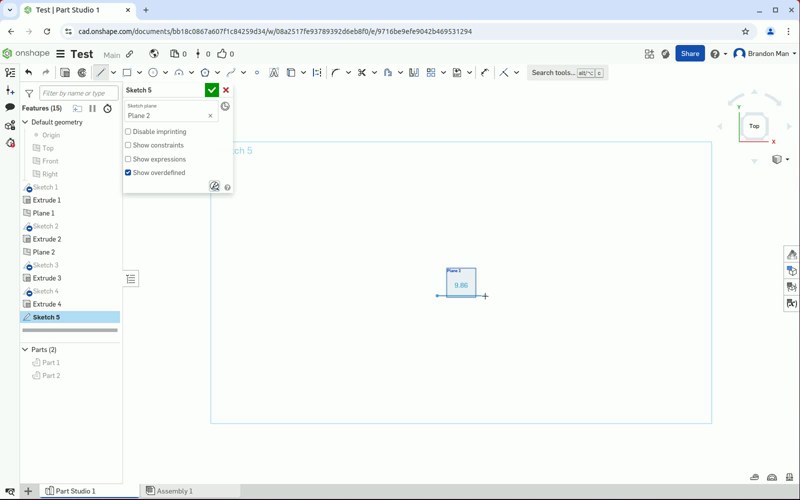
key_up(shift)
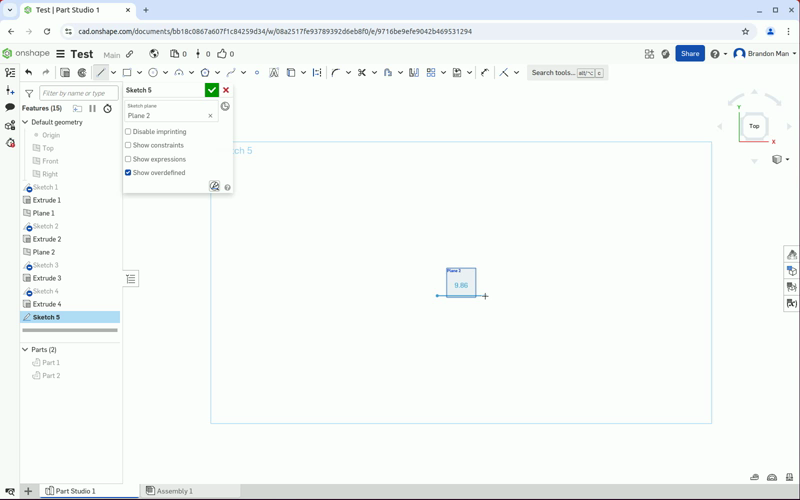
key(esc)
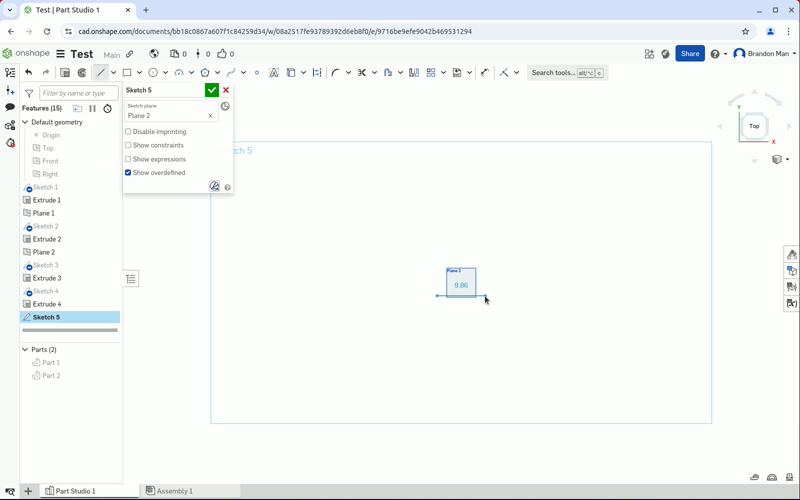
key(a)
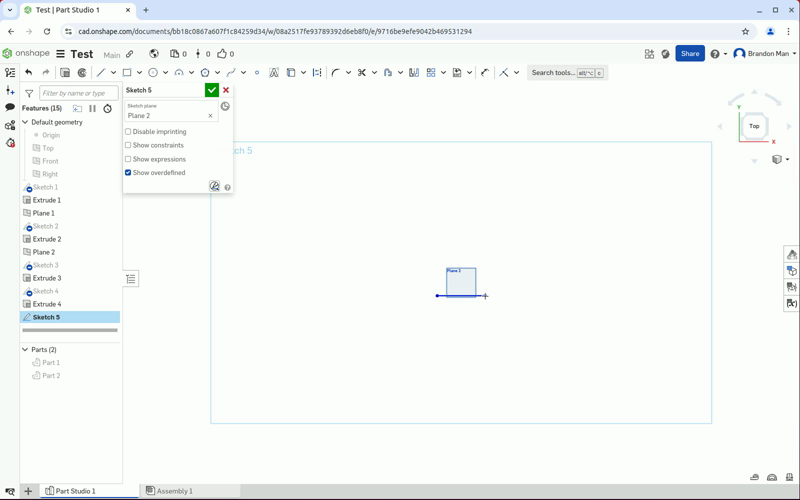
mouse_move(485, 295)
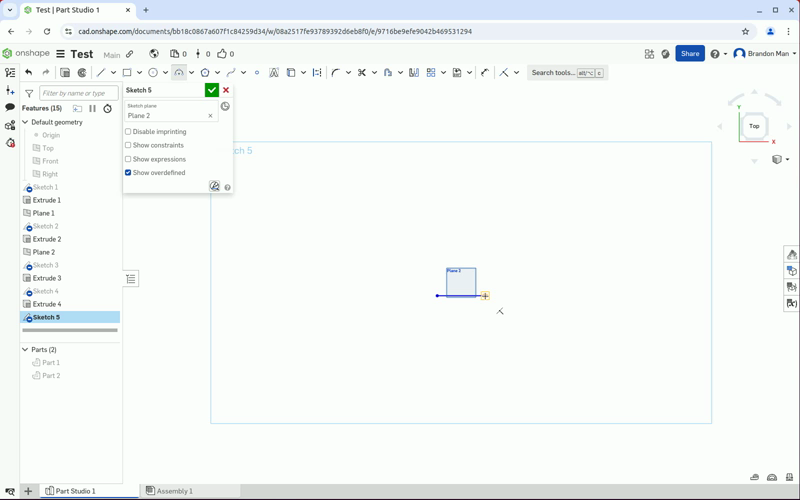
click(485, 295)
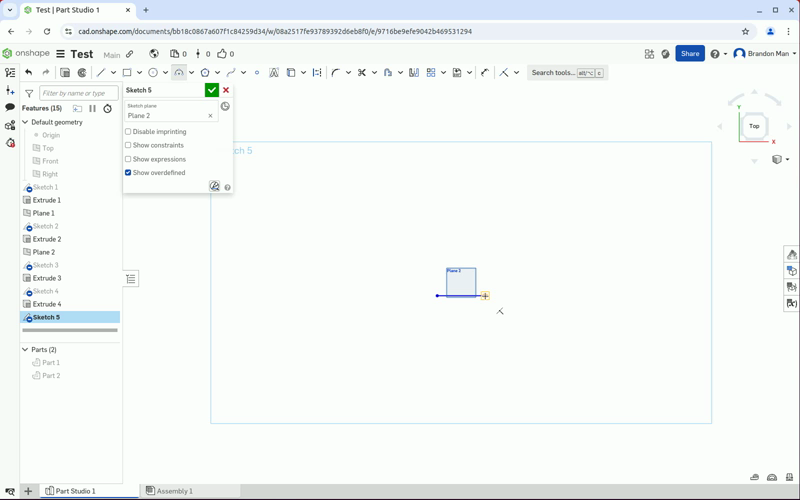
key_down(shift)
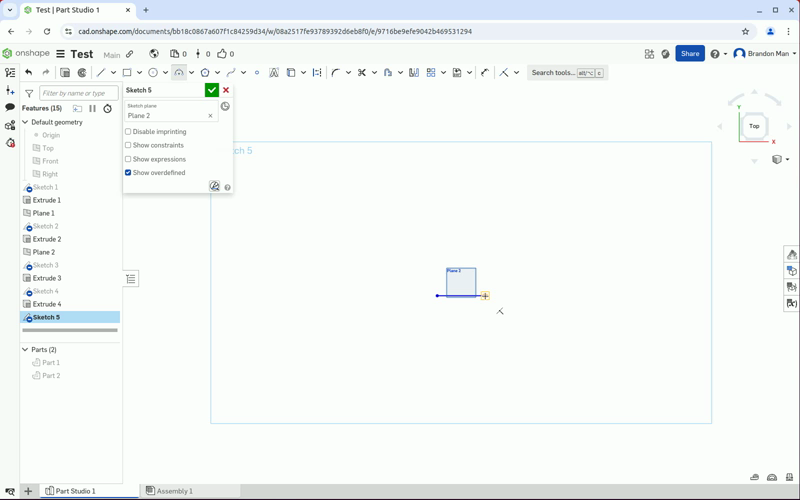
mouse_move(485, 270)
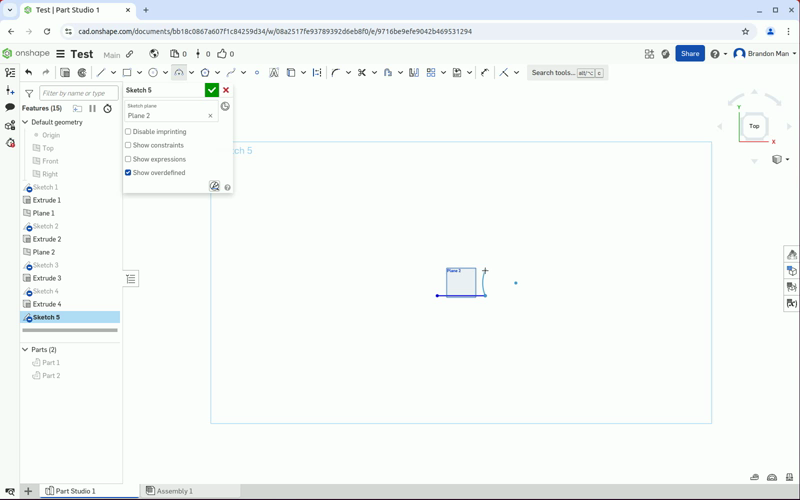
click(485, 270)
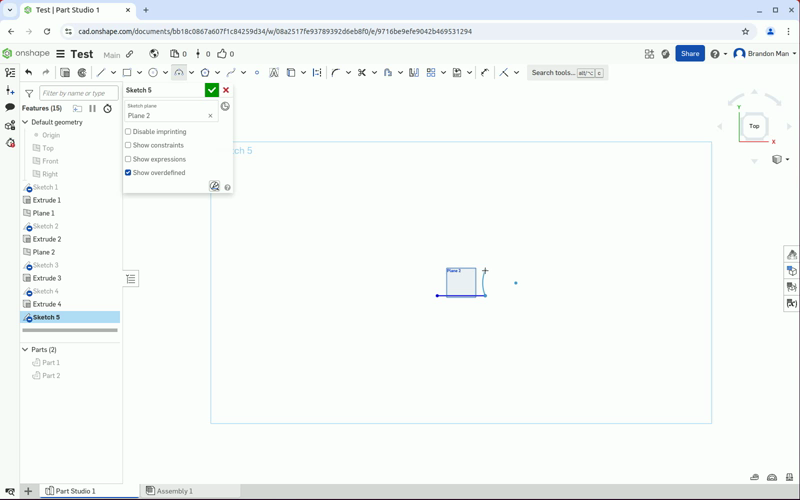
mouse_move(488, 282)
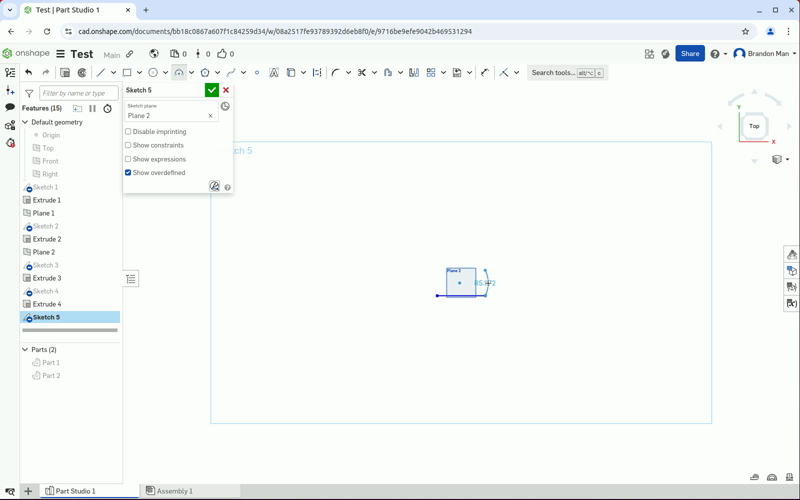
click(488, 282)
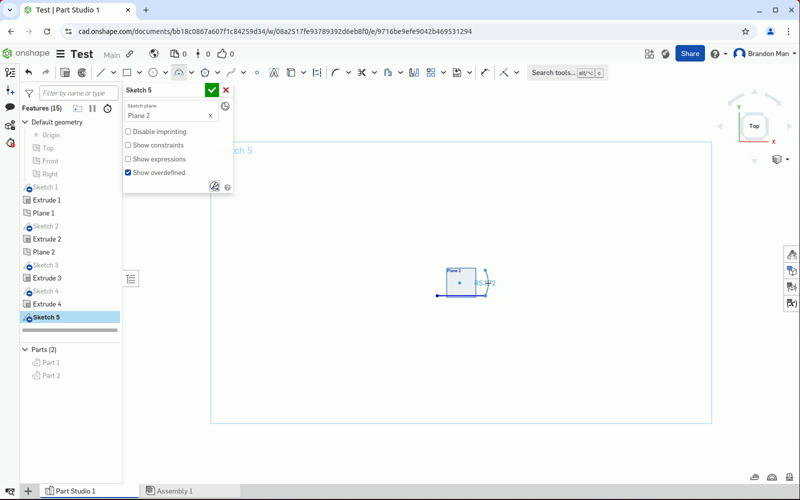
key_up(shift)
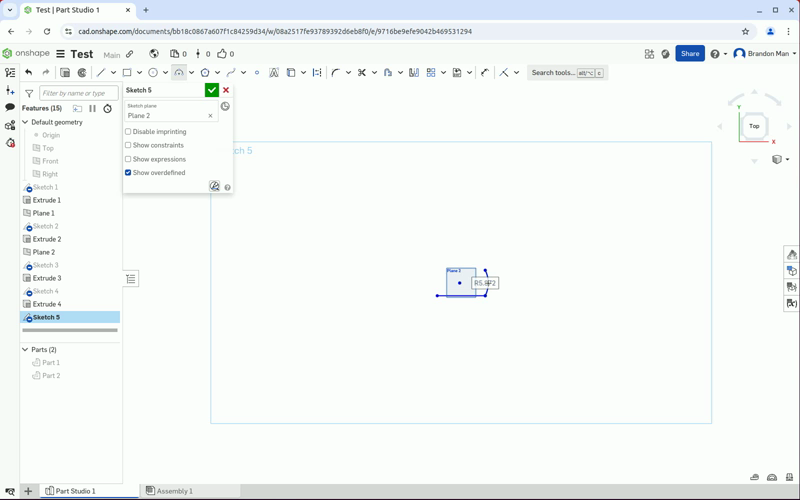
key(esc)
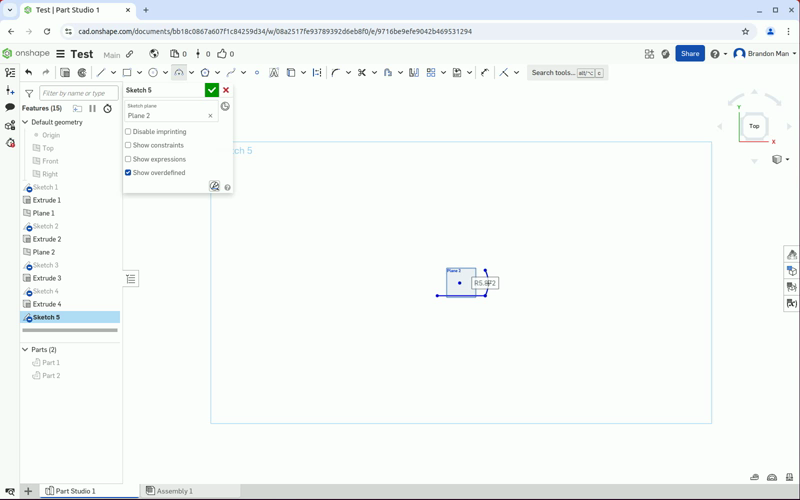
key(l)
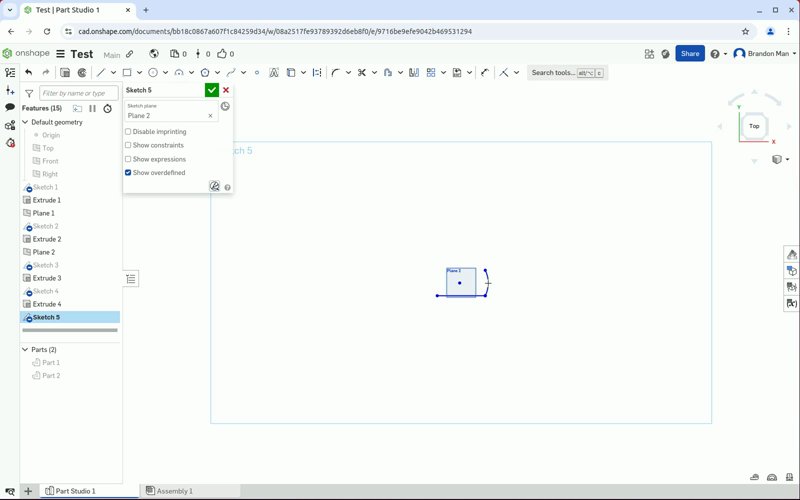
mouse_move(485, 270)
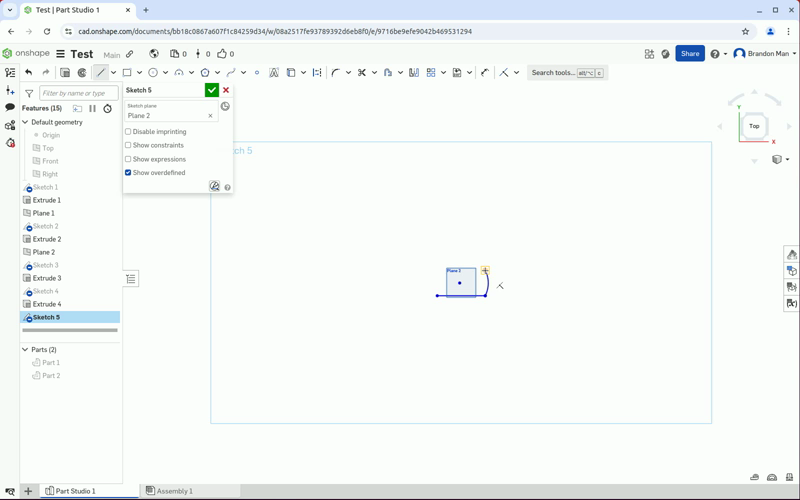
click(485, 270)
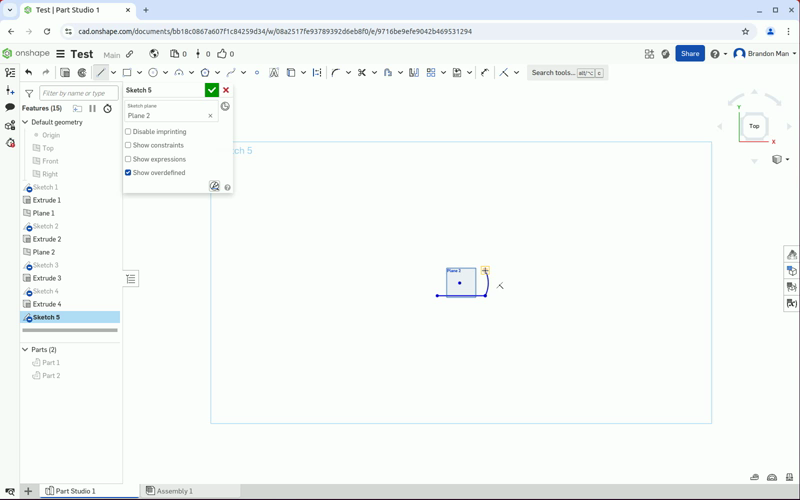
key_down(shift)
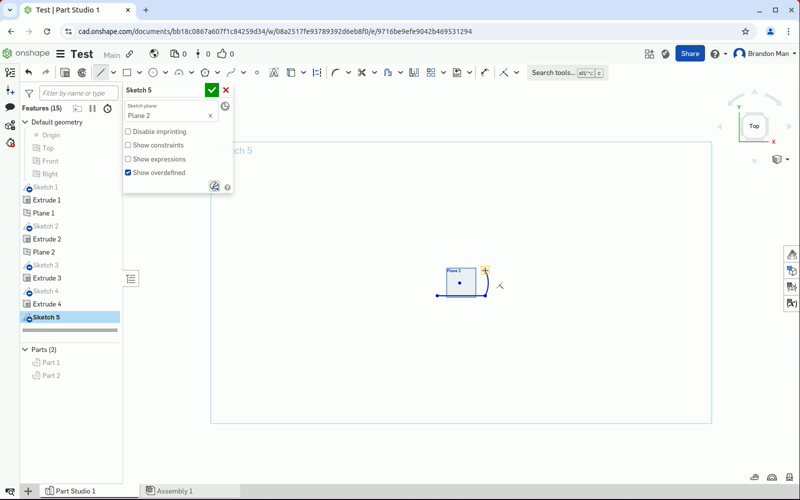
mouse_move(515, 270)
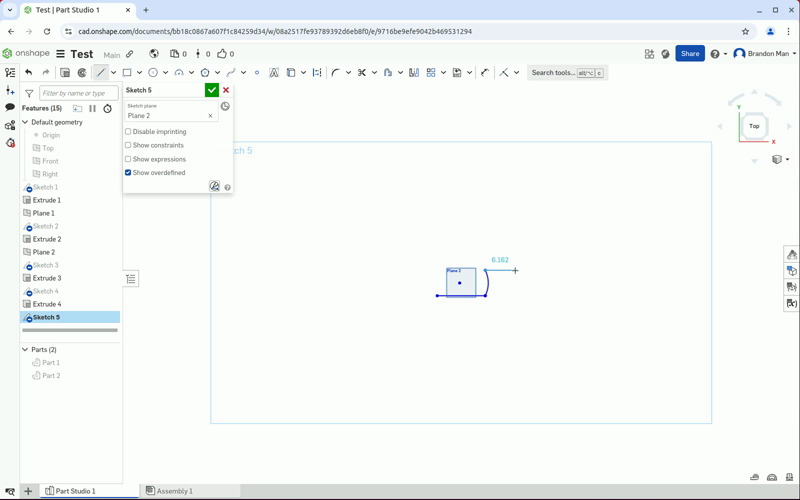
mouse_move(437, 270)
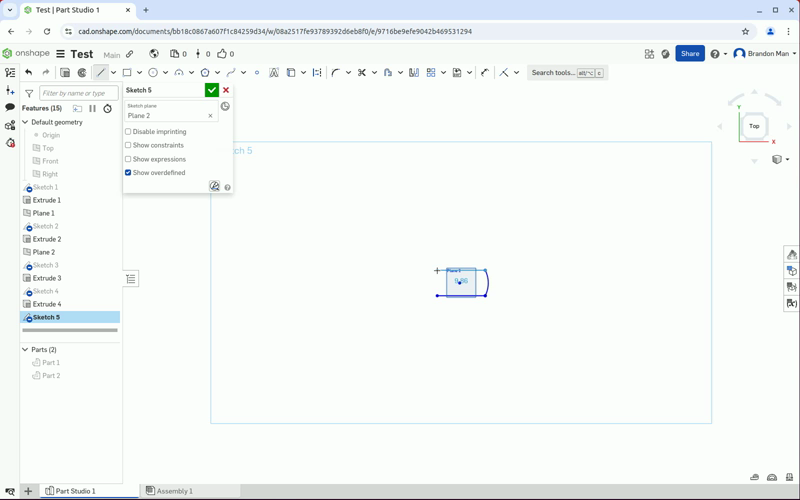
click(437, 270)
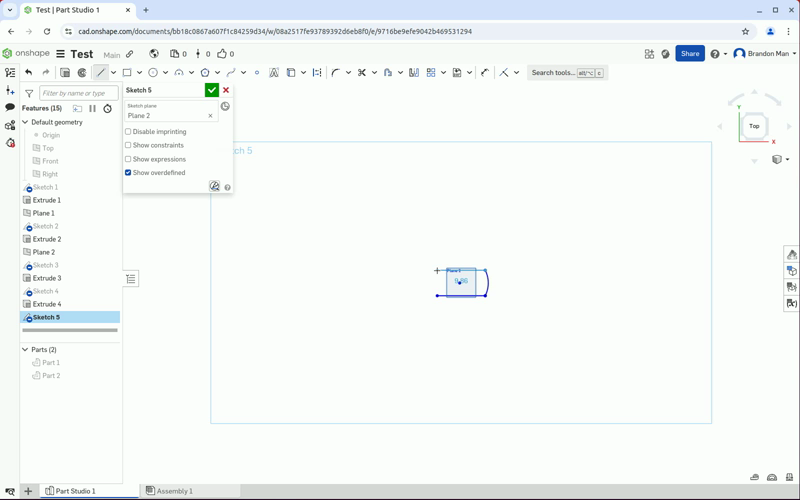
key_up(shift)
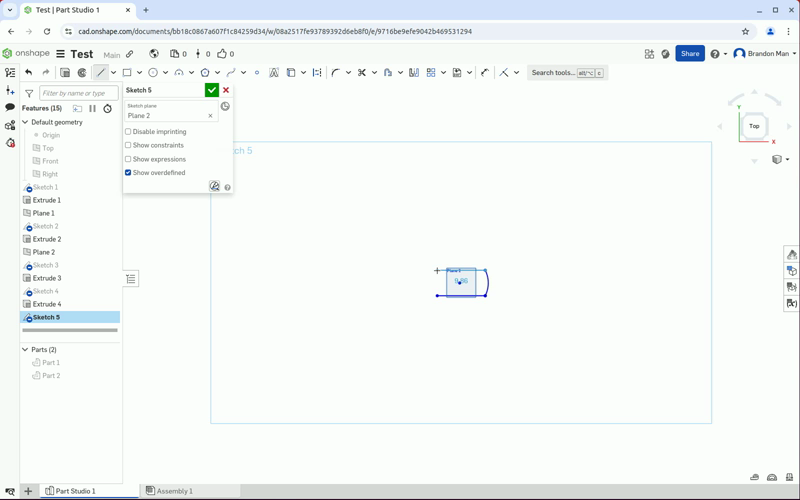
key(esc)
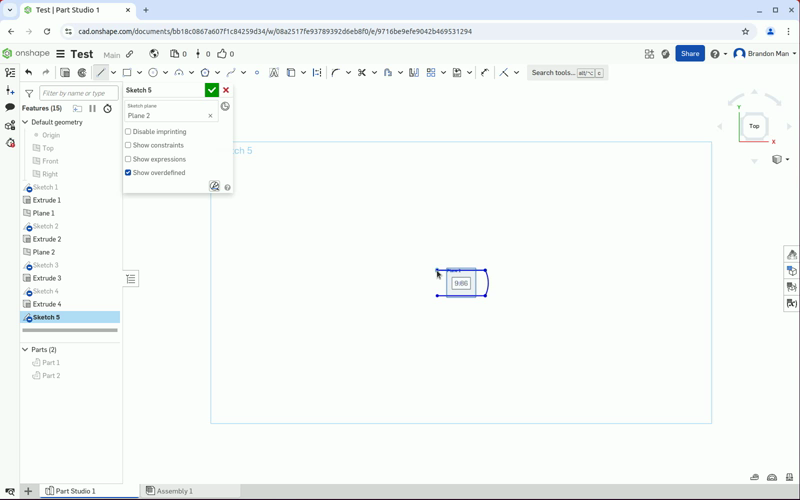
key(a)
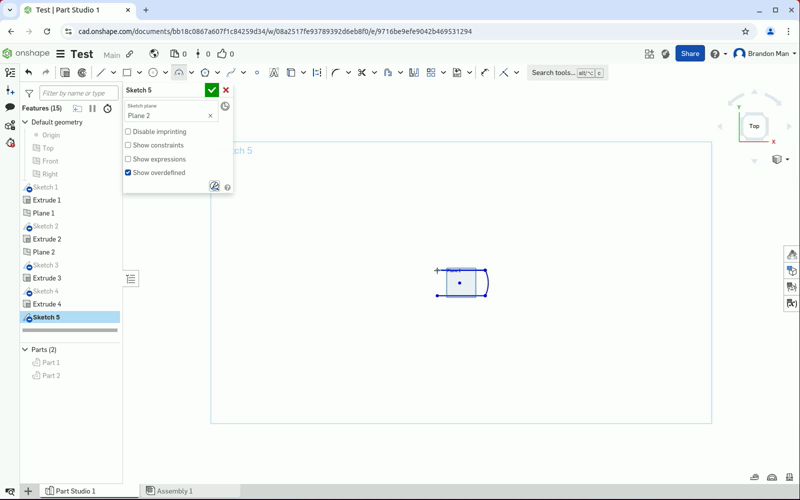
mouse_move(437, 270)
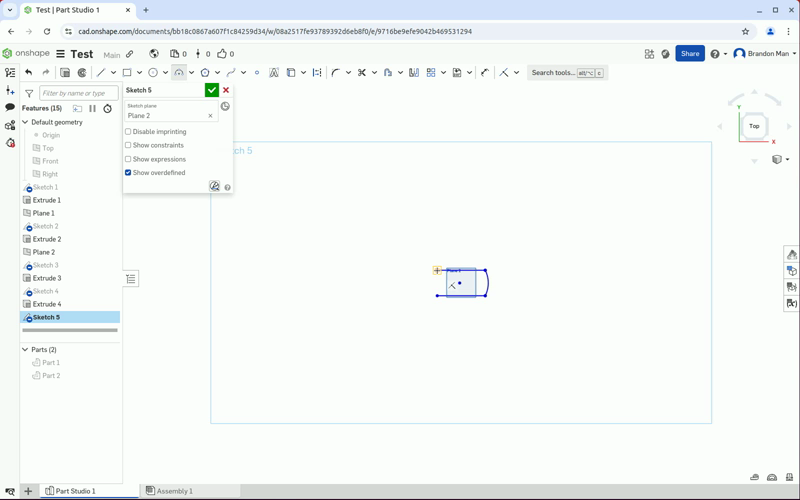
click(437, 270)
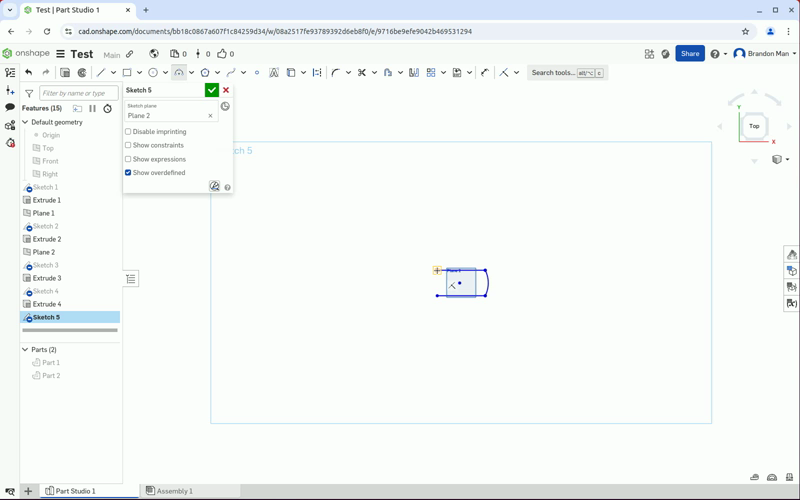
mouse_move(437, 295)
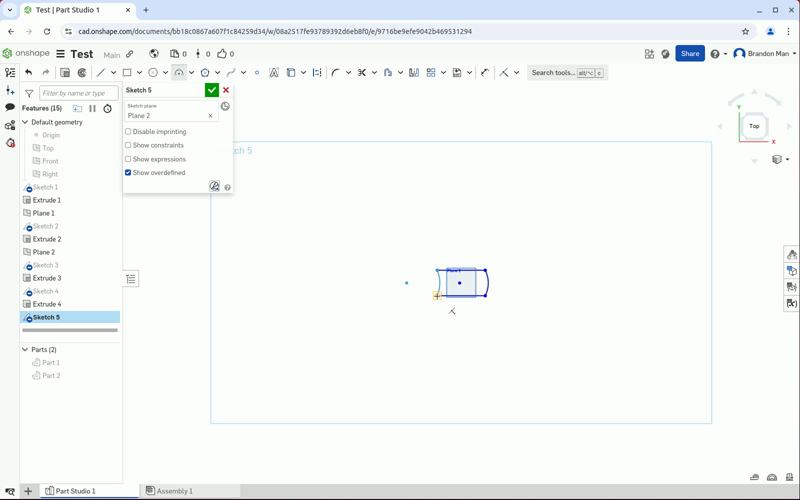
click(437, 295)
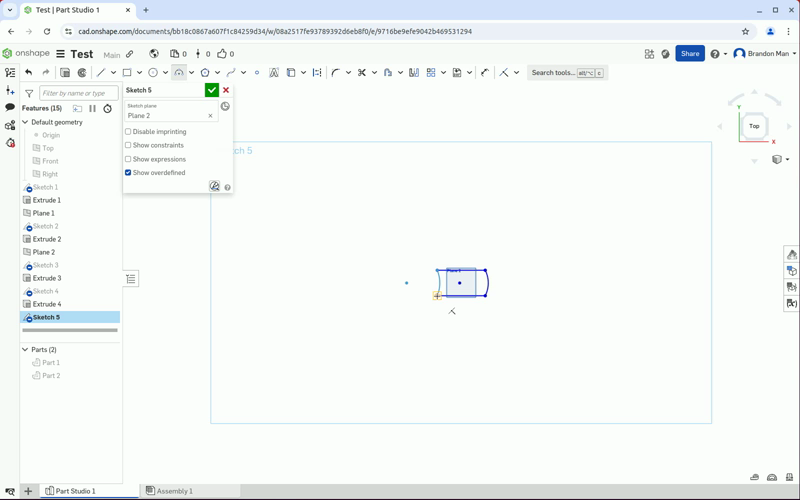
key_down(shift)
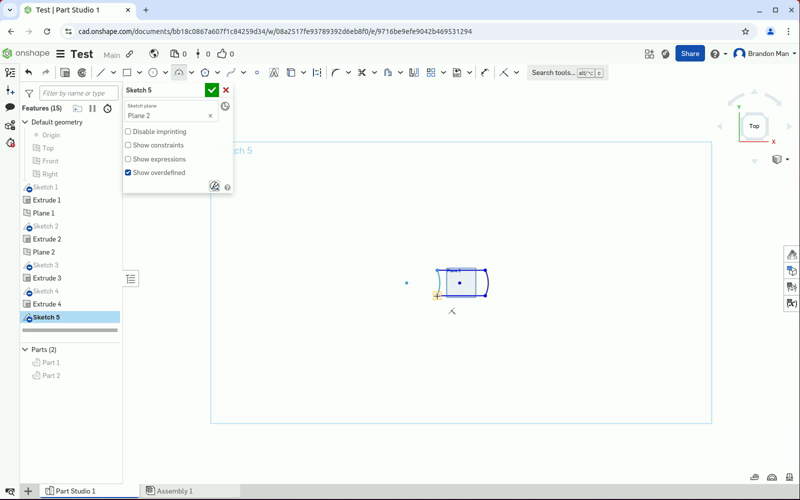
mouse_move(434, 282)
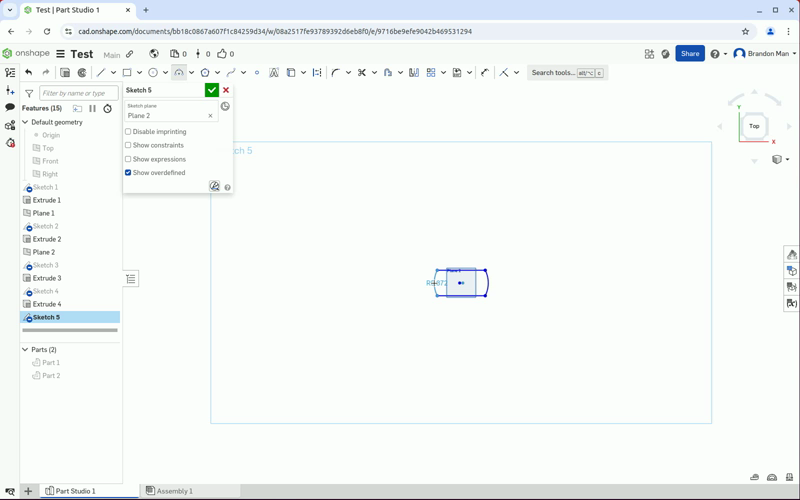
click(434, 282)
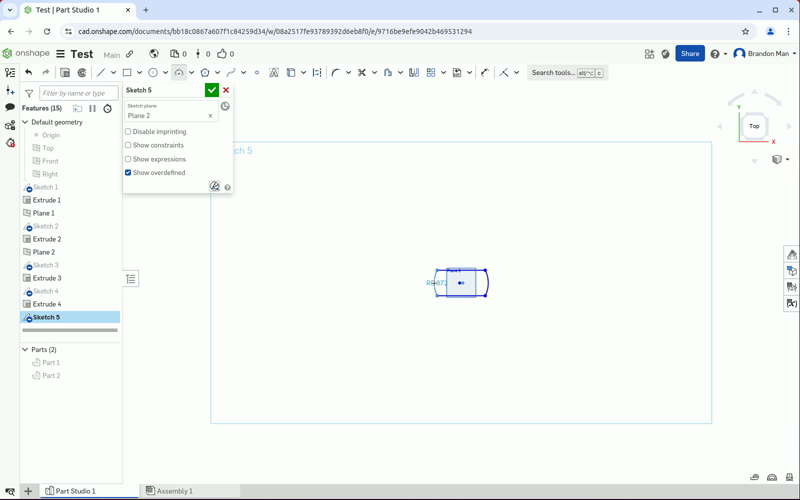
key_up(shift)
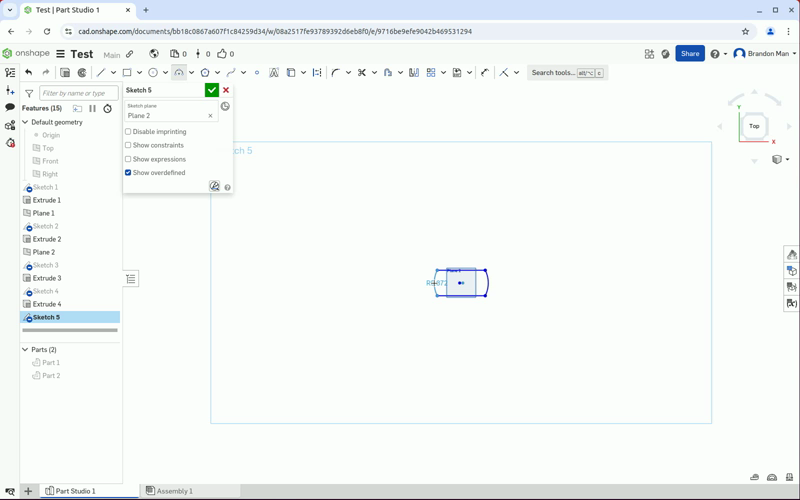
key(esc)
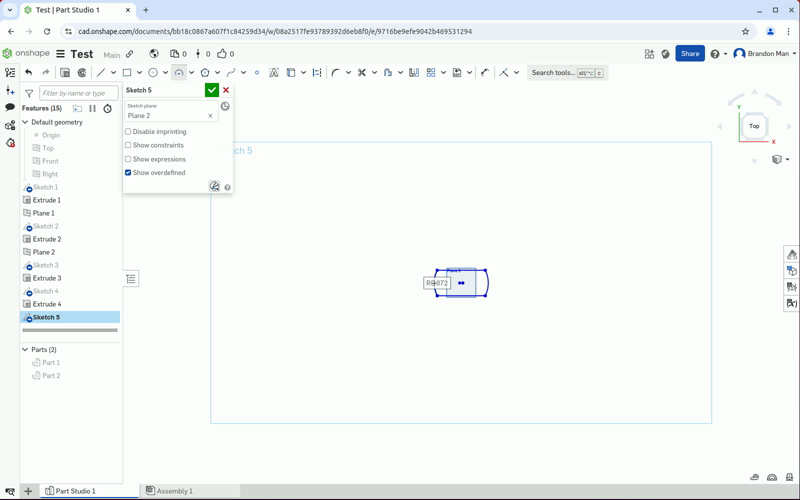
mouse_move(453, 283)
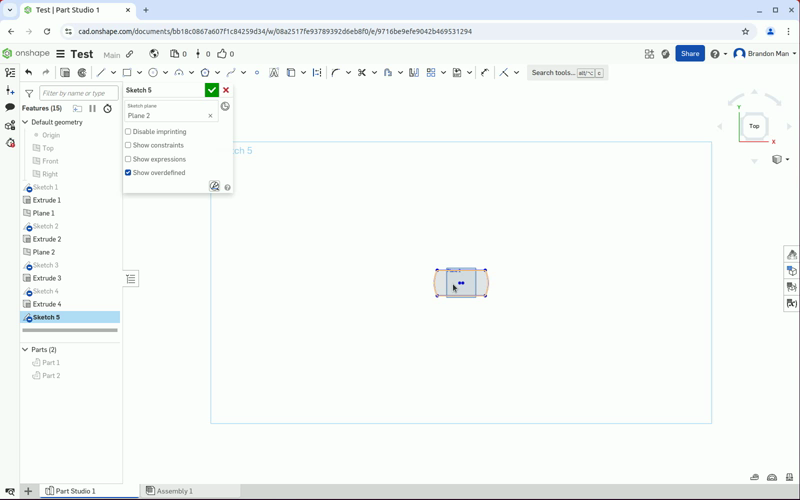
scroll(6)
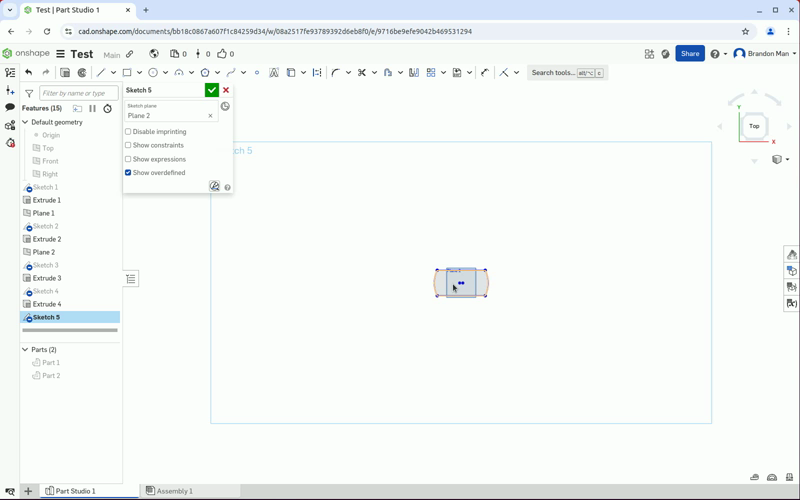
scroll(6)
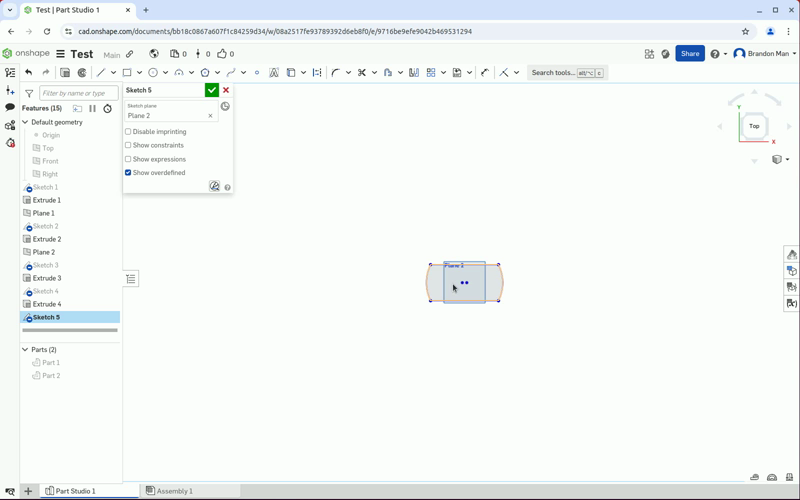
scroll(6)
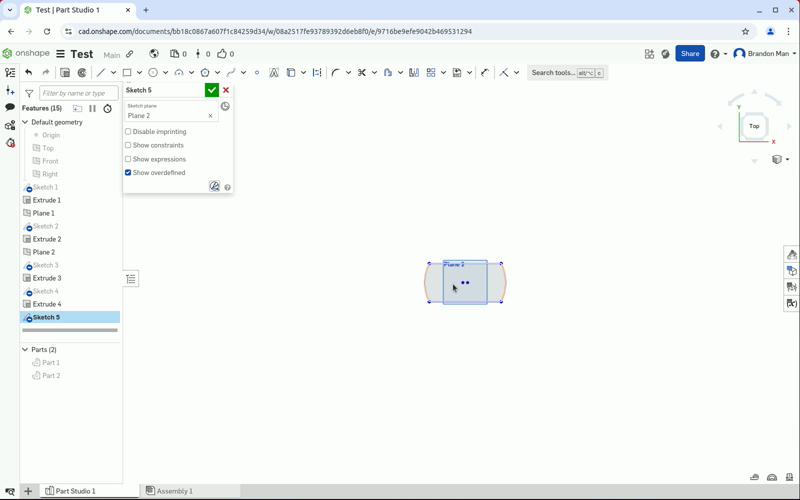
scroll(6)
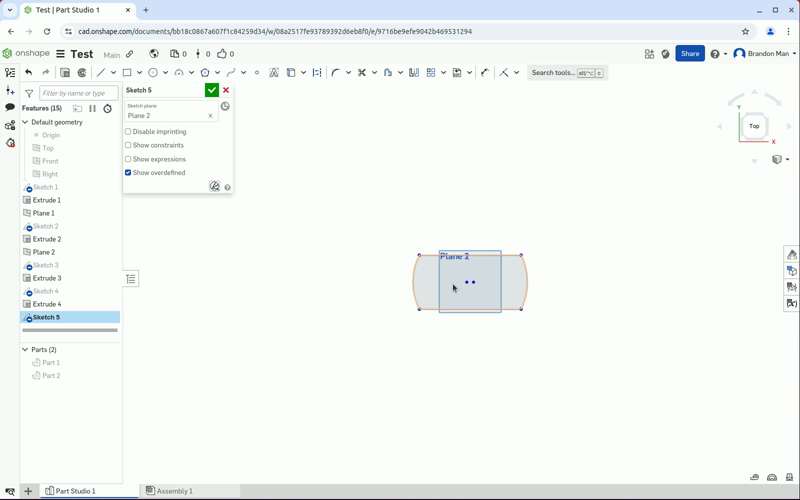
scroll(6)
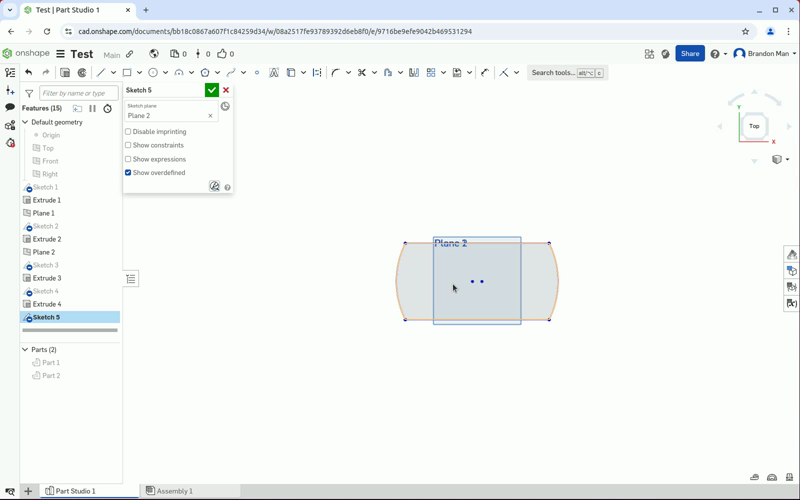
scroll(6)
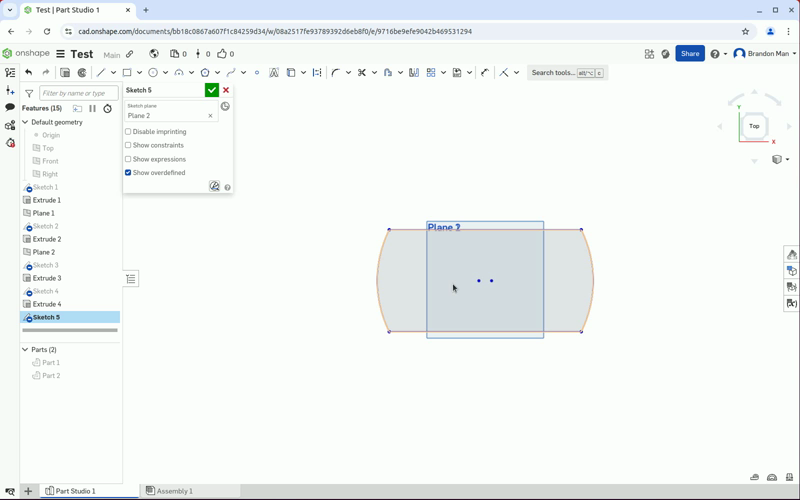
scroll(6)
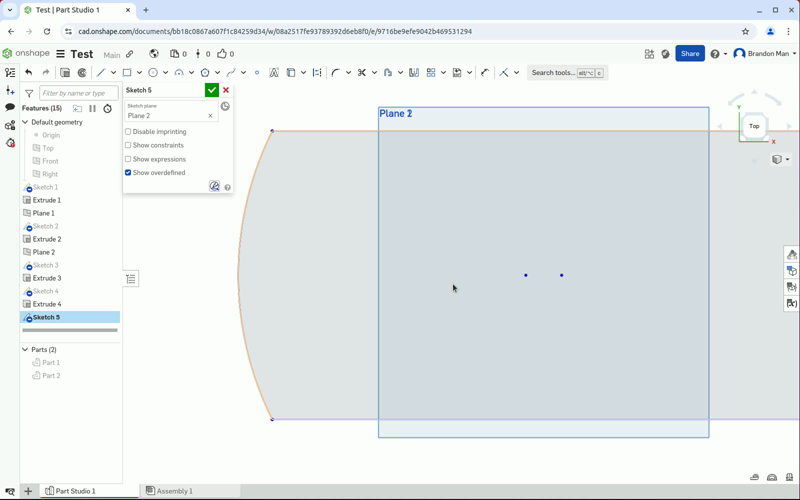
click(453, 283)
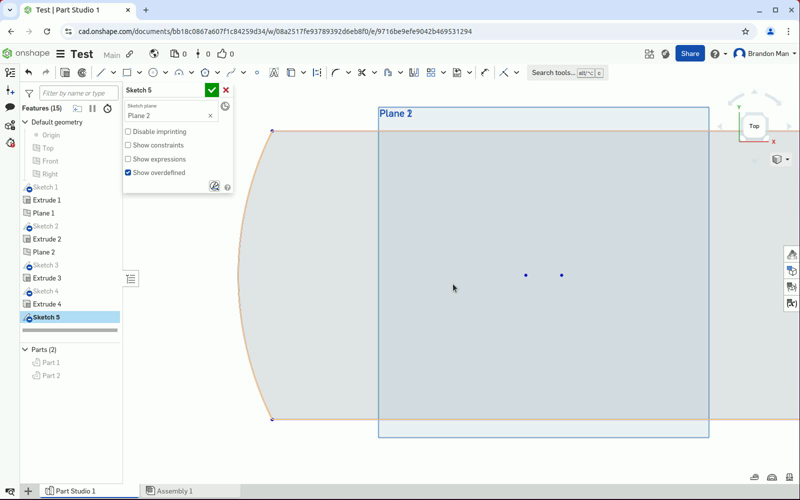
scroll(-6)
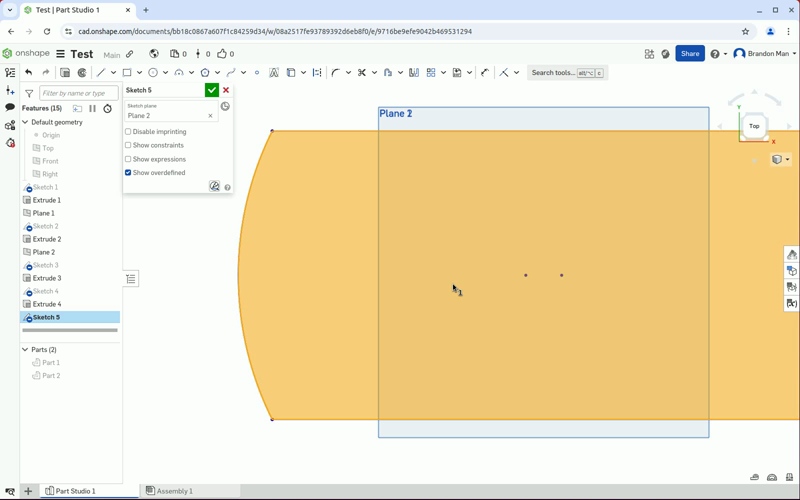
scroll(-6)
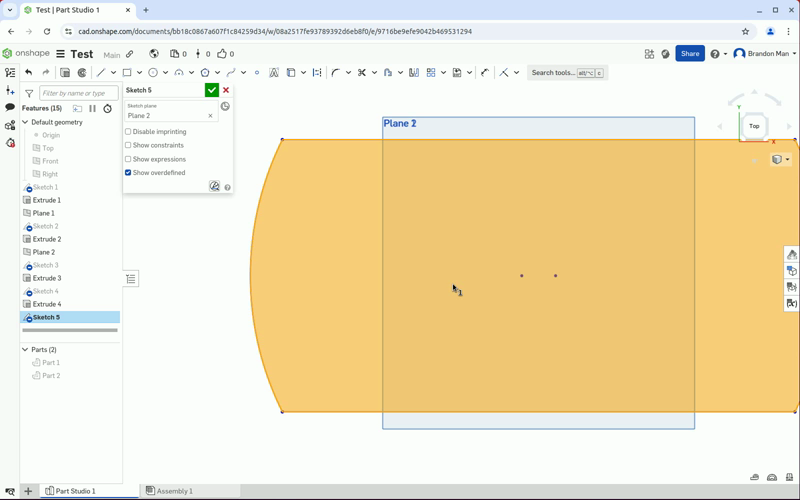
scroll(-6)
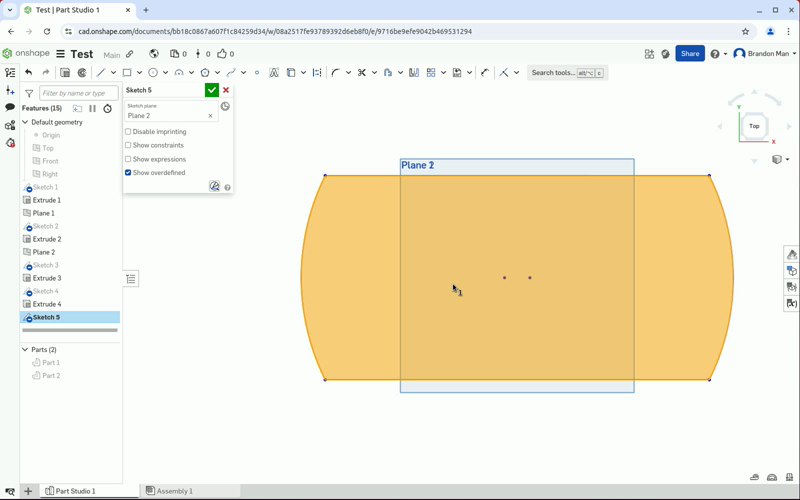
scroll(-6)
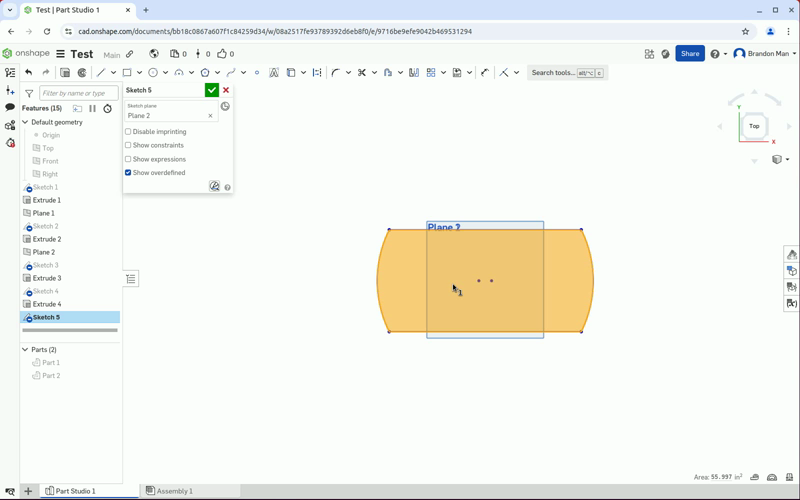
scroll(-6)
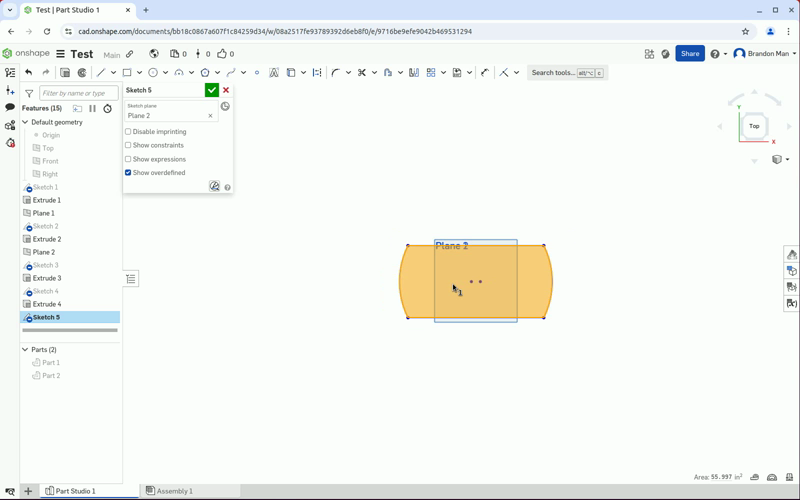
scroll(-6)
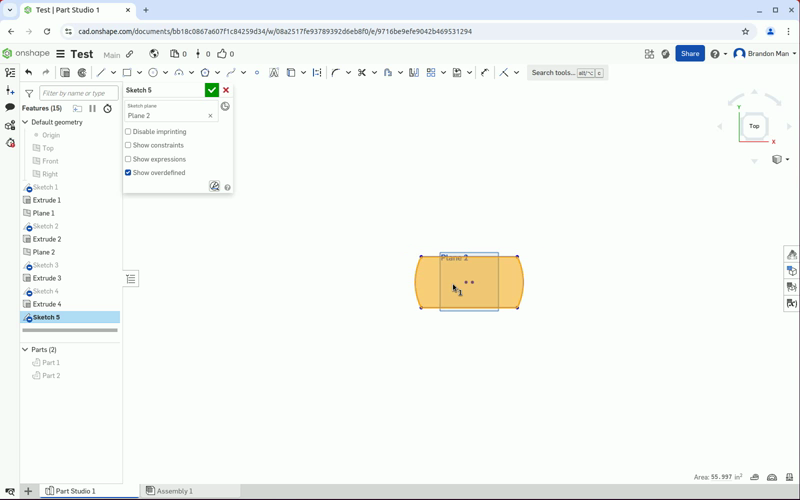
scroll(-6)
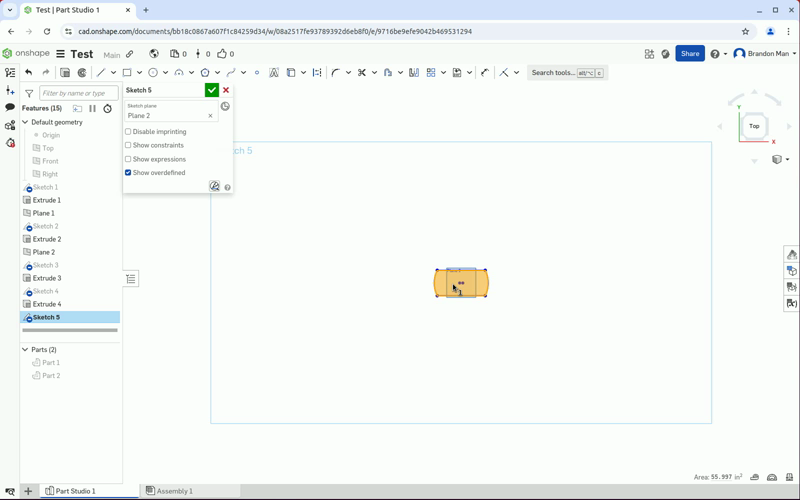
mouse_move(73, 352)
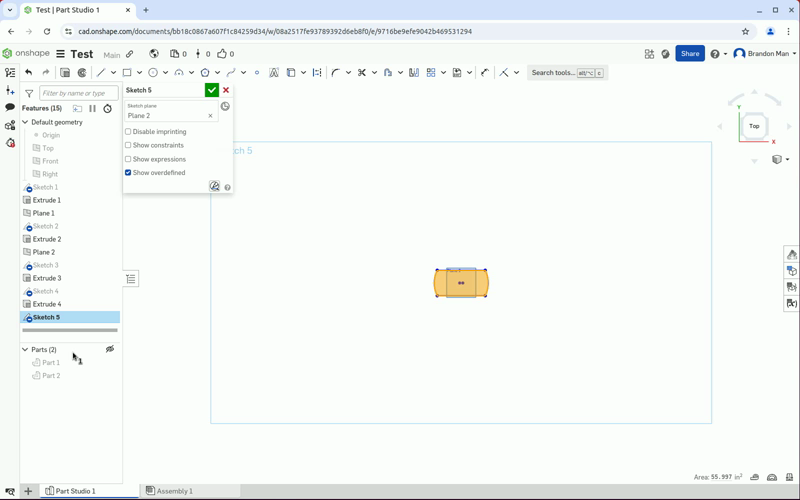
key(shift+y)
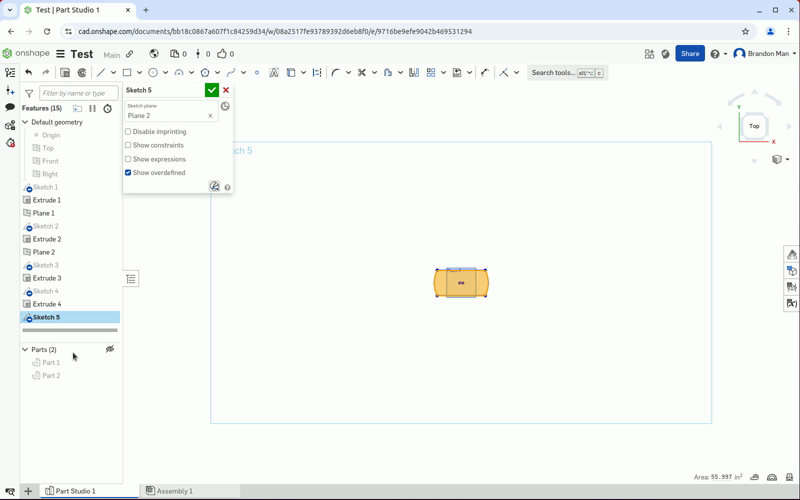
key(shift+e)
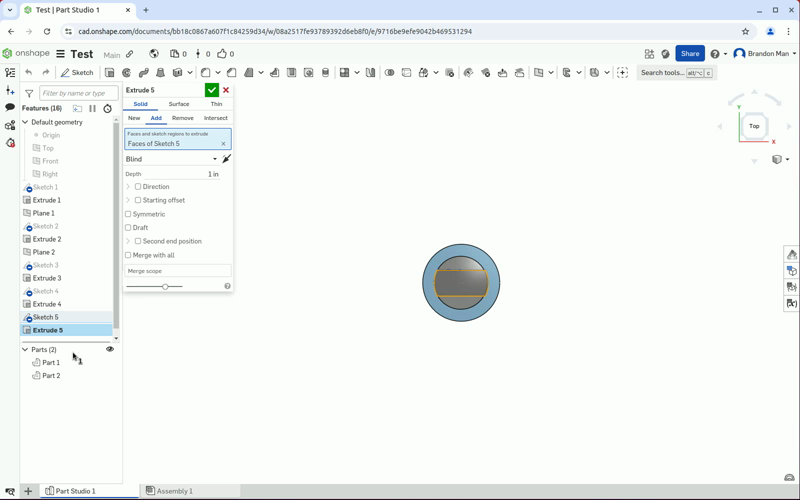
mouse_move(143, 106)
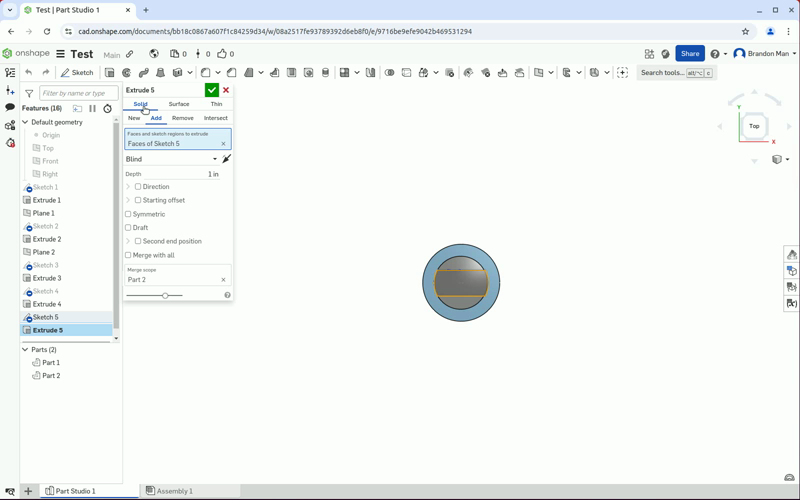
click(143, 106)
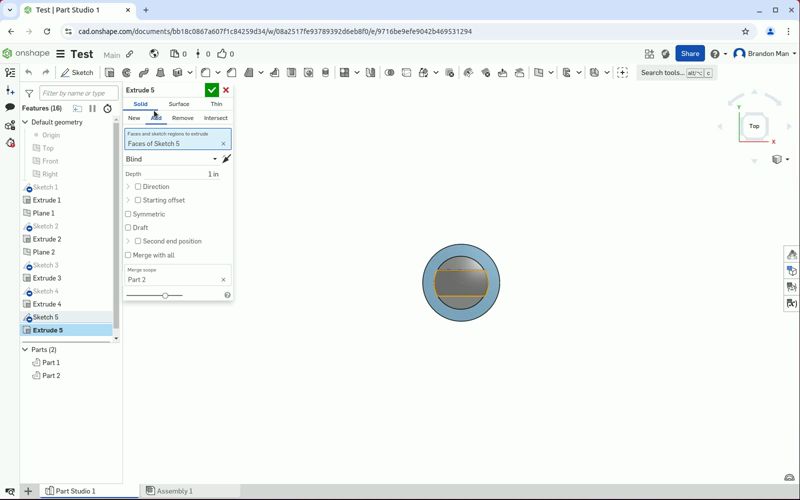
mouse_move(186, 120)
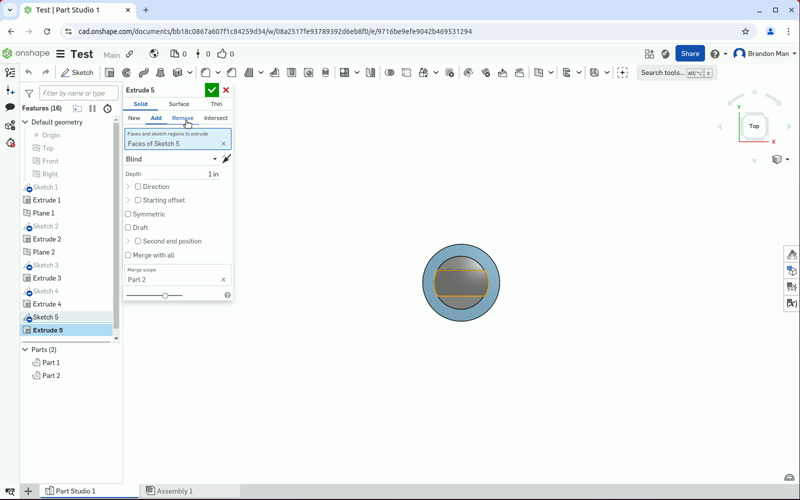
click(186, 120)
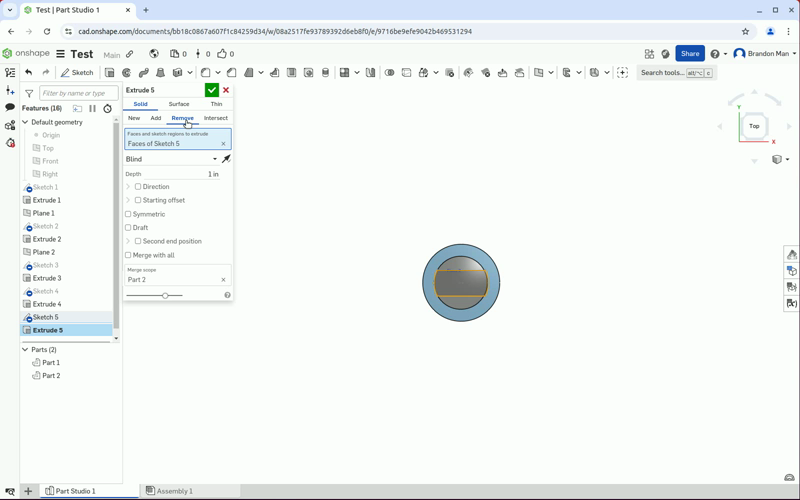
key(tab, 4)
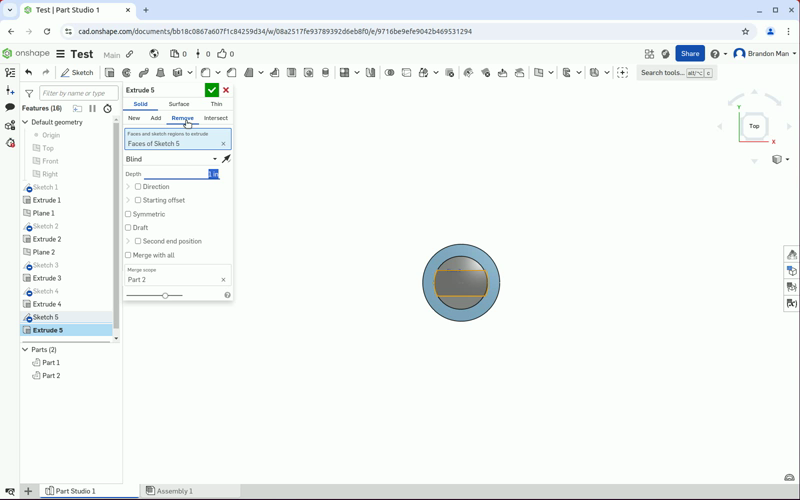
text(6.258)
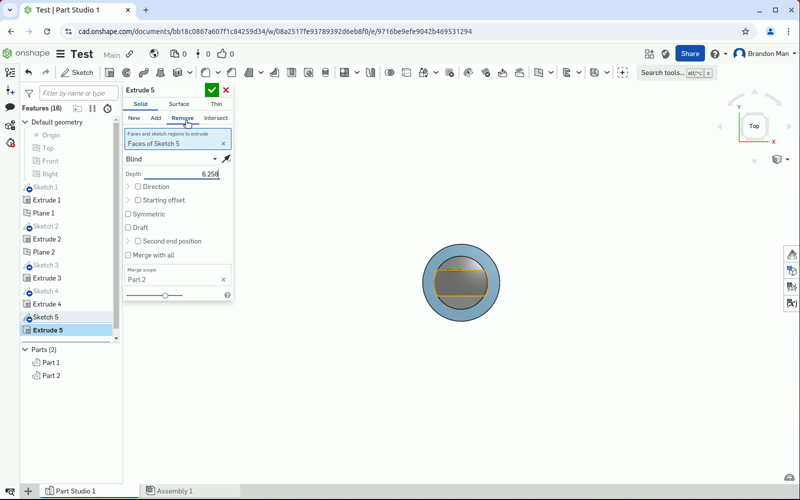
key(tab, 6)
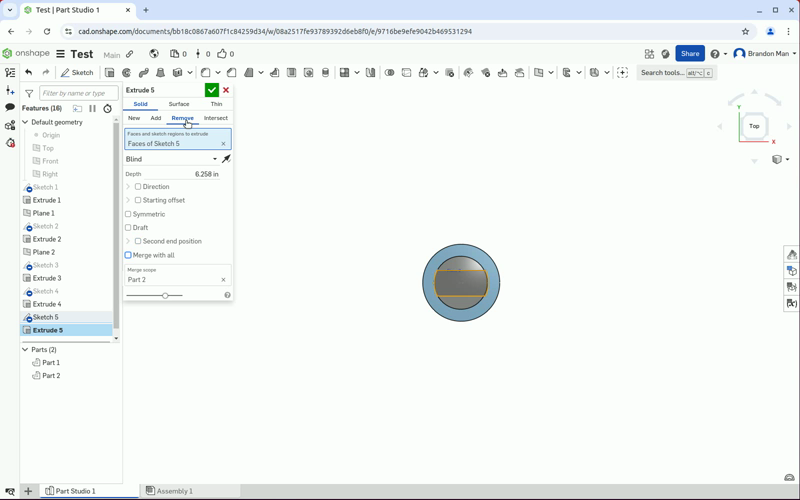
key(space)
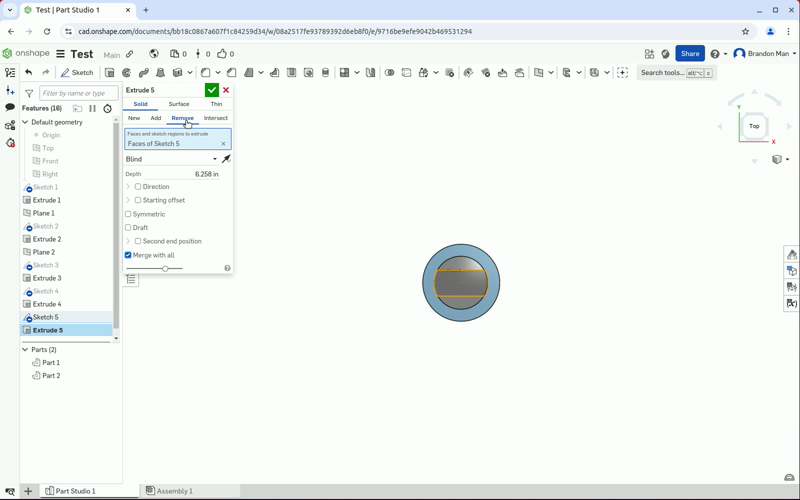
key(enter)
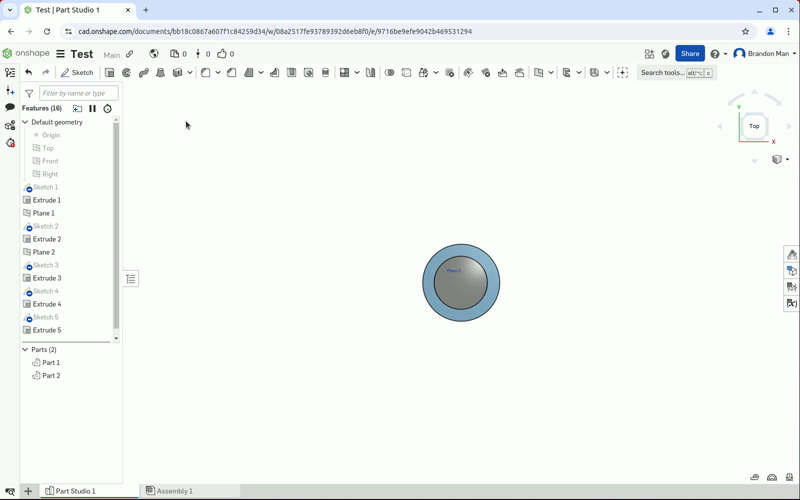
key(shift+h)
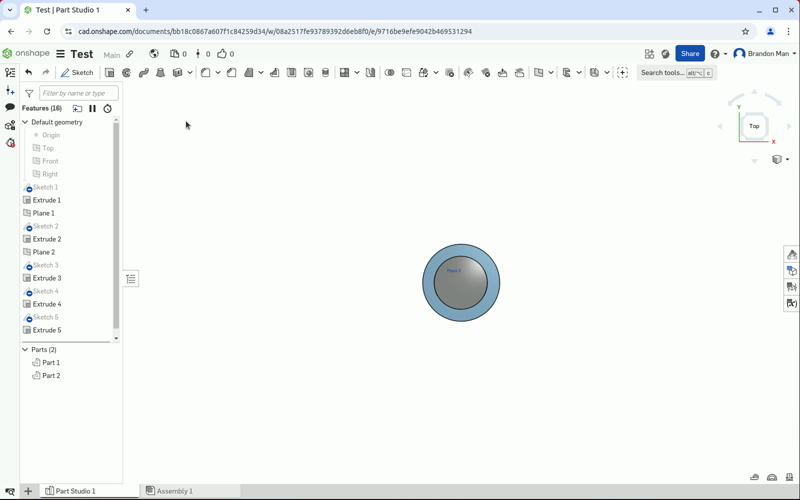
key(shift+h)
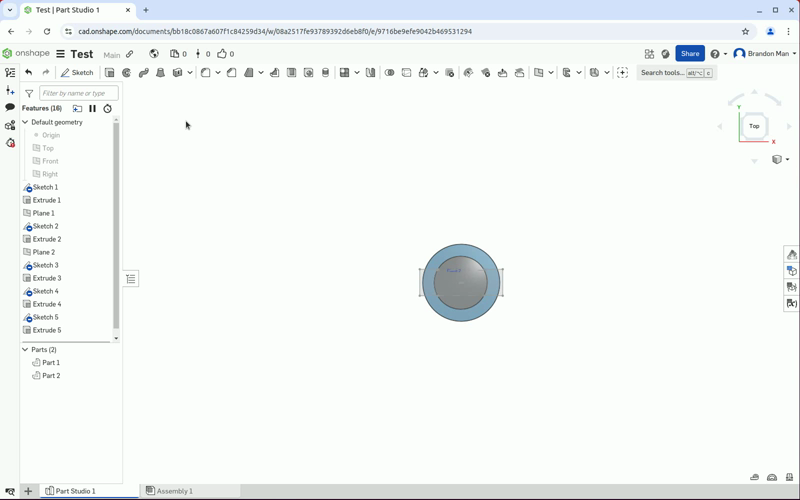
key(shift+7)
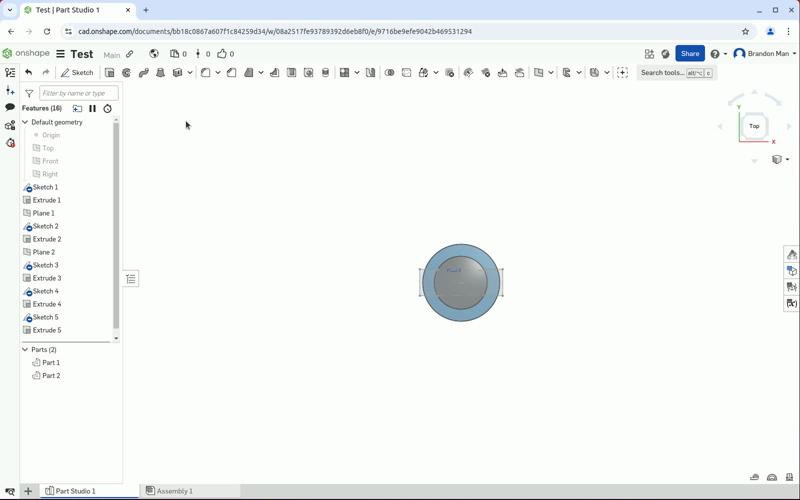
key(up, 3)
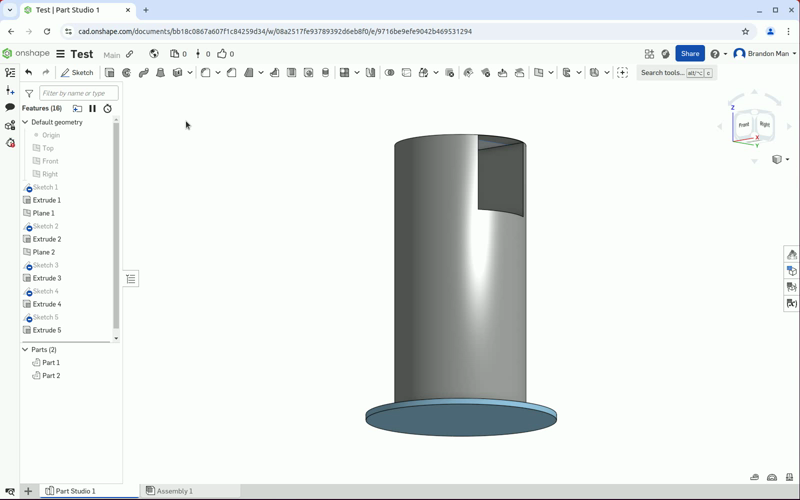
key(left, 3)
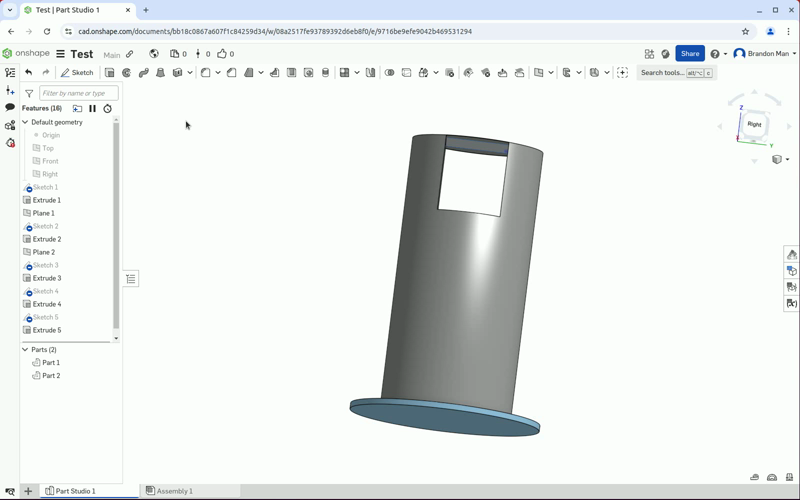
key(right, 3)
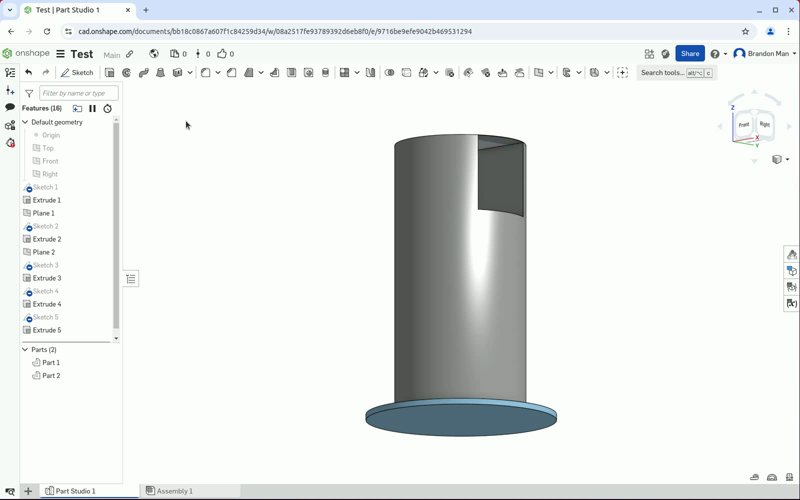
key(down, 3)
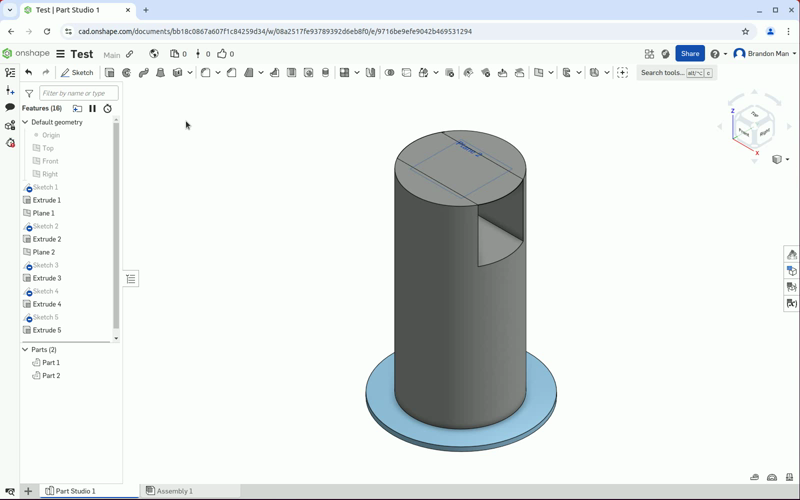
mouse_move(69, 189)
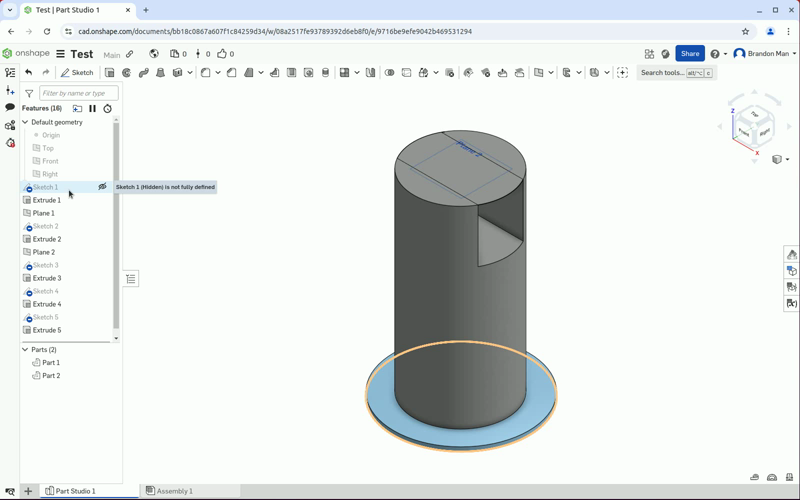
click(69, 189)